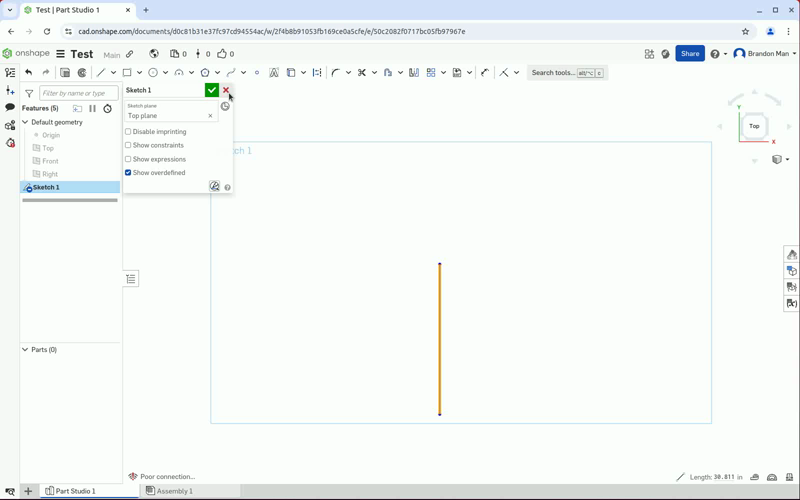
key(shift+h)
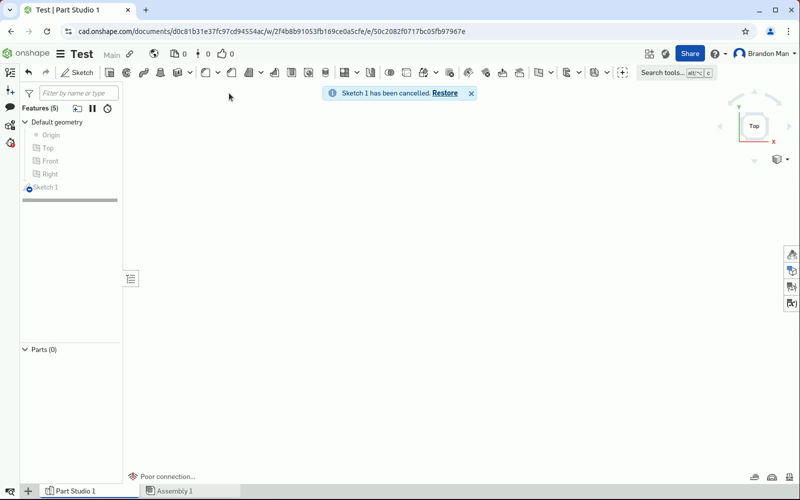
mouse_move(73, 352)
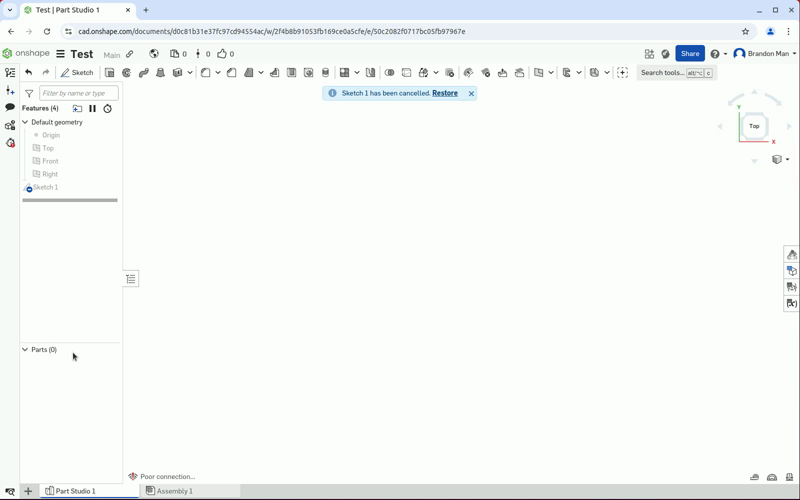
key(y)
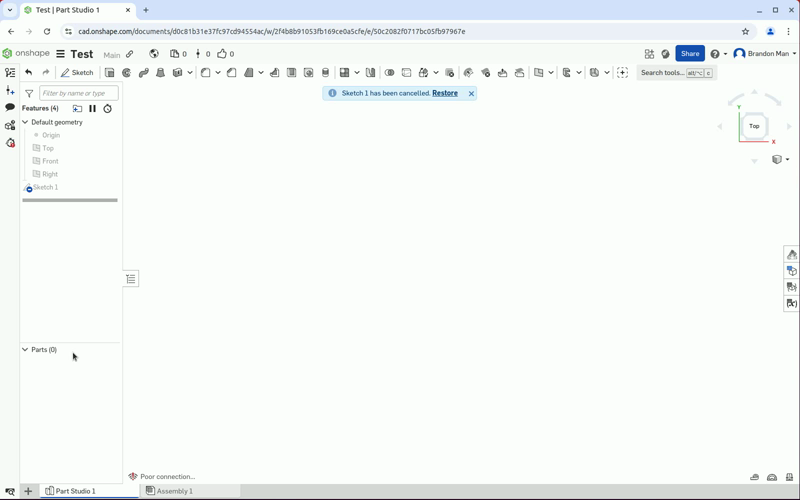
key(shift+p)
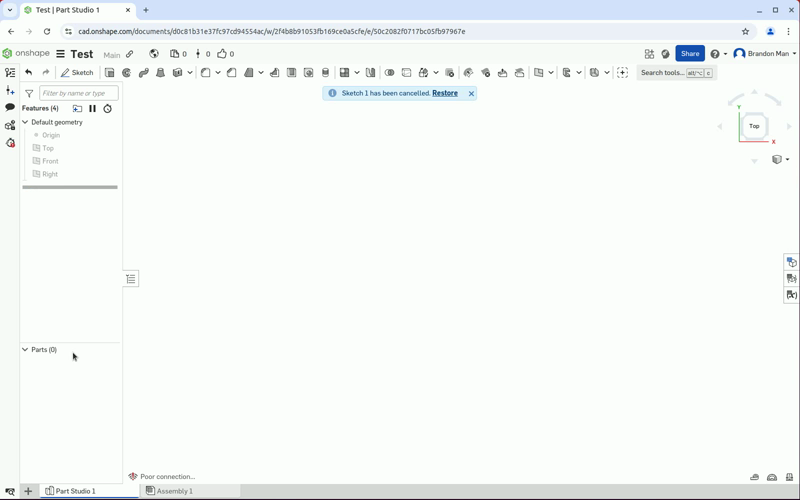
key(space)
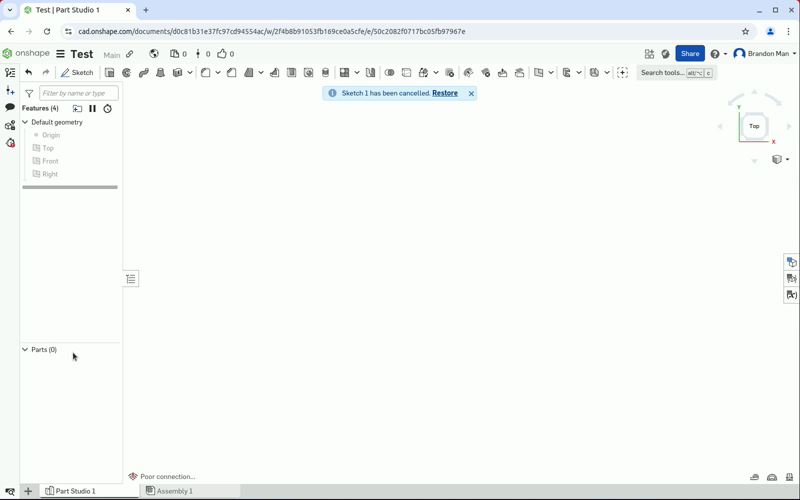
key_down(shift)
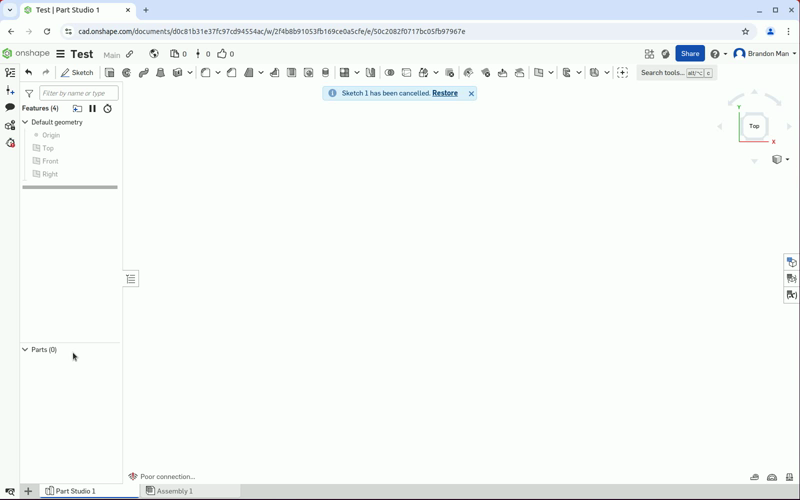
key(up)
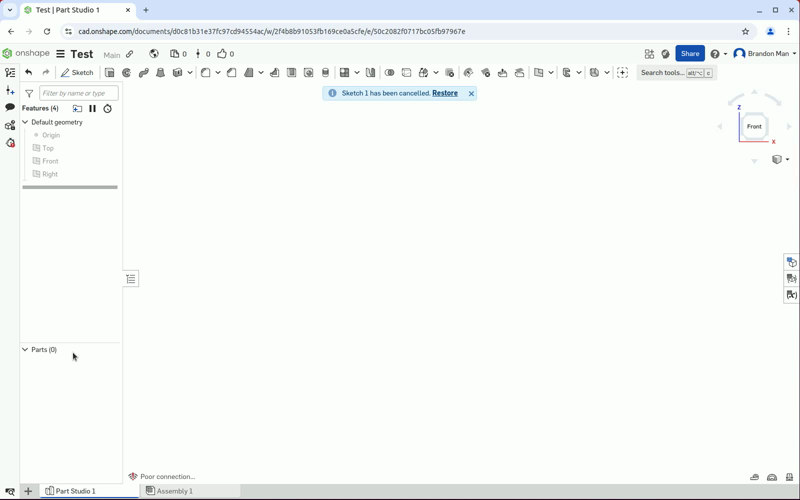
key_up(shift)
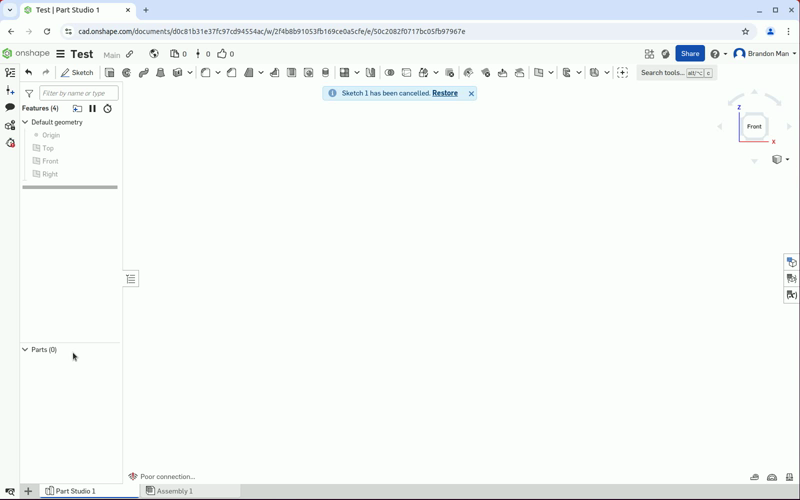
mouse_move(73, 352)
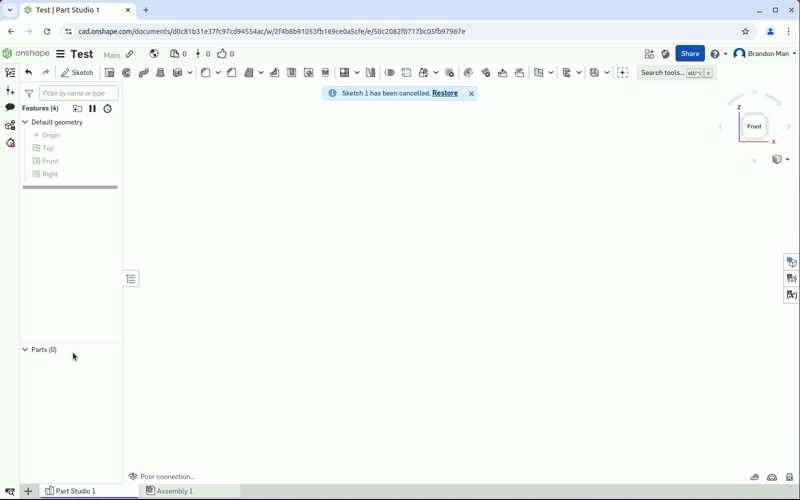
key(shift+y)
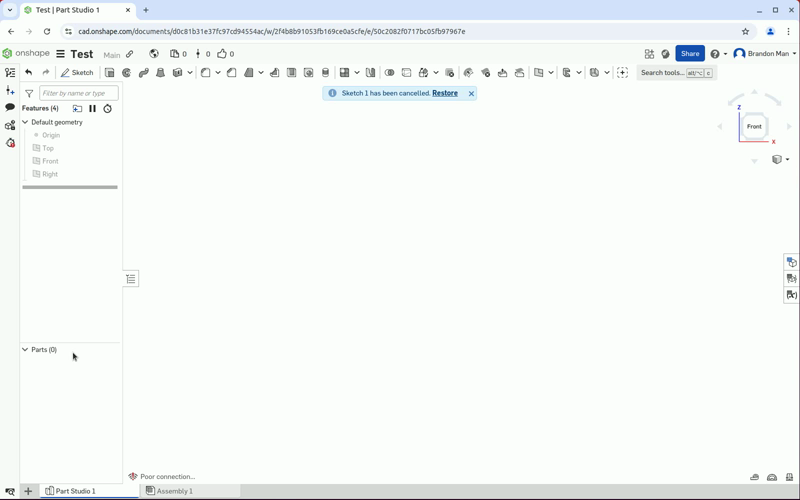
key(shift+s)
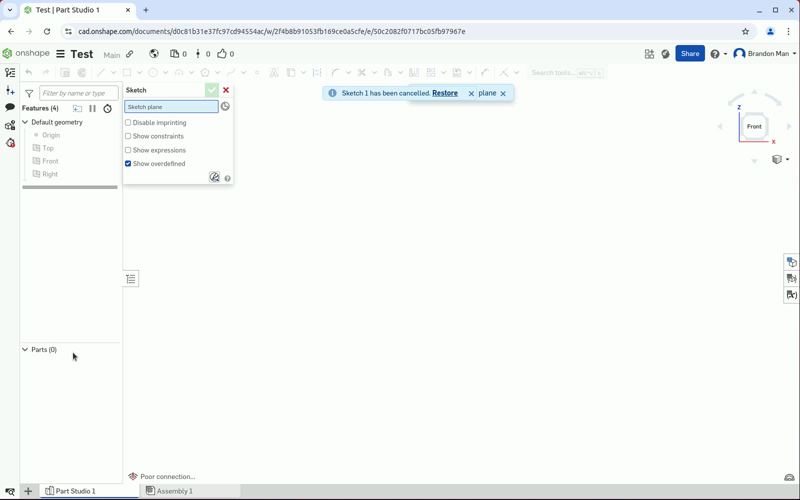
mouse_move(73, 163)
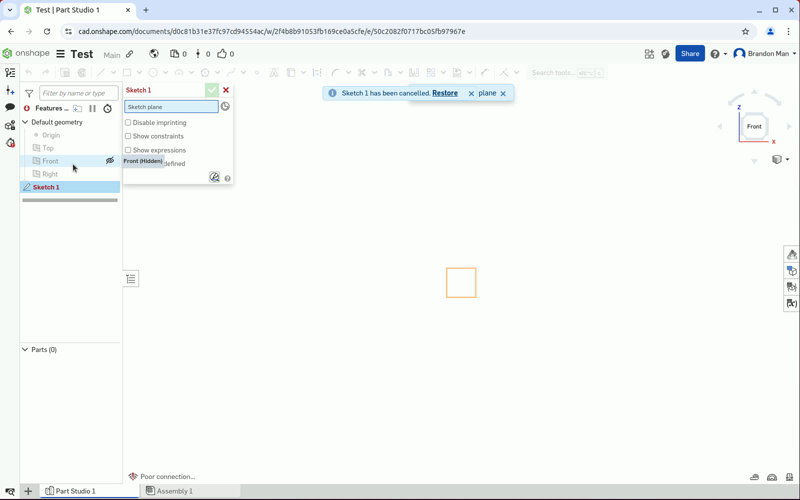
click(73, 163)
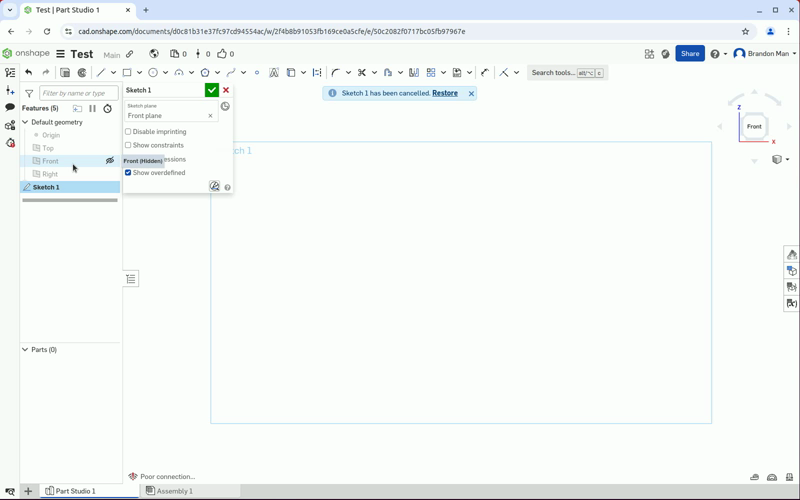
mouse_move(73, 352)
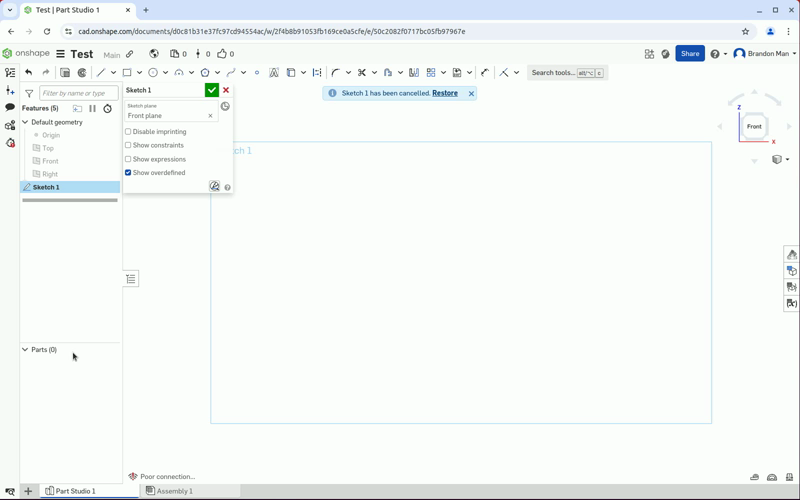
key(y)
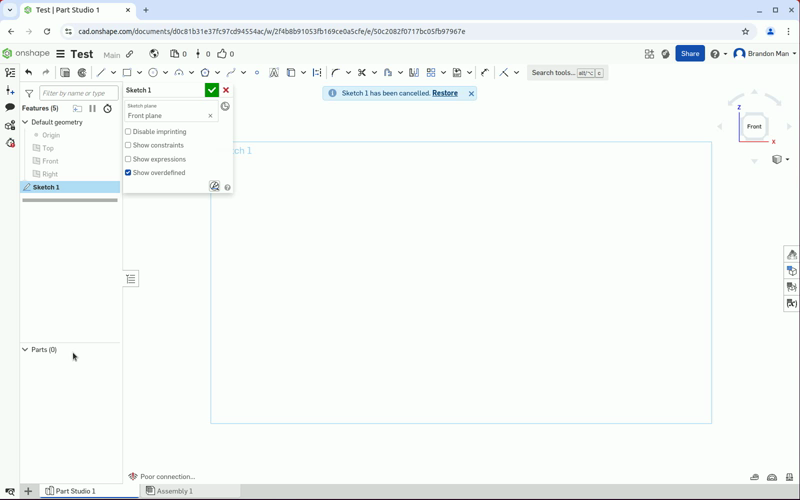
key(l)
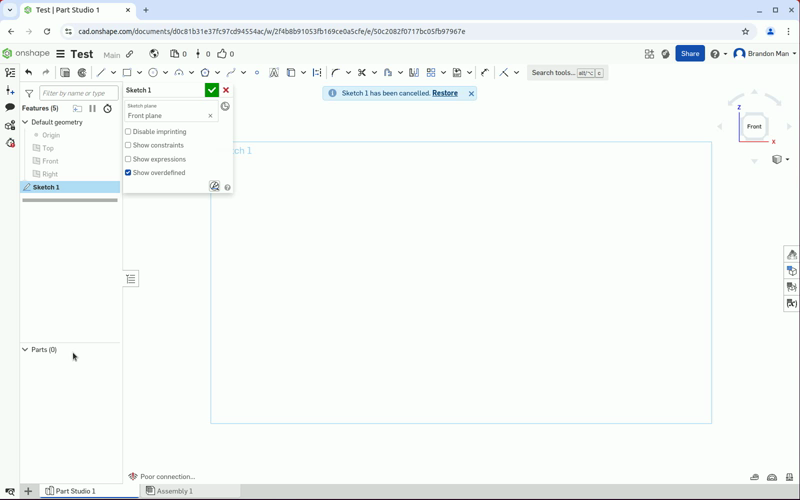
key_down(shift)
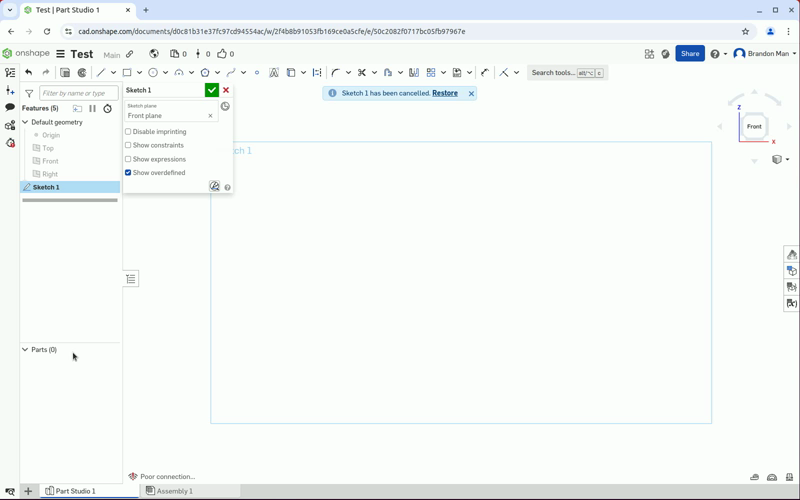
mouse_move(422, 395)
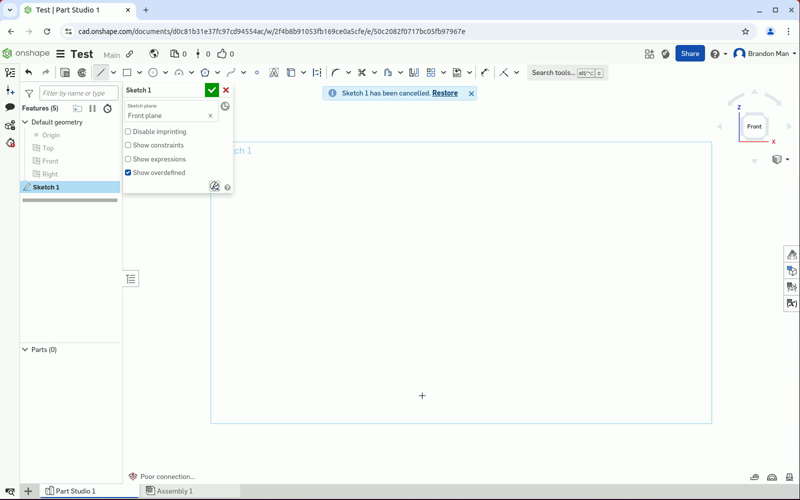
click(422, 395)
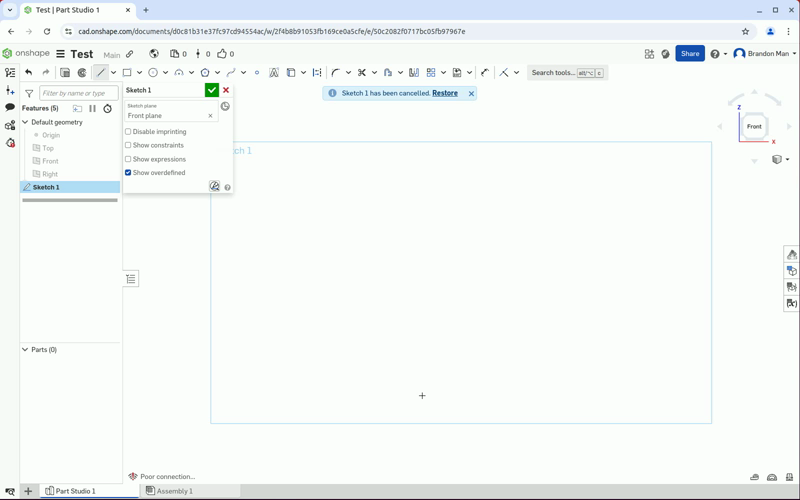
key_up(shift)
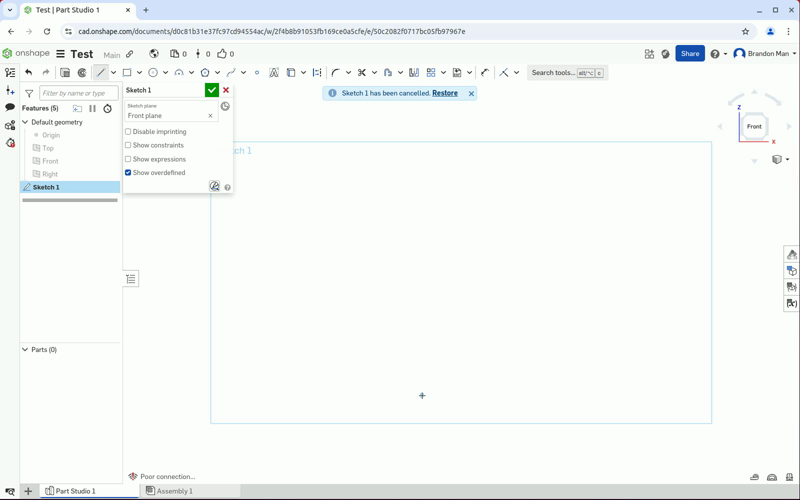
key_down(shift)
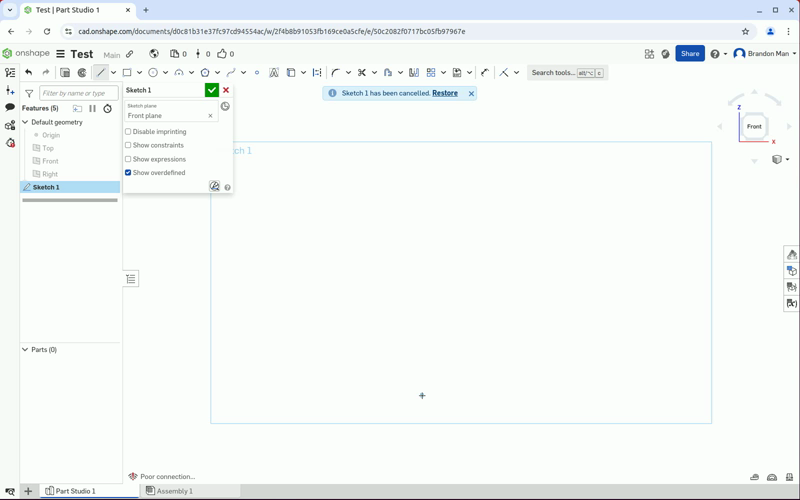
mouse_move(499, 395)
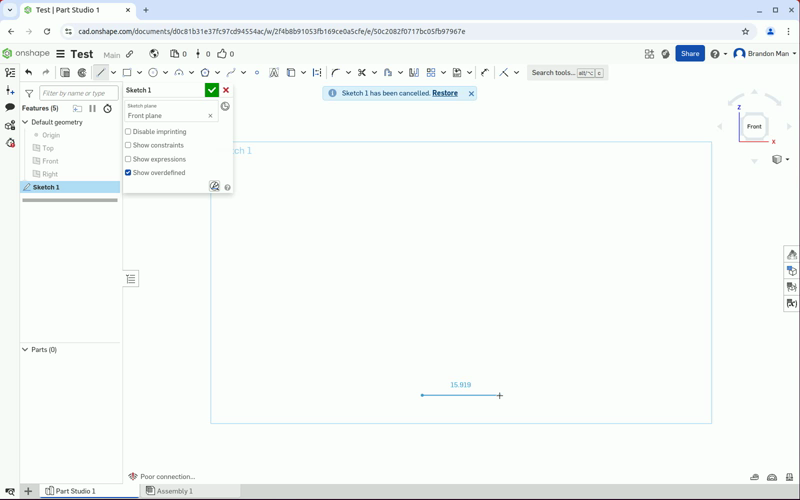
click(499, 395)
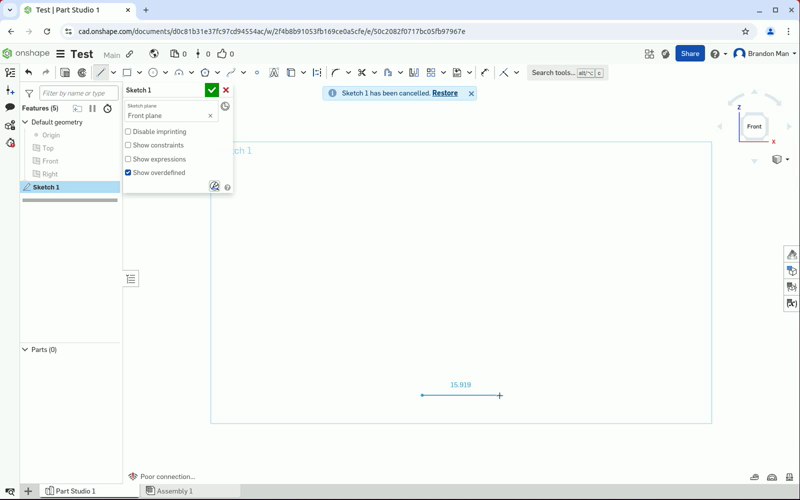
key_up(shift)
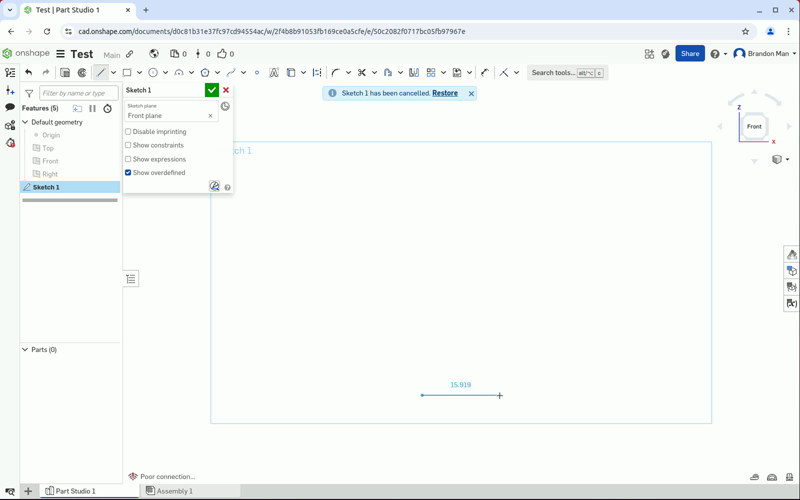
key_down(shift)
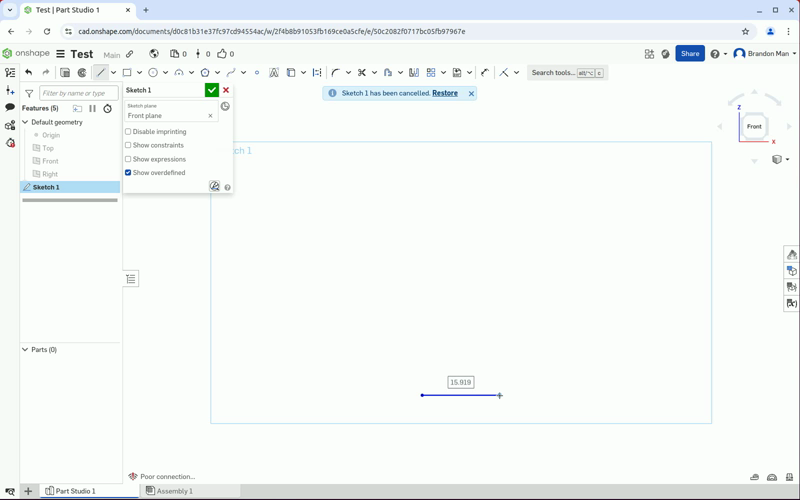
mouse_move(499, 171)
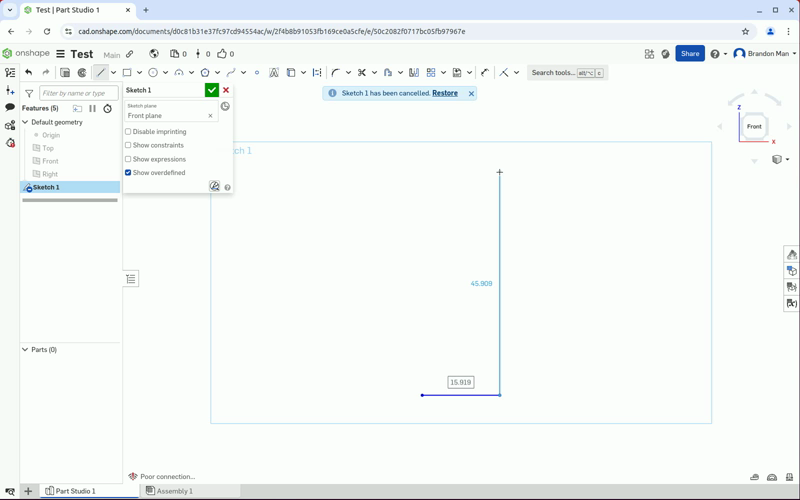
click(499, 171)
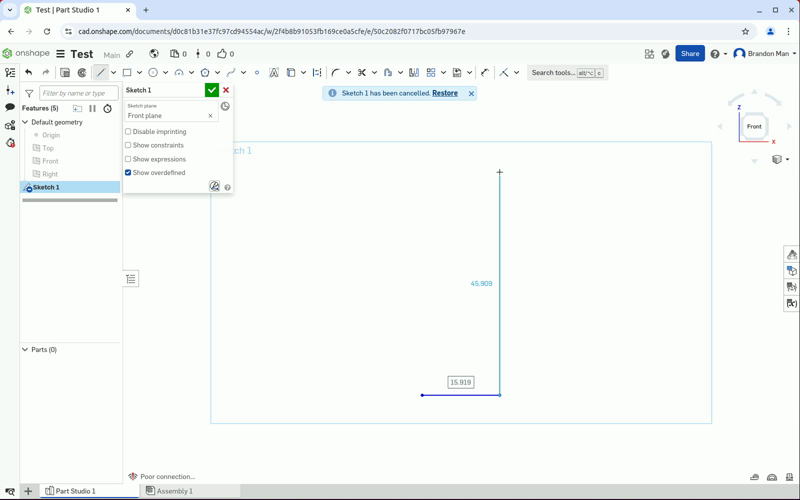
key_up(shift)
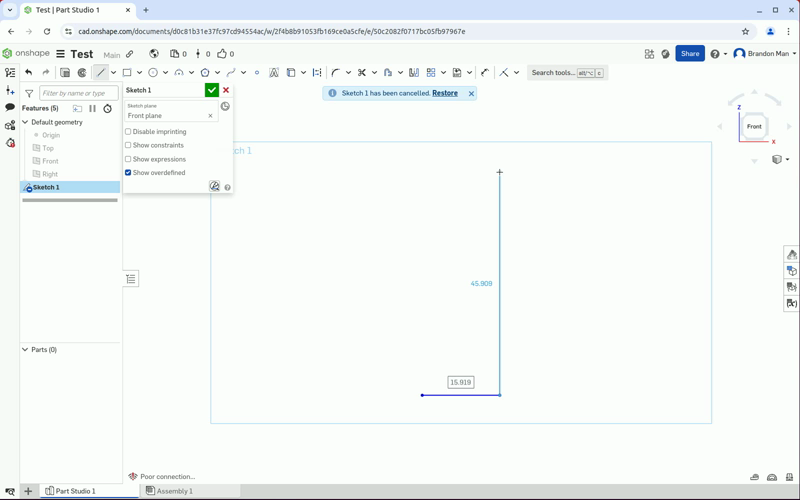
key_down(shift)
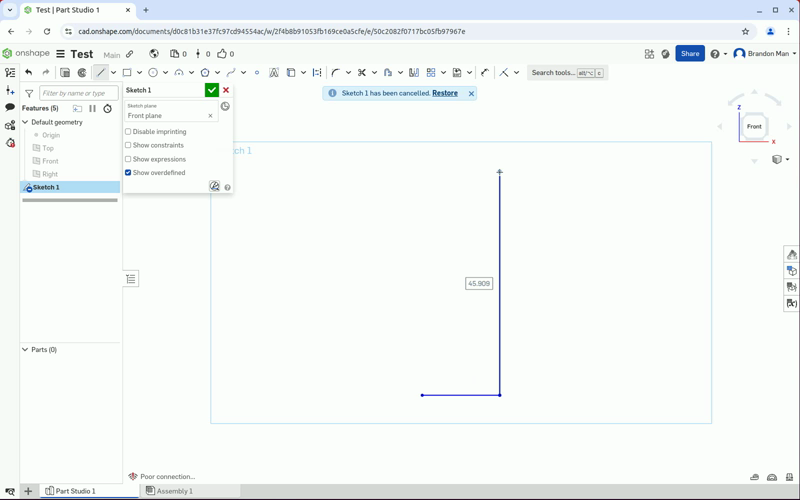
mouse_move(422, 171)
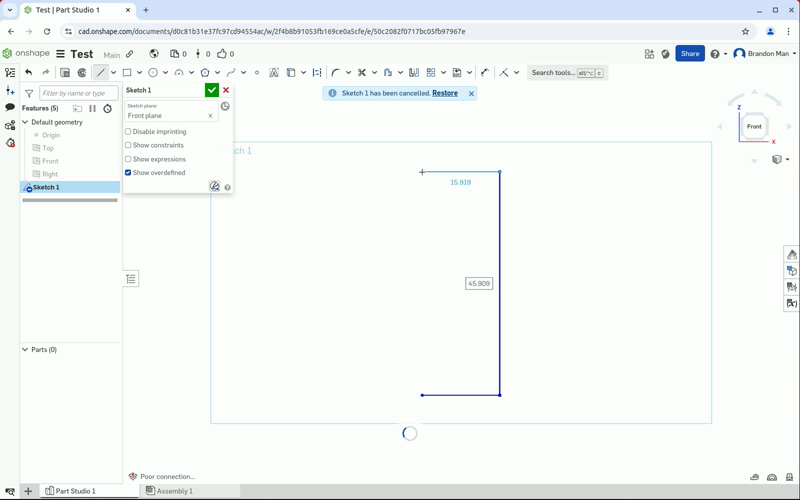
click(422, 171)
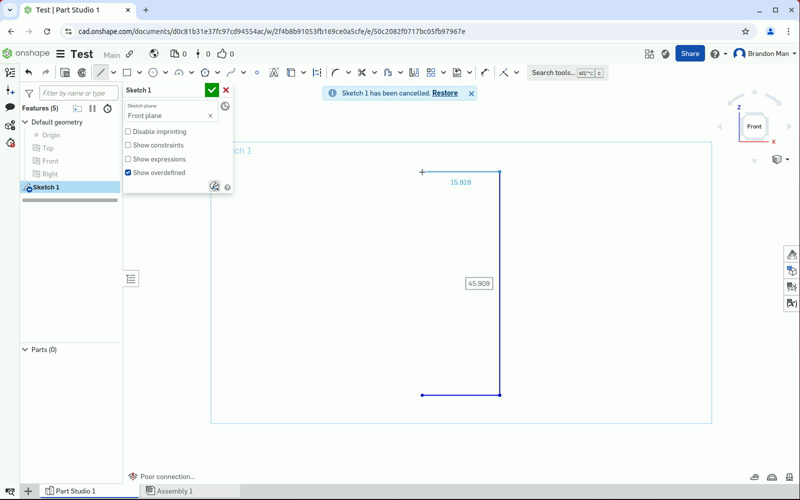
key_up(shift)
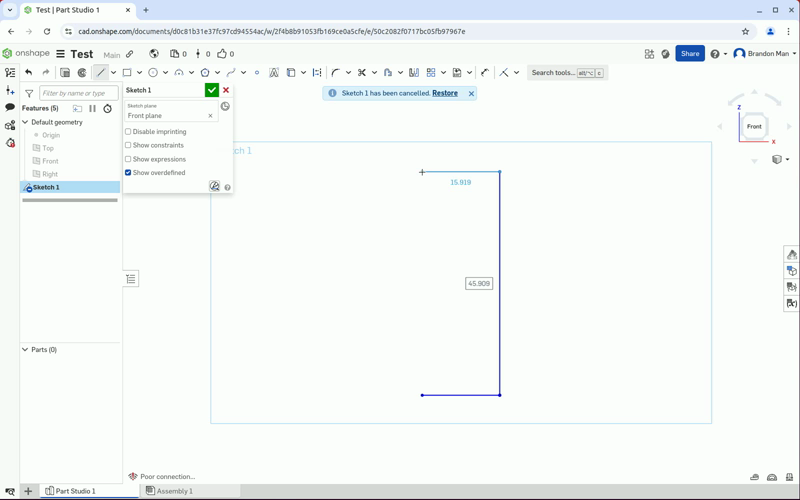
key_down(shift)
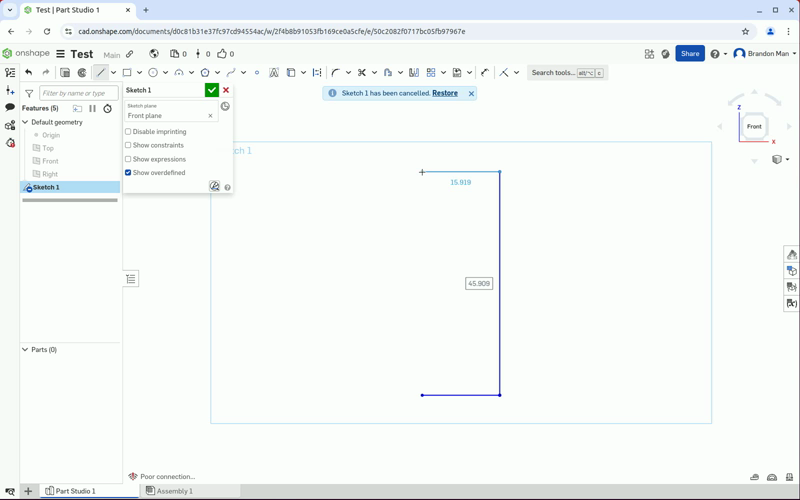
mouse_move(422, 395)
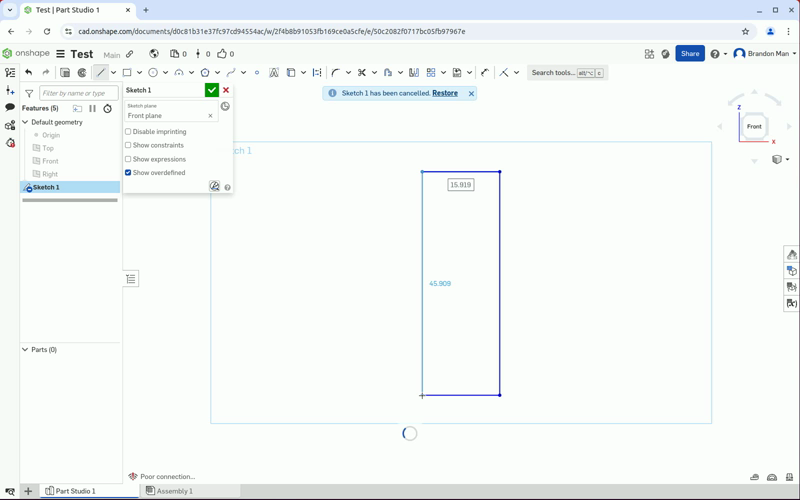
key_up(shift)
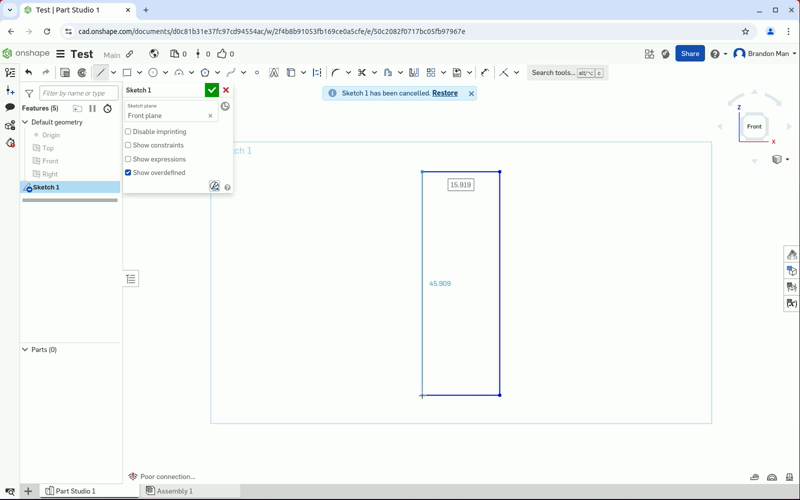
click(422, 395)
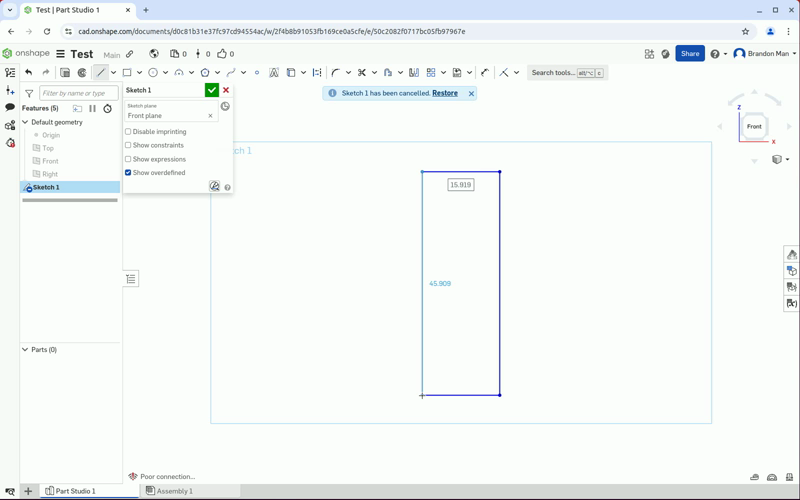
key(esc)
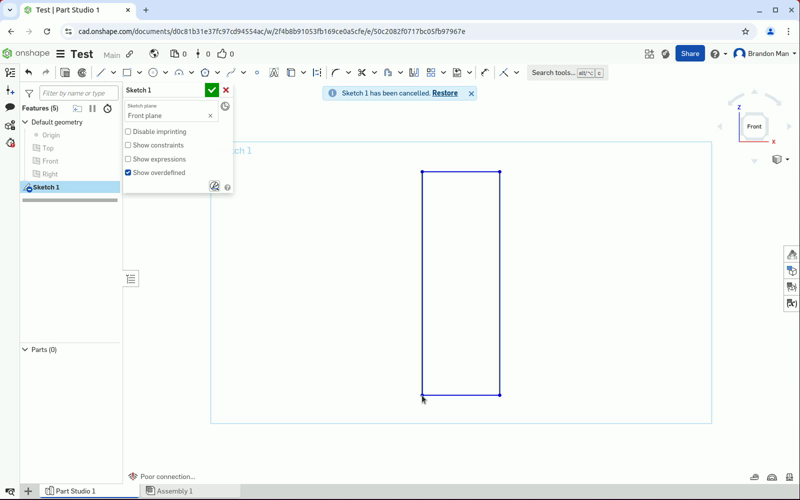
mouse_move(438, 331)
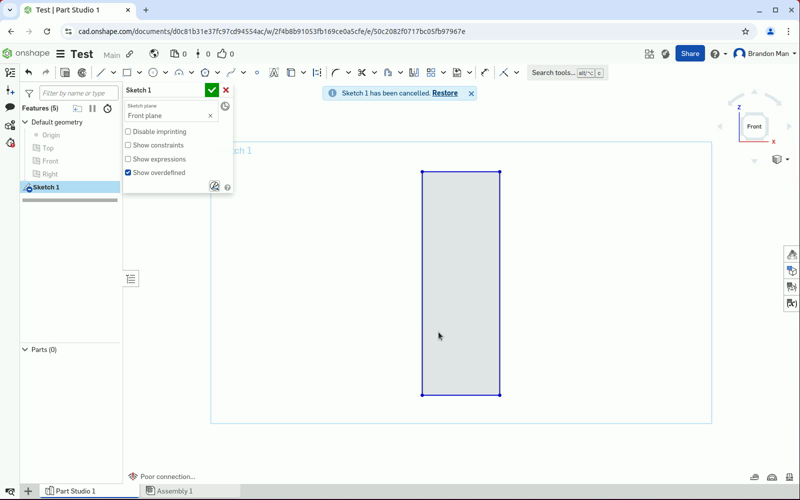
click(438, 331)
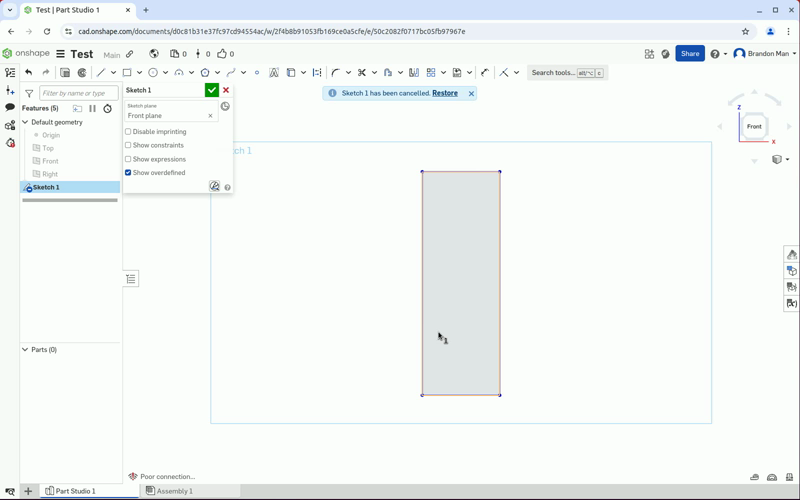
mouse_move(73, 352)
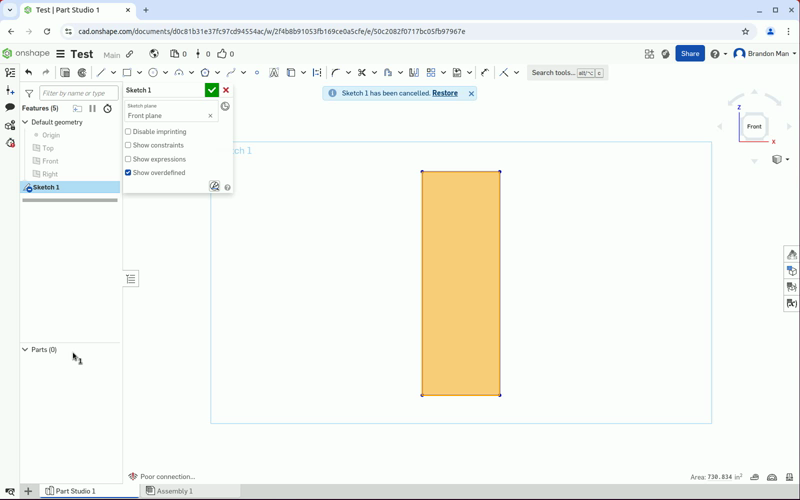
key(shift+y)
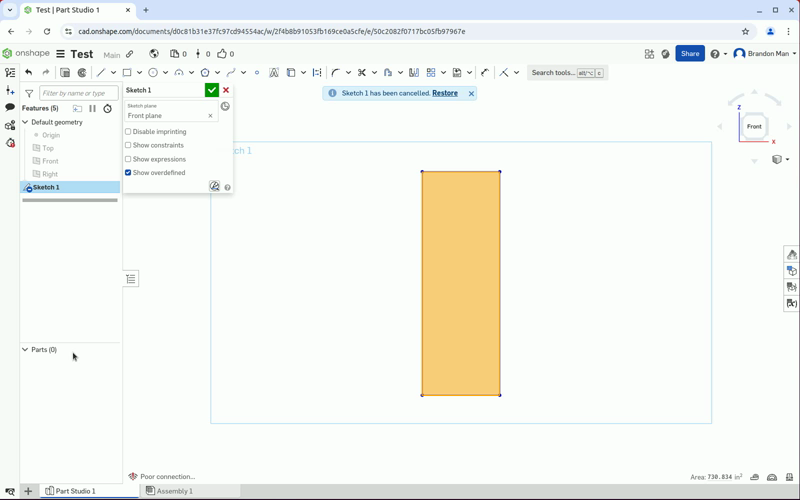
key(shift+e)
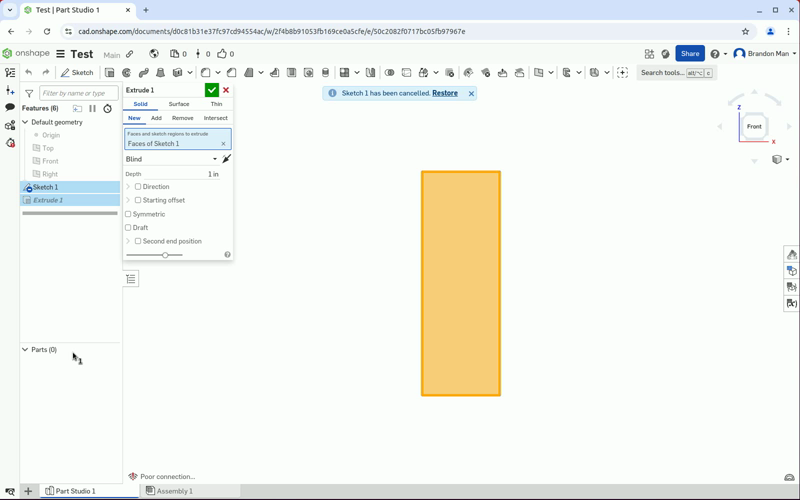
mouse_move(143, 106)
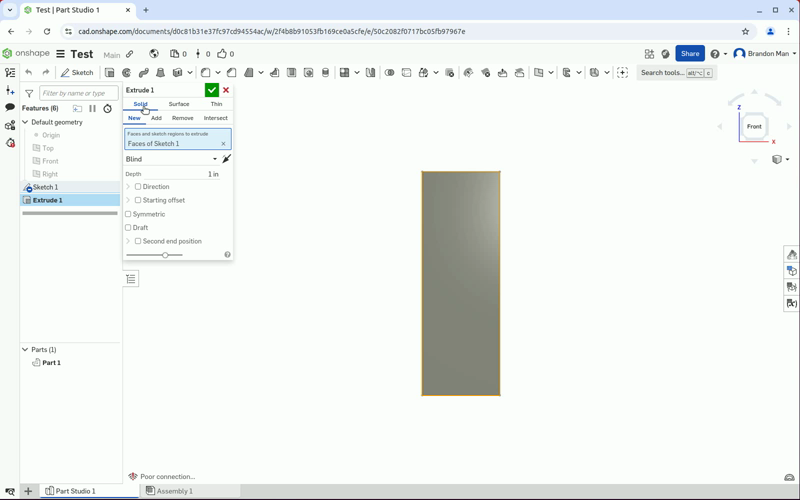
click(143, 106)
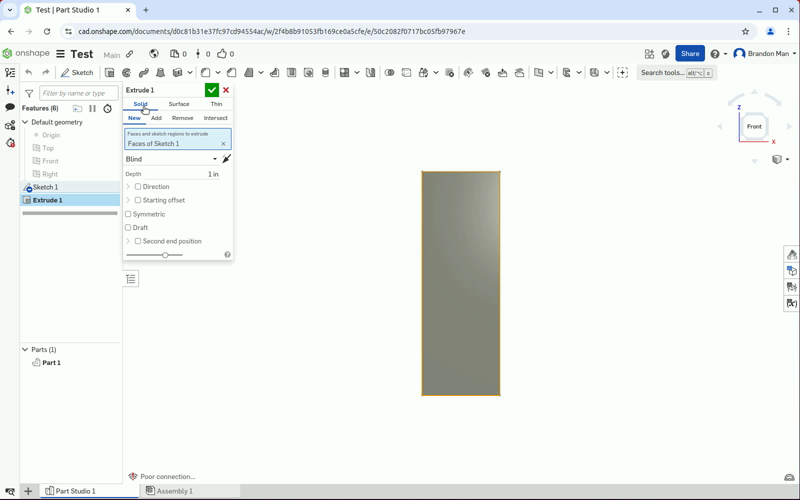
mouse_move(137, 120)
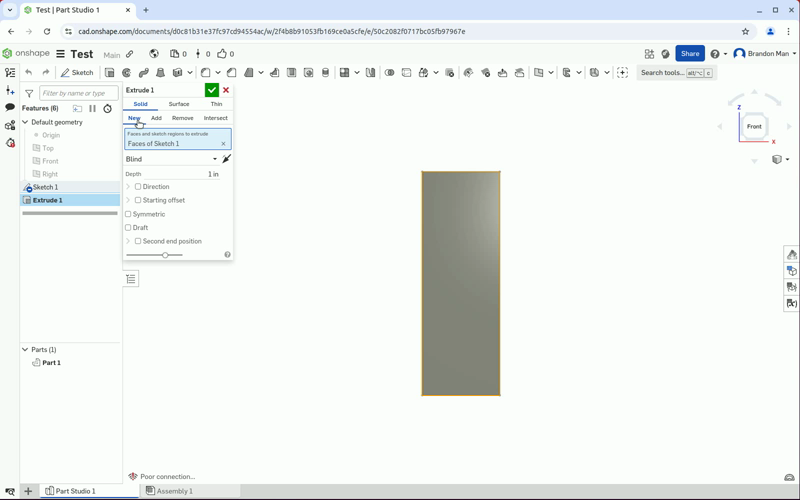
click(137, 120)
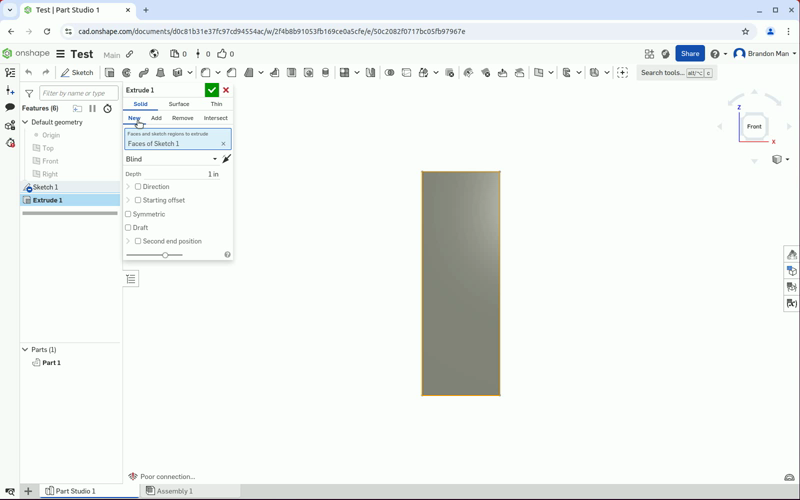
key(tab, 4)
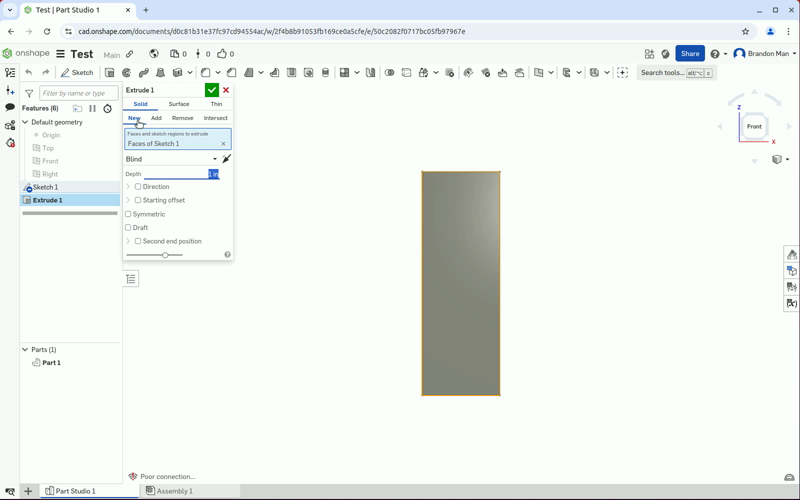
text(0.481)
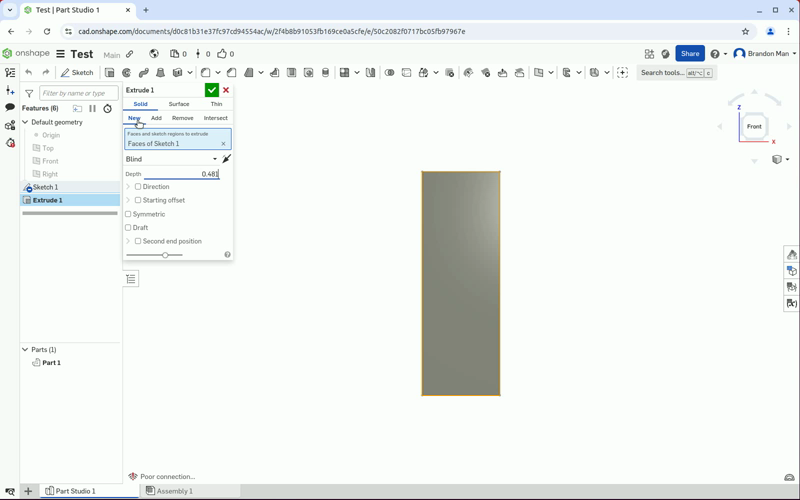
key(enter)
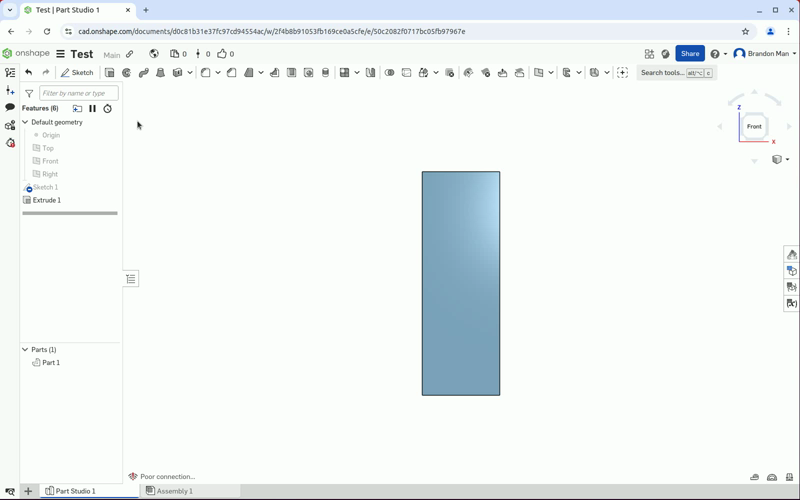
key(shift+h)
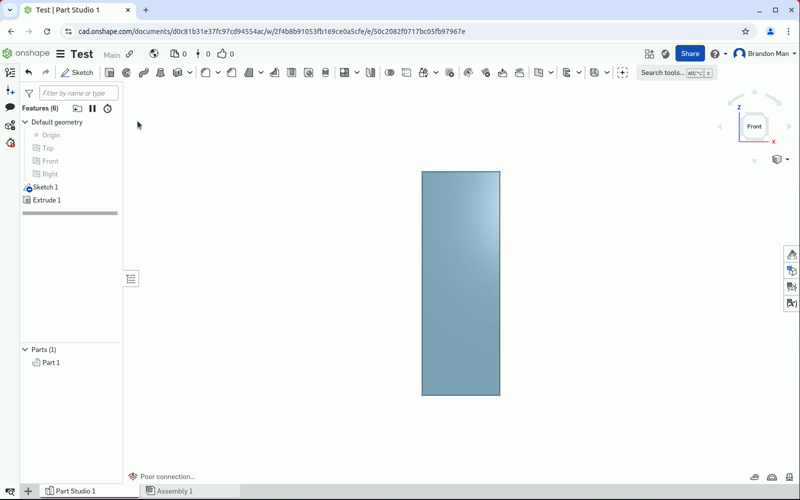
key(shift+h)
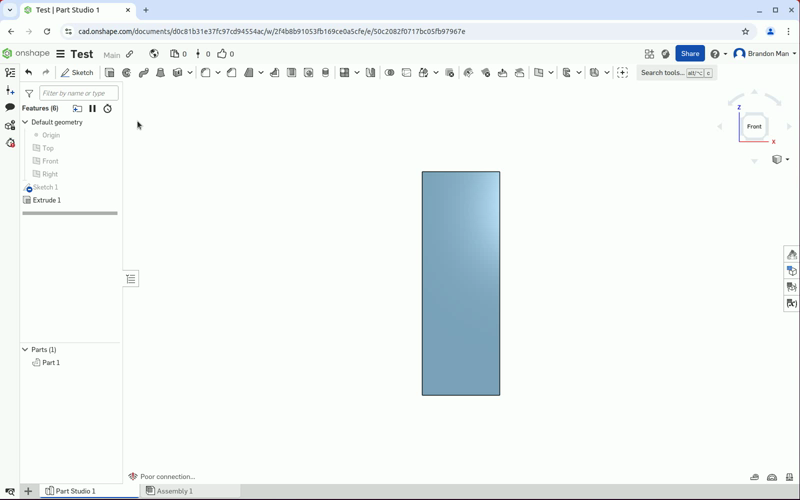
mouse_move(73, 189)
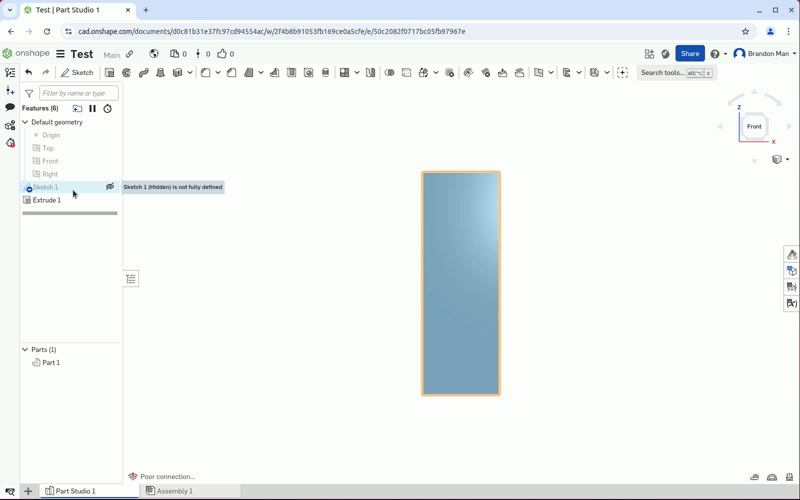
click(73, 189)
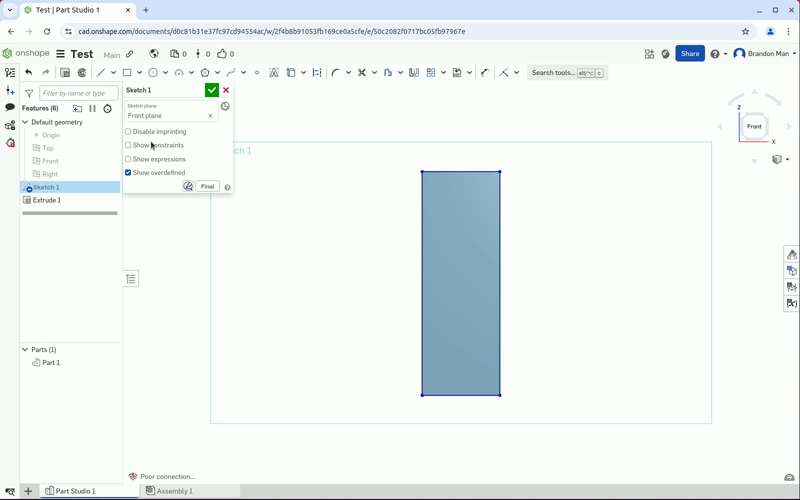
mouse_move(229, 92)
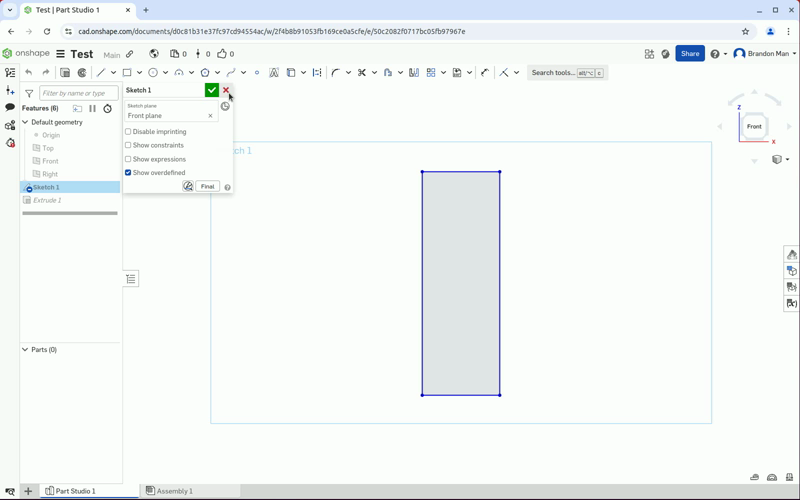
click(229, 92)
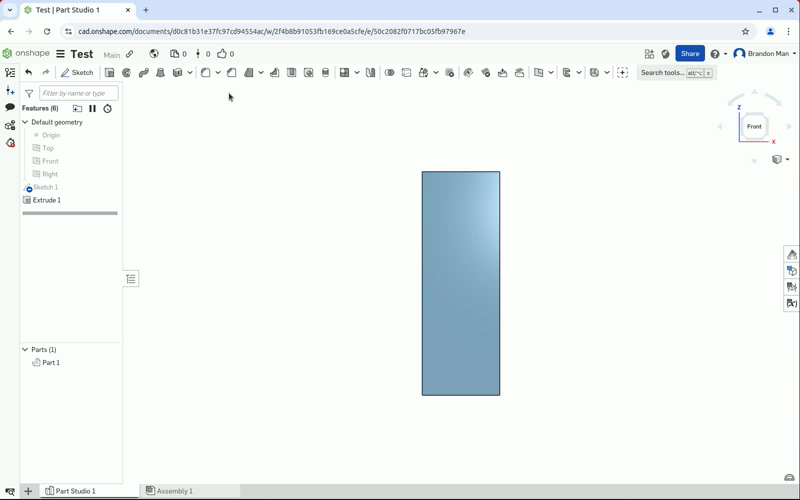
mouse_move(541, 75)
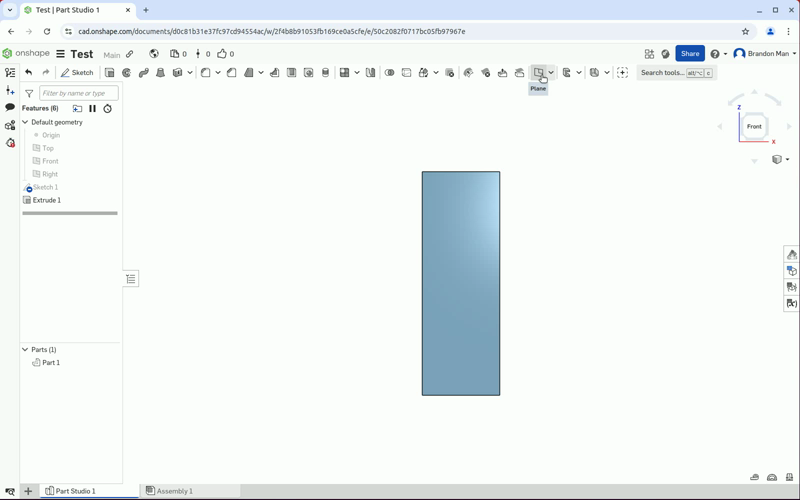
click(541, 75)
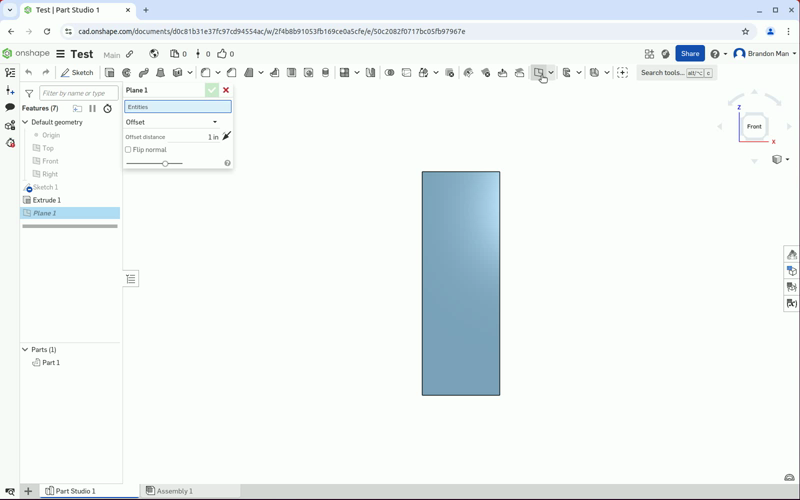
mouse_move(73, 163)
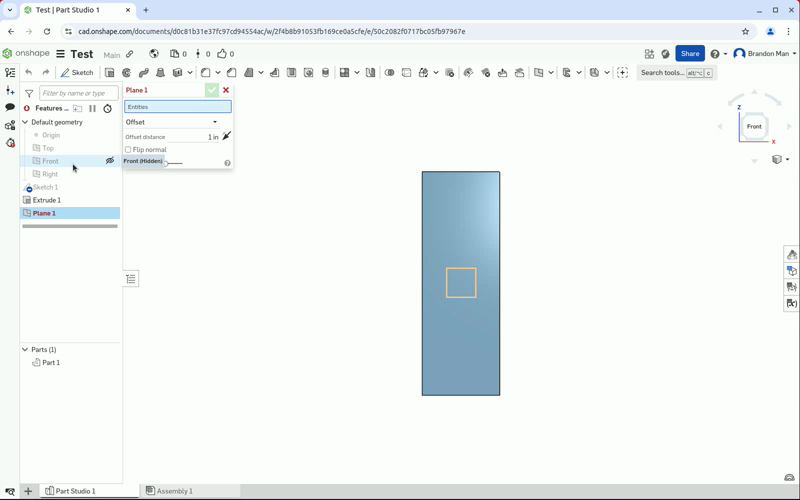
click(73, 163)
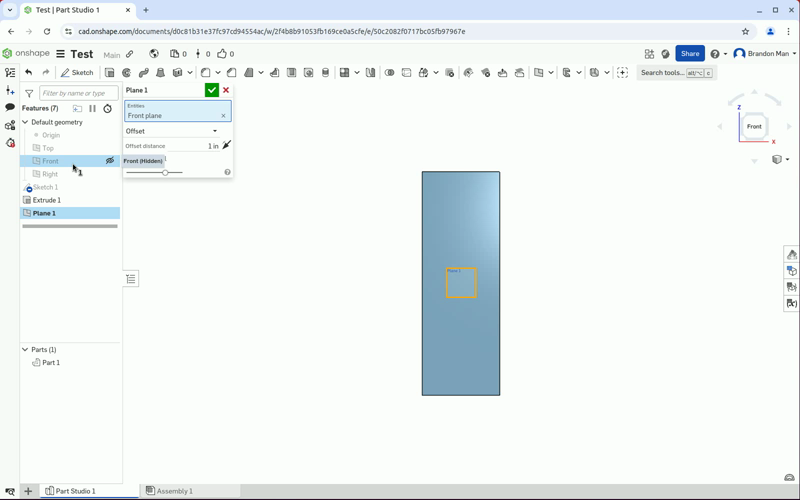
key(tab, 2)
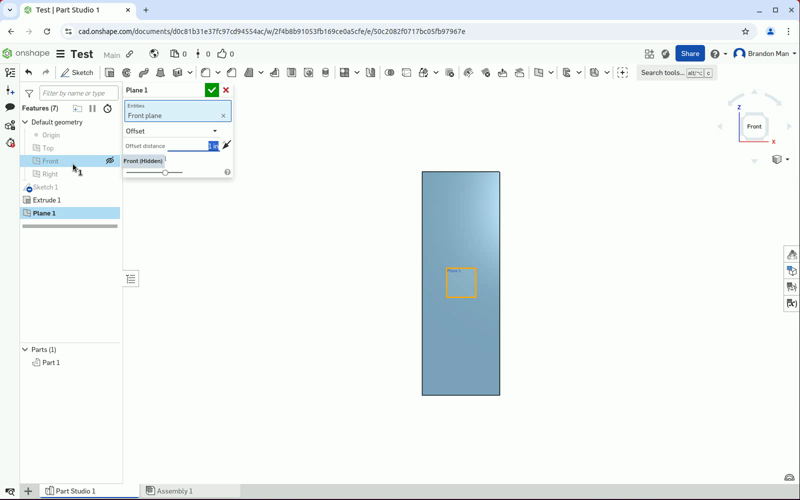
text(0.493)
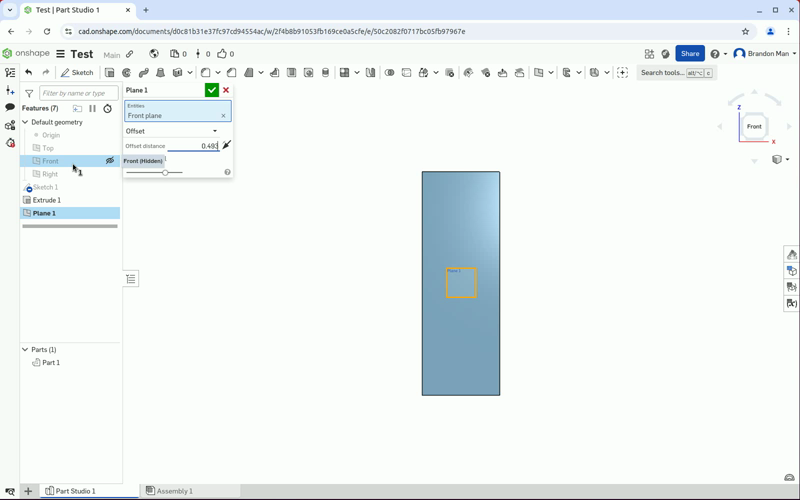
key(enter, 2)
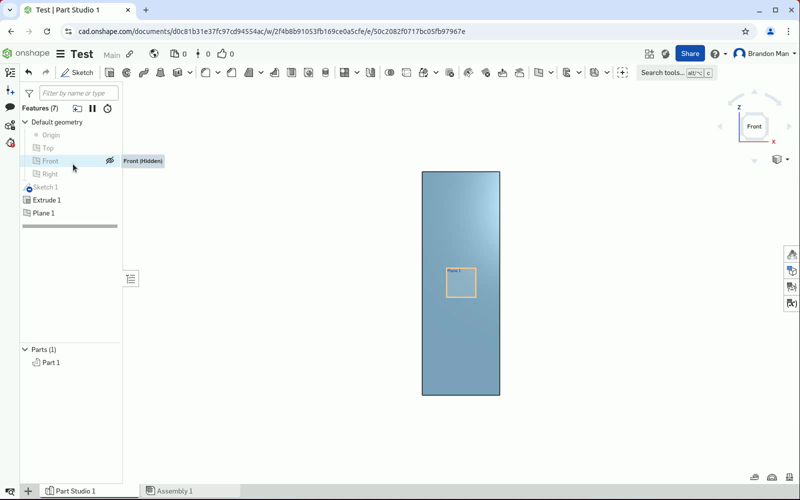
key(shift+s)
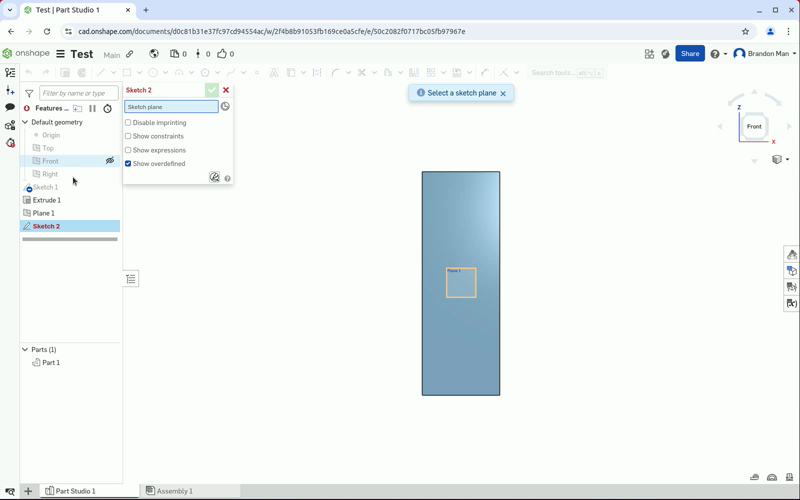
mouse_move(73, 215)
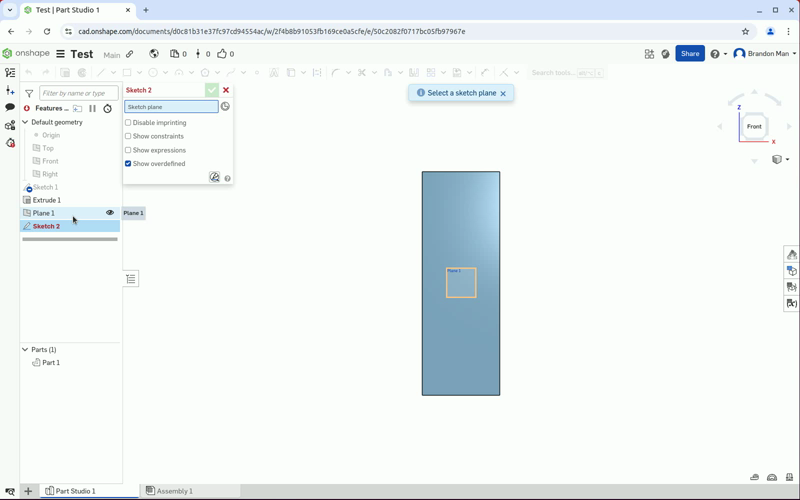
click(73, 215)
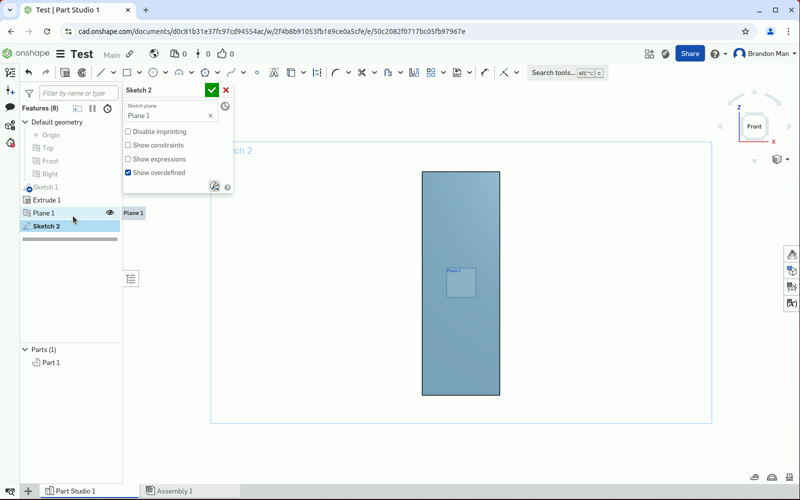
mouse_move(73, 352)
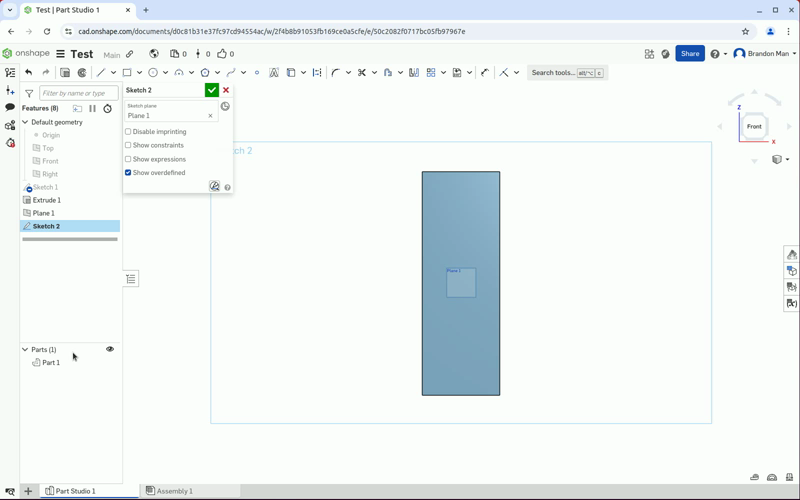
key(y)
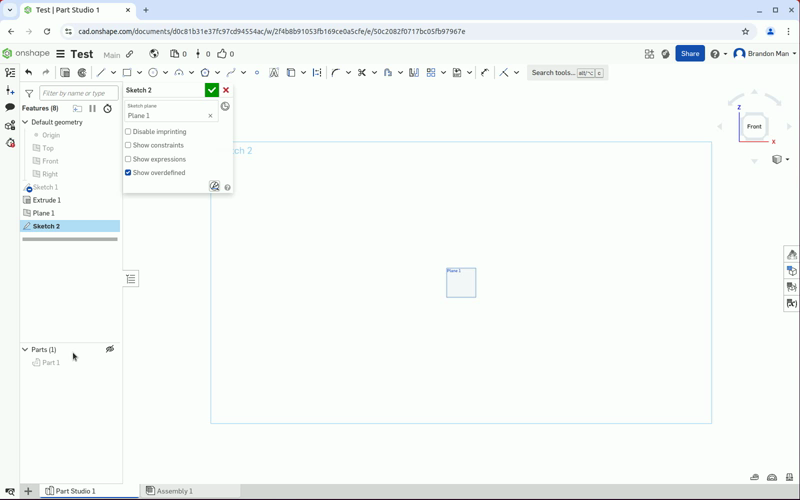
key(a)
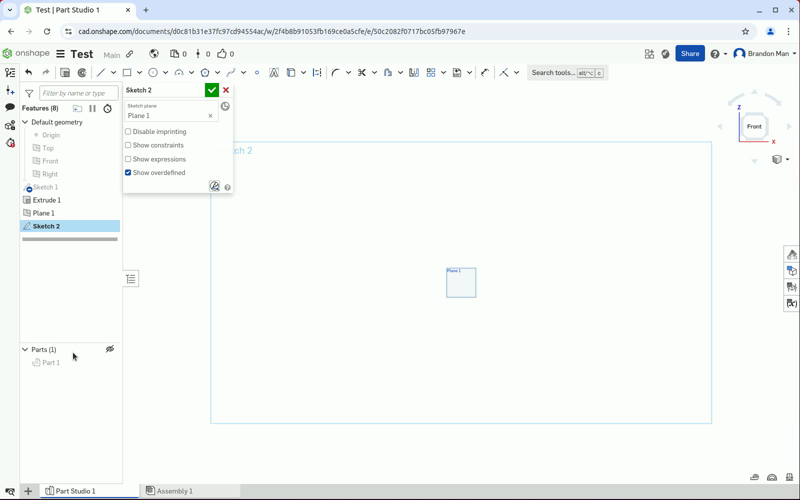
key_down(shift)
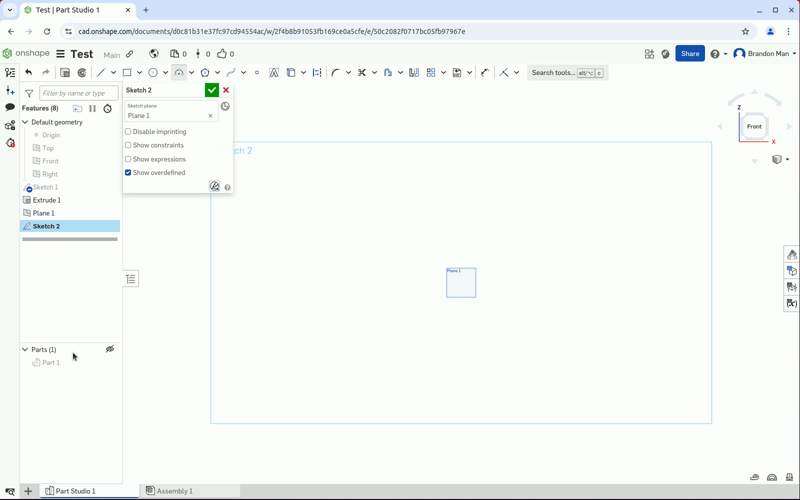
mouse_move(439, 334)
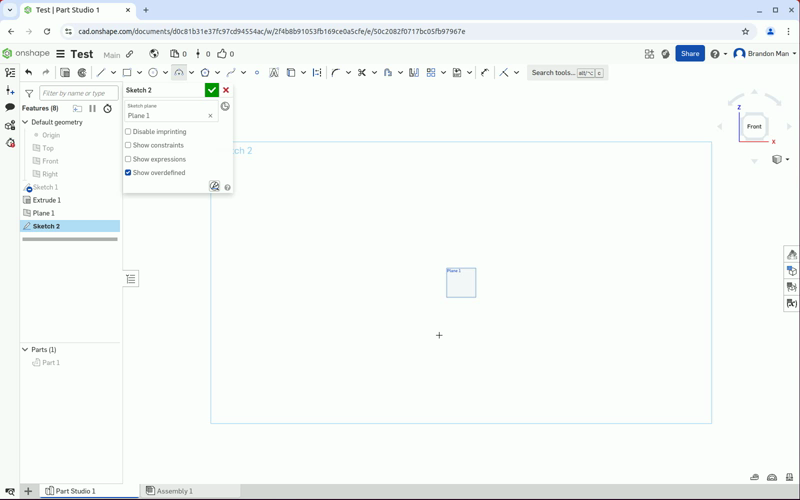
click(439, 334)
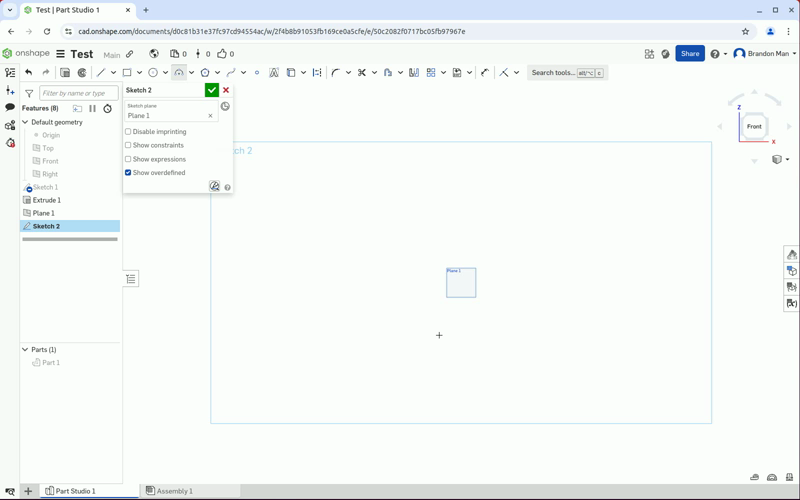
key_up(shift)
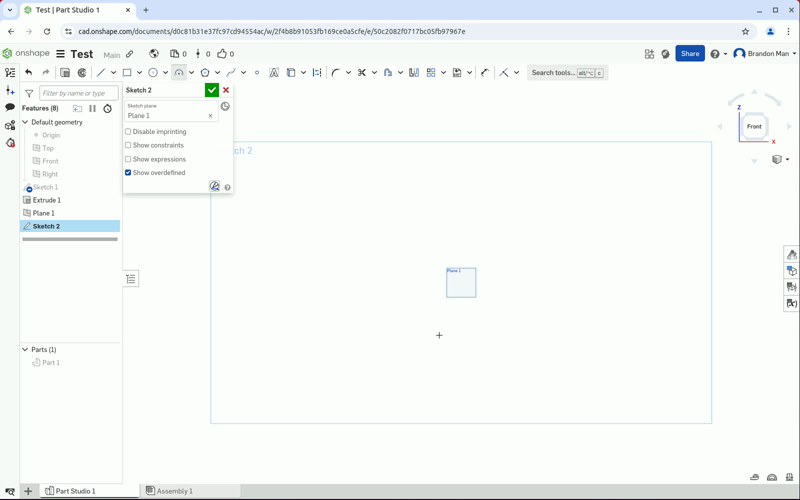
key_down(shift)
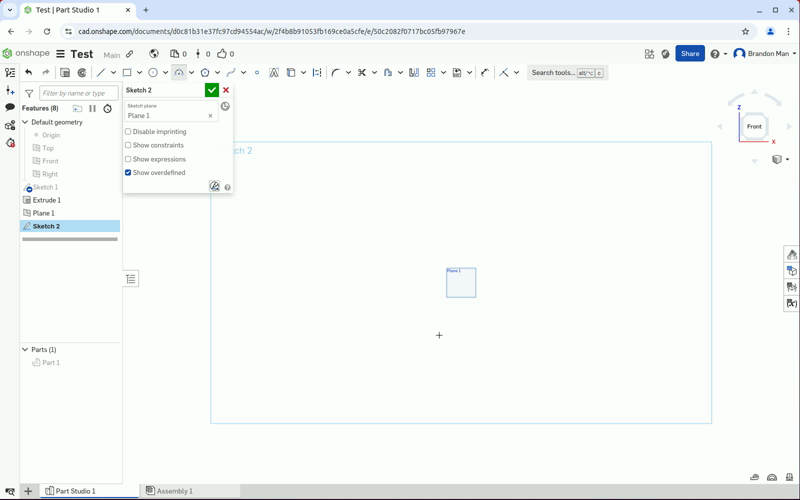
mouse_move(482, 334)
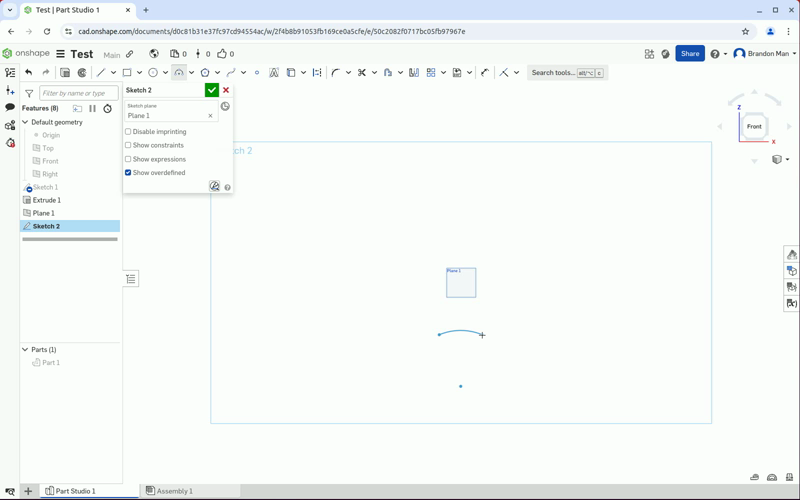
click(482, 334)
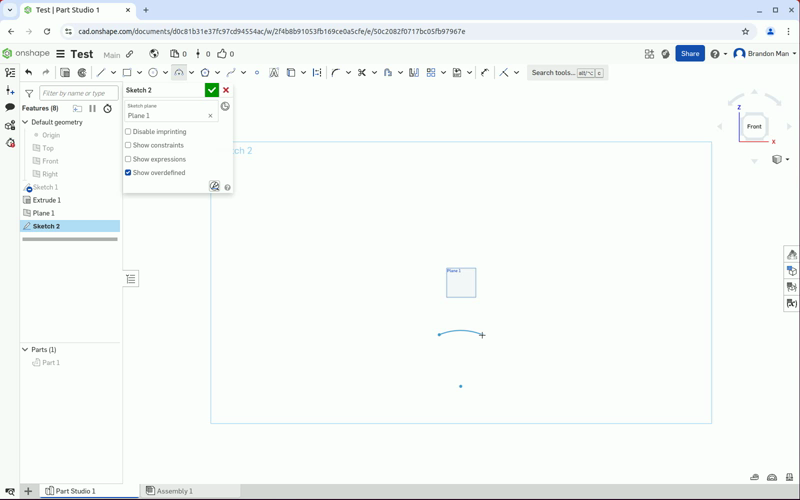
mouse_move(461, 355)
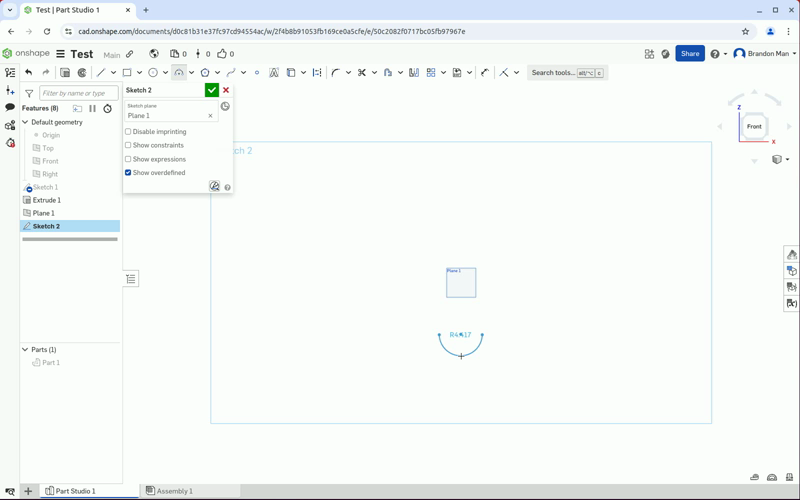
click(461, 355)
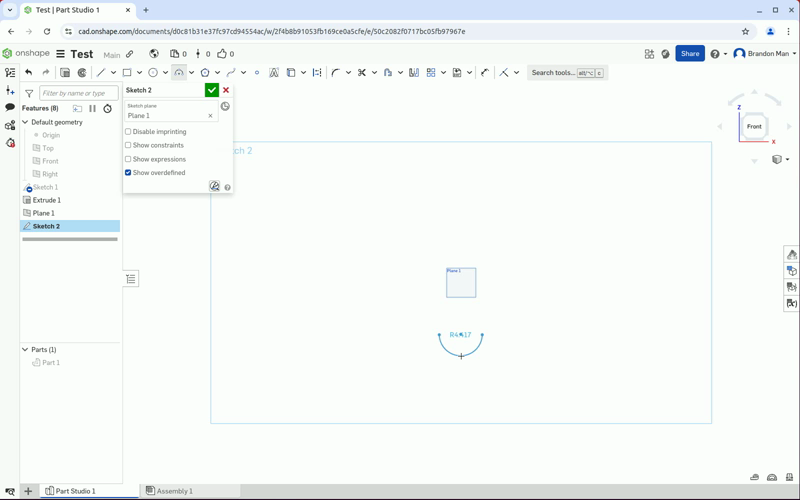
key_up(shift)
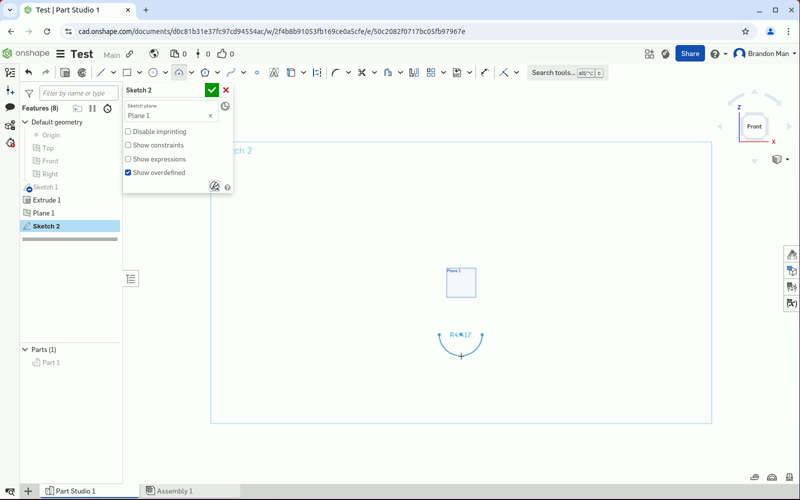
key(esc)
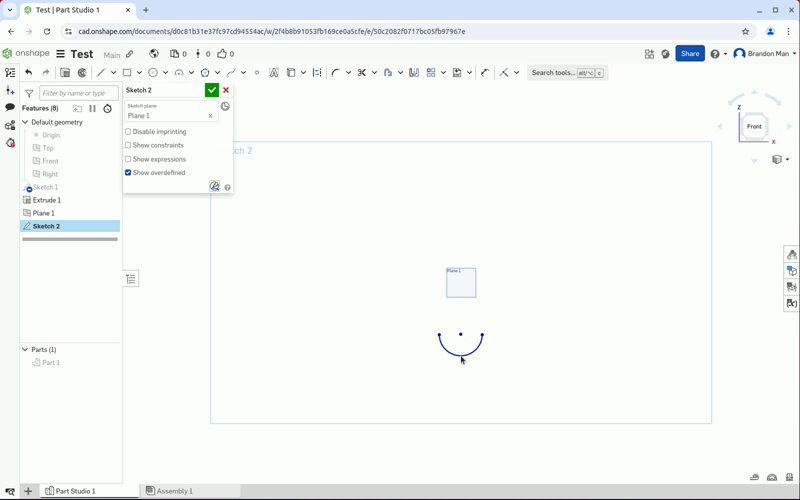
key(l)
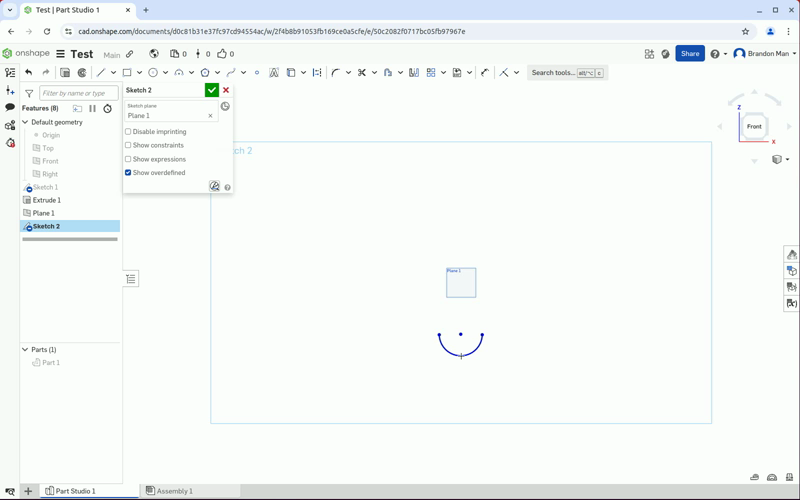
mouse_move(482, 334)
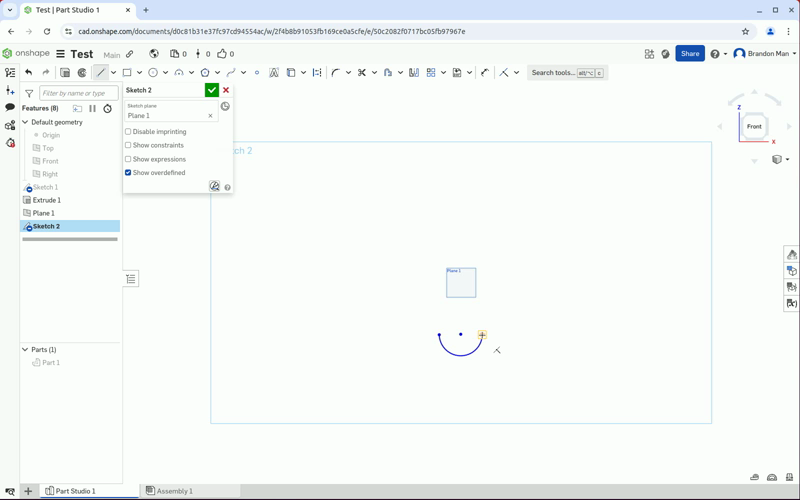
click(482, 334)
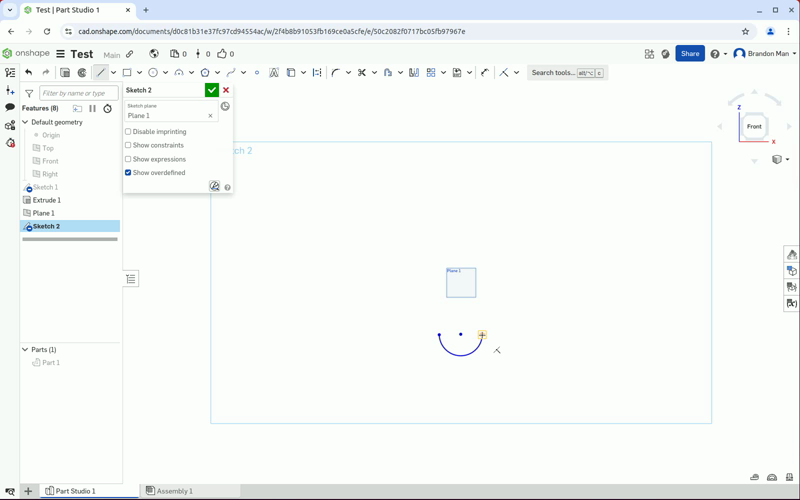
key_down(shift)
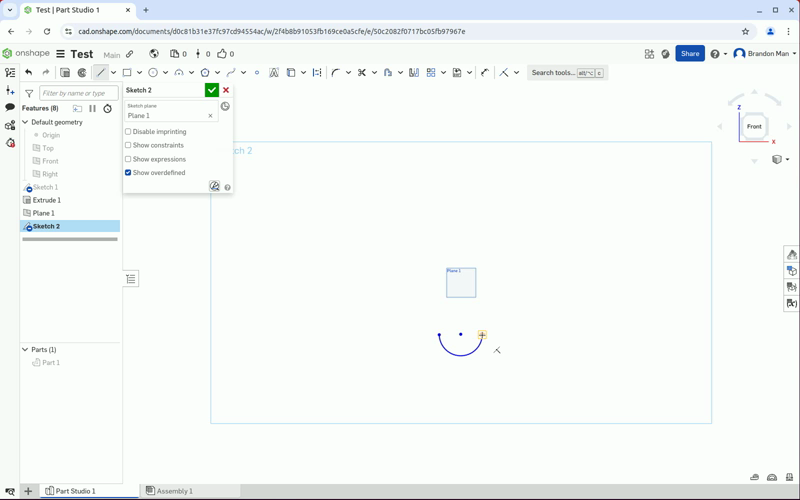
mouse_move(482, 206)
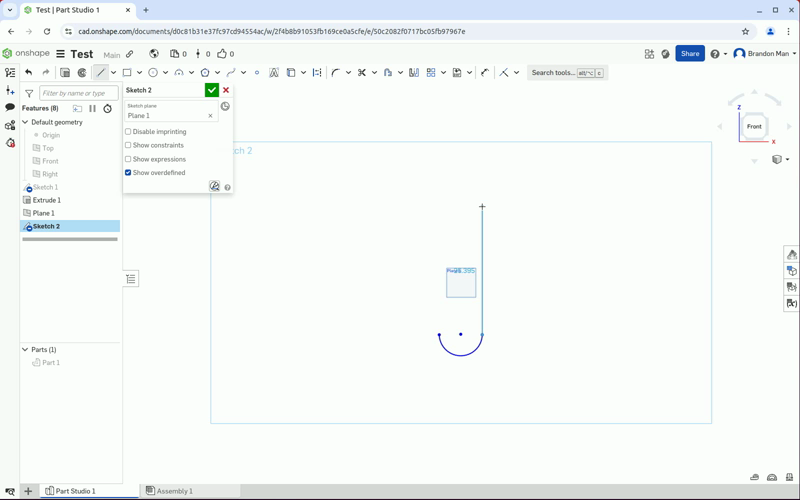
click(482, 206)
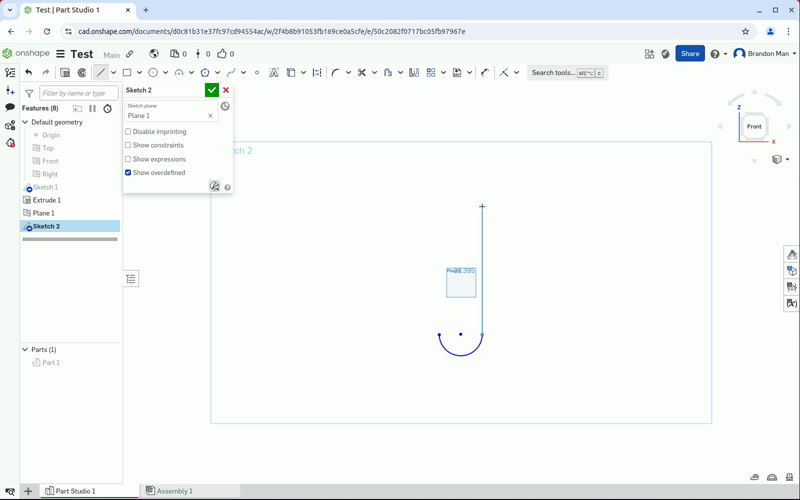
key_up(shift)
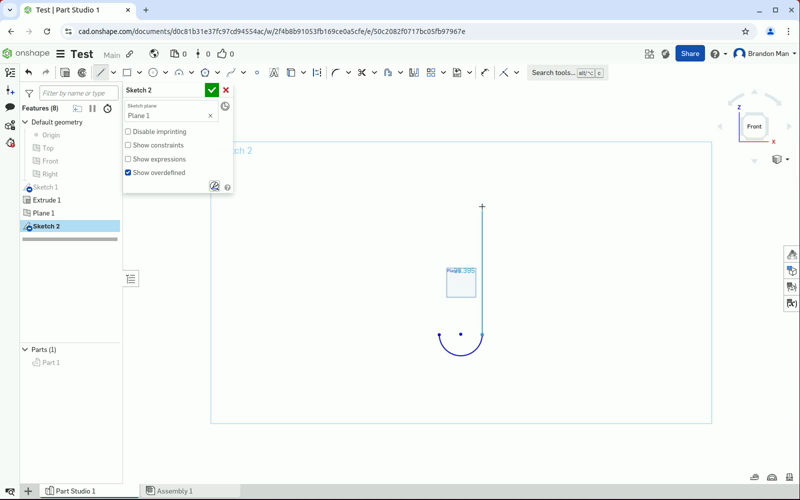
key(esc)
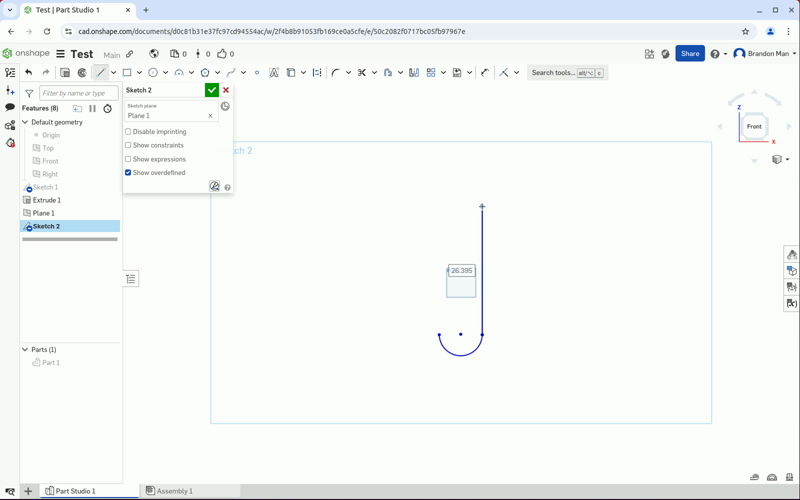
key(a)
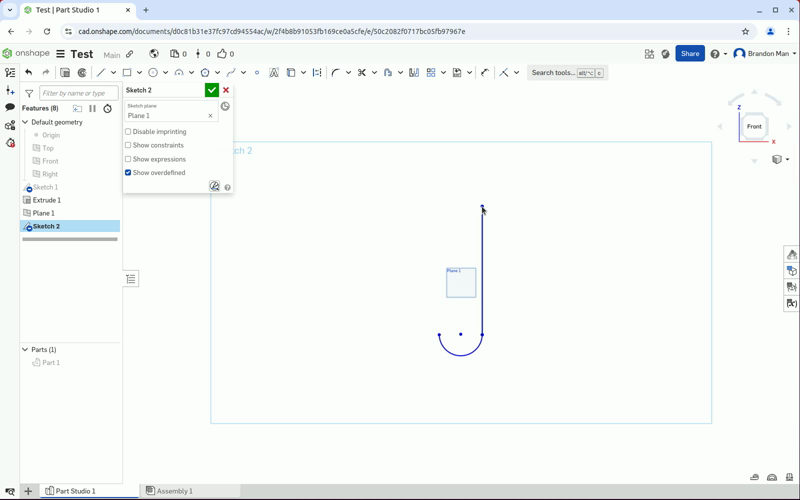
mouse_move(482, 206)
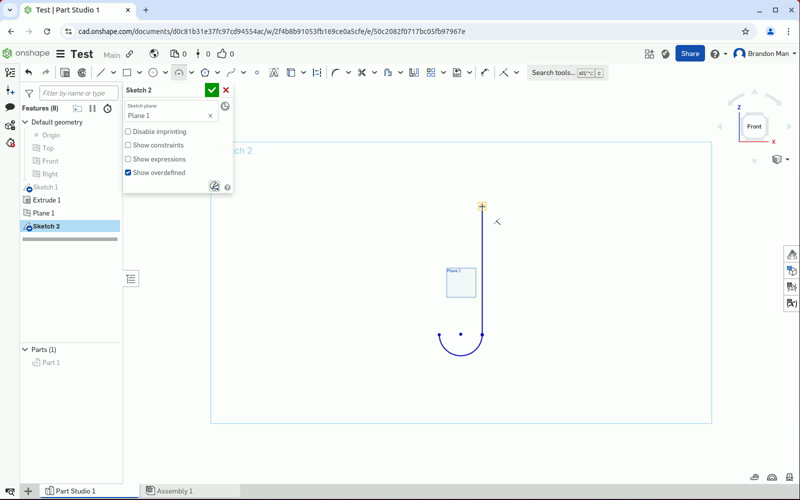
click(482, 206)
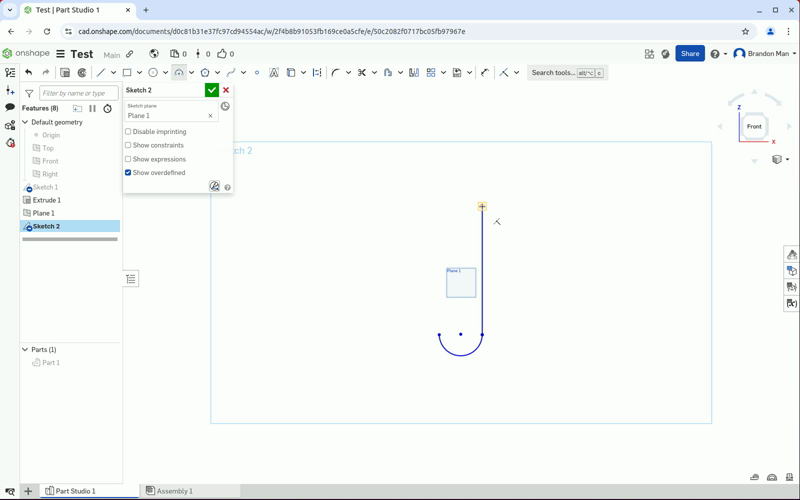
key_down(shift)
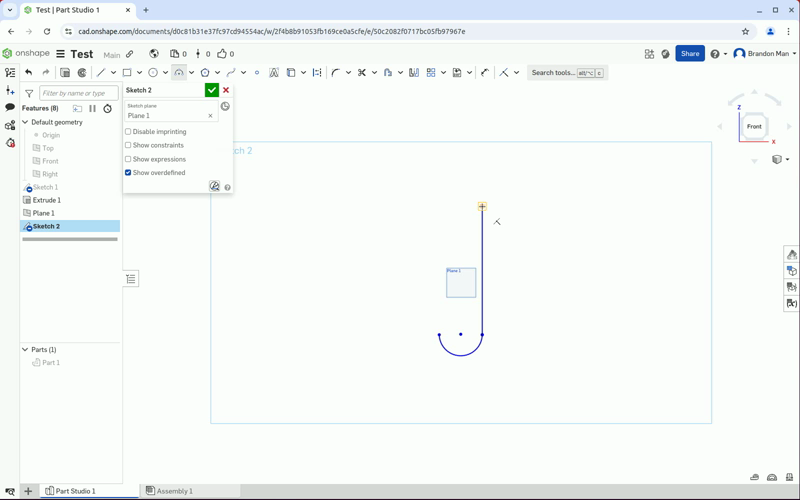
mouse_move(439, 206)
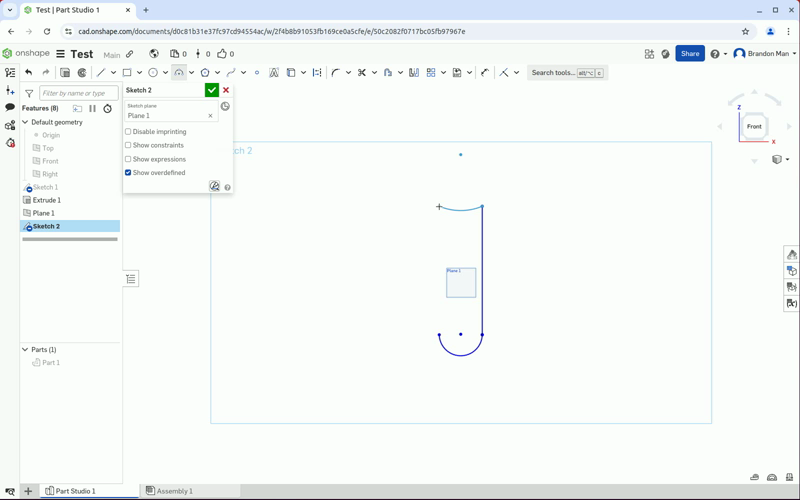
click(439, 206)
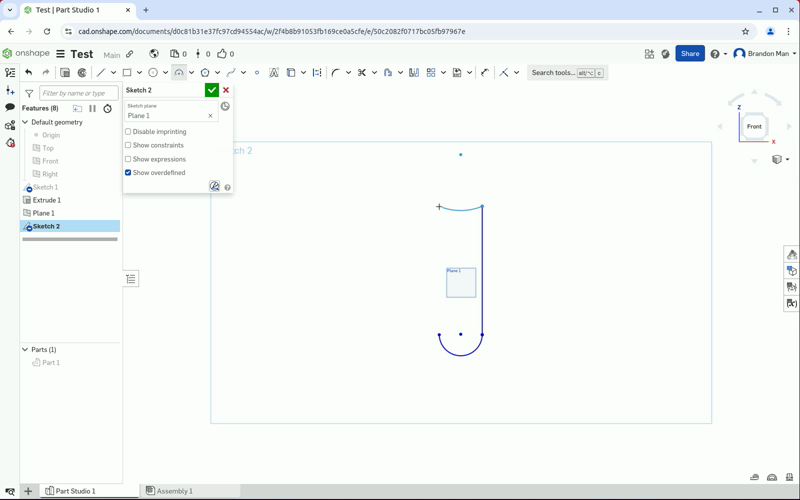
mouse_move(461, 184)
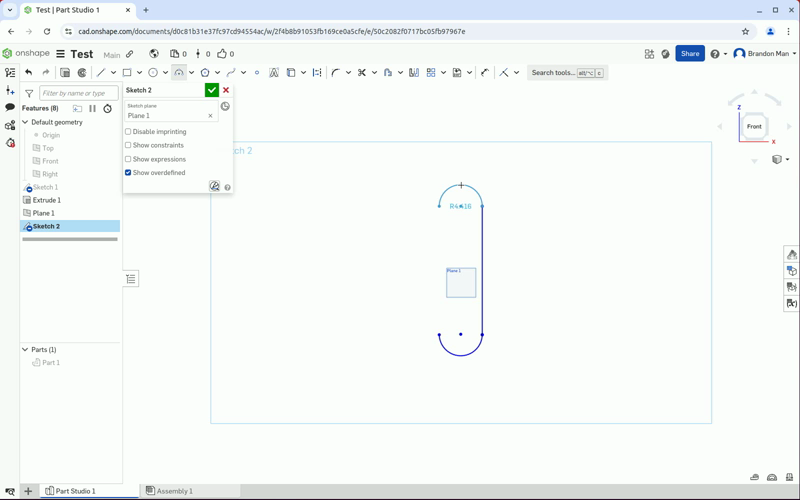
click(461, 184)
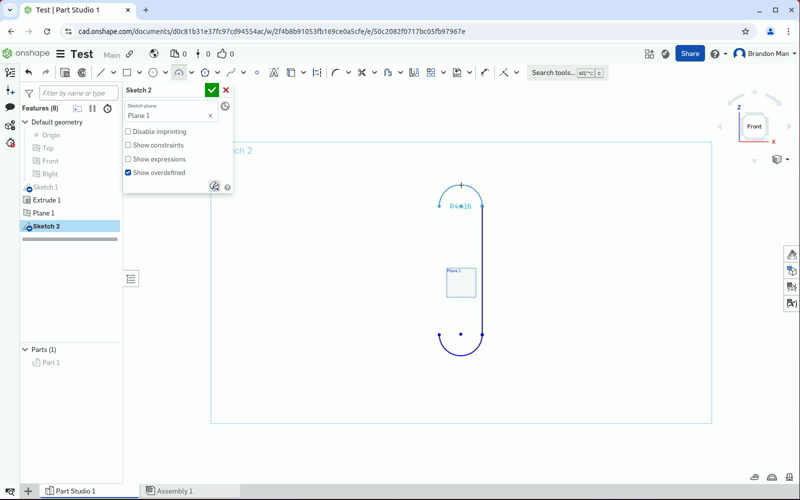
key_up(shift)
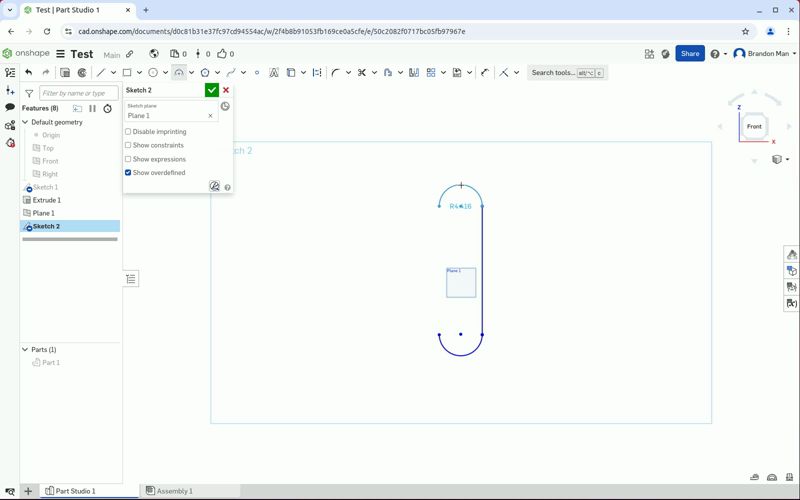
key(esc)
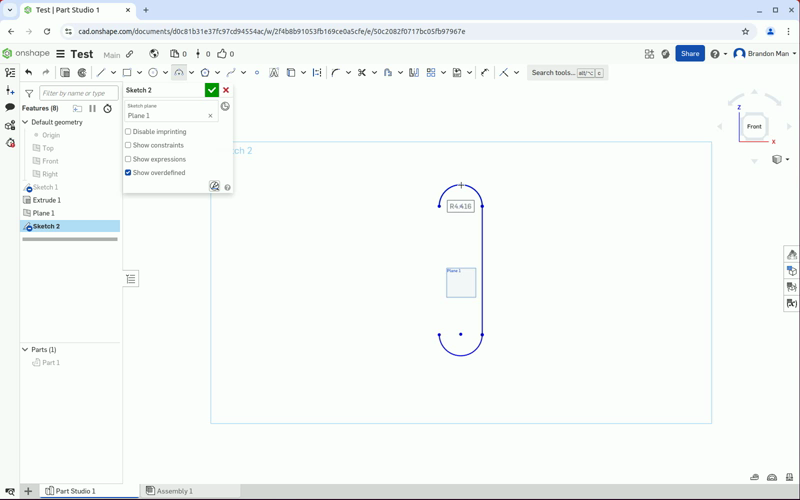
key(l)
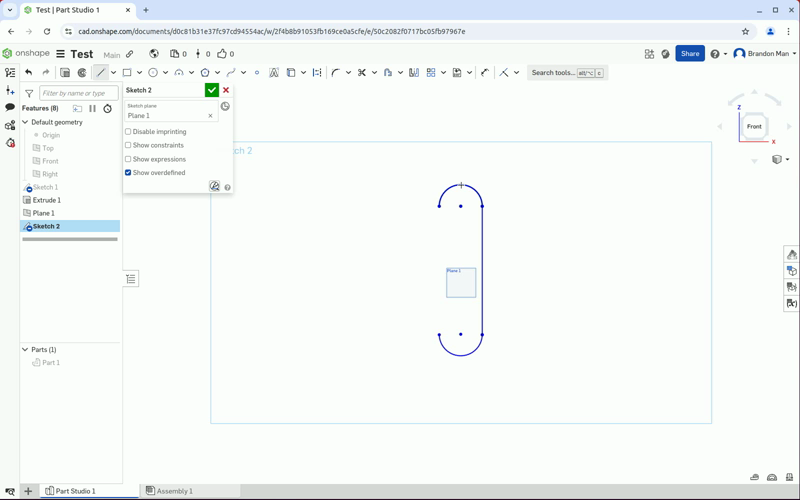
mouse_move(439, 206)
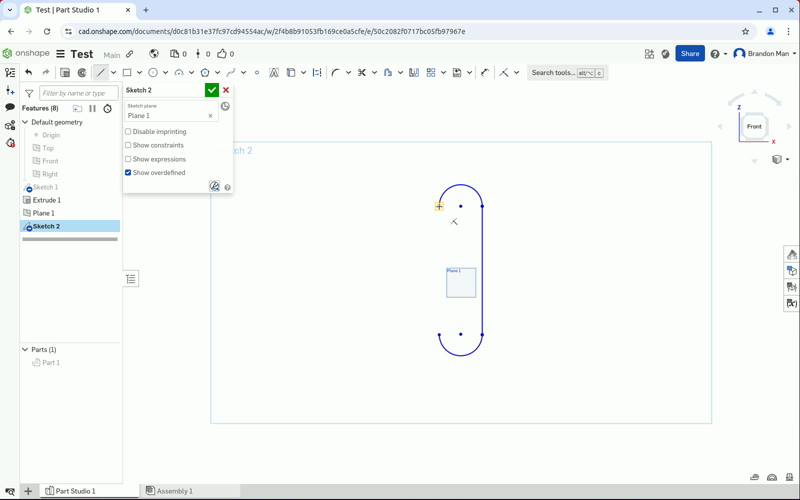
click(439, 206)
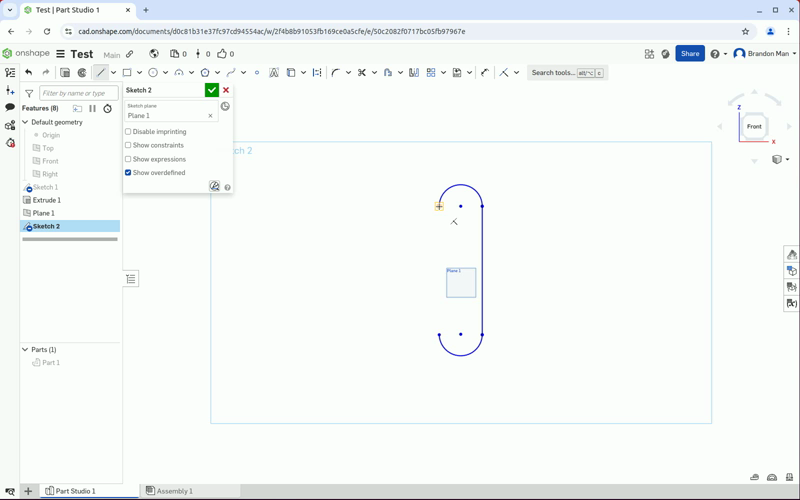
key_down(shift)
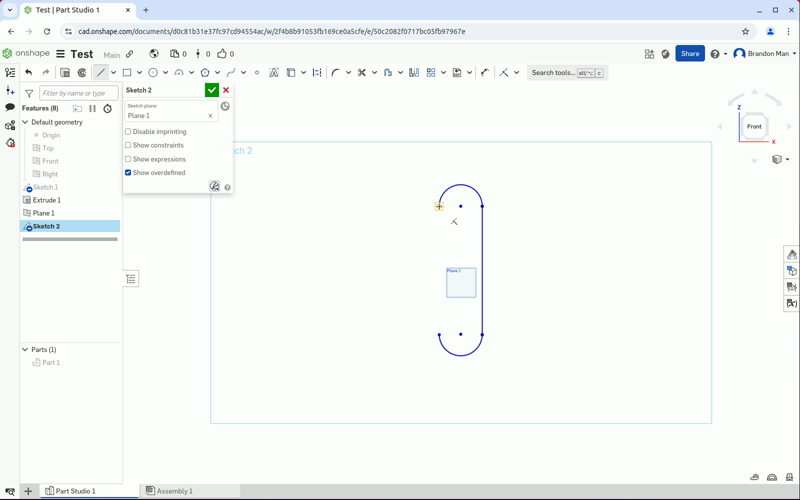
mouse_move(439, 334)
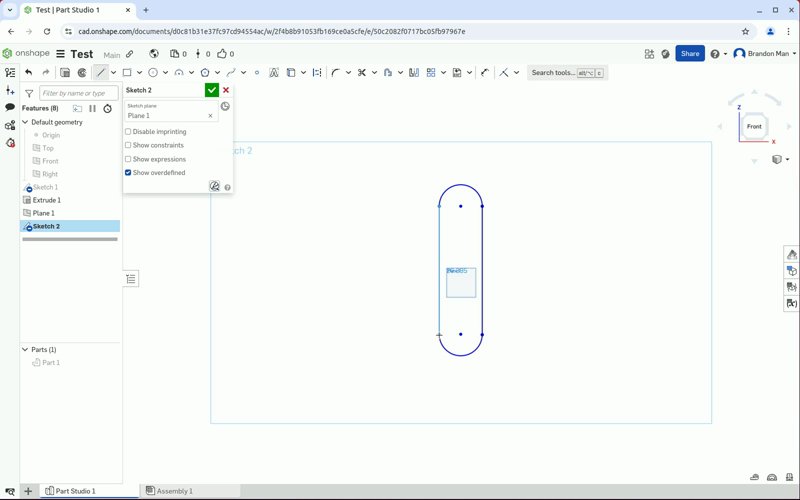
key_up(shift)
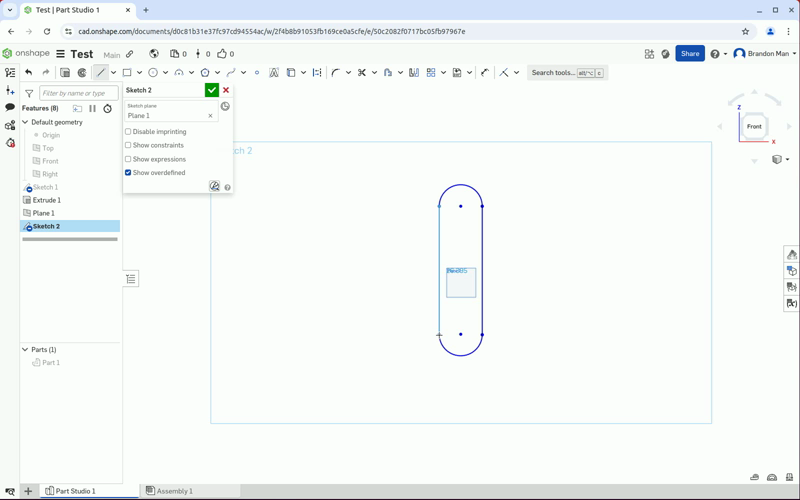
click(439, 334)
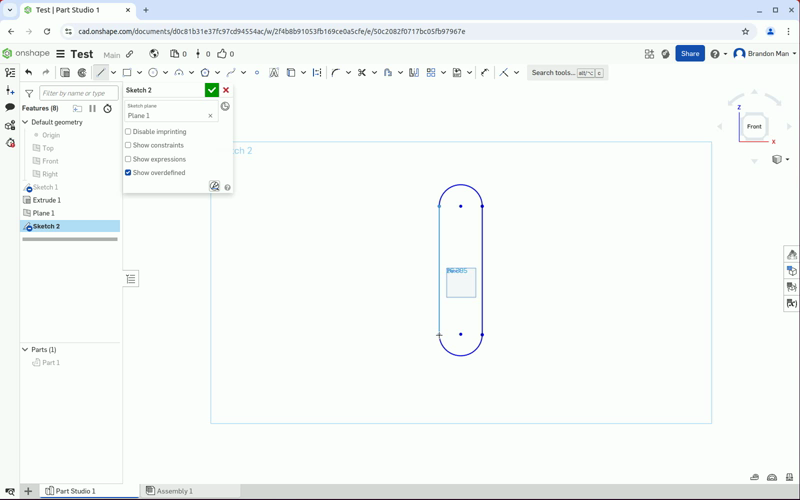
key(esc)
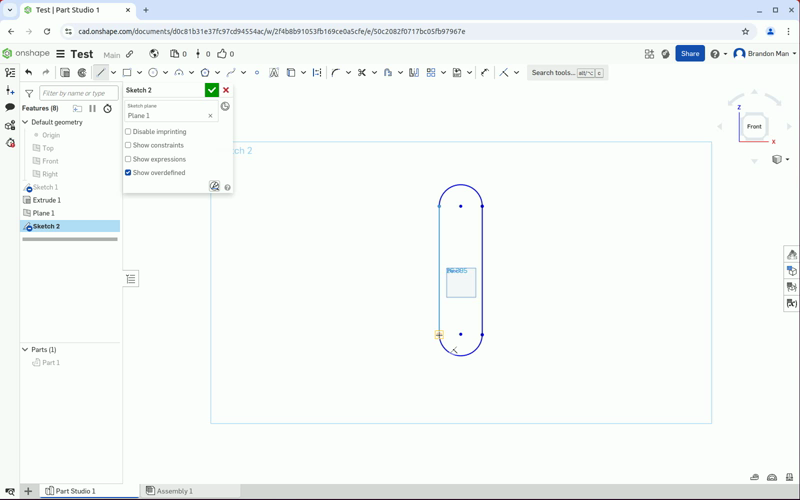
key(a)
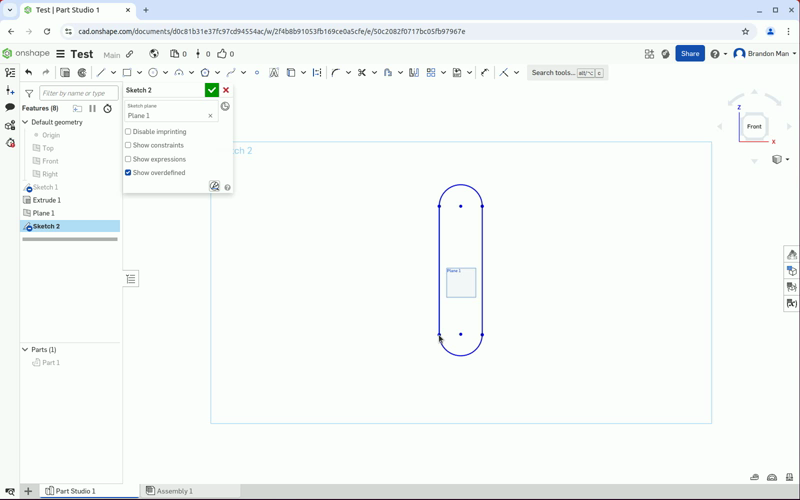
key_down(shift)
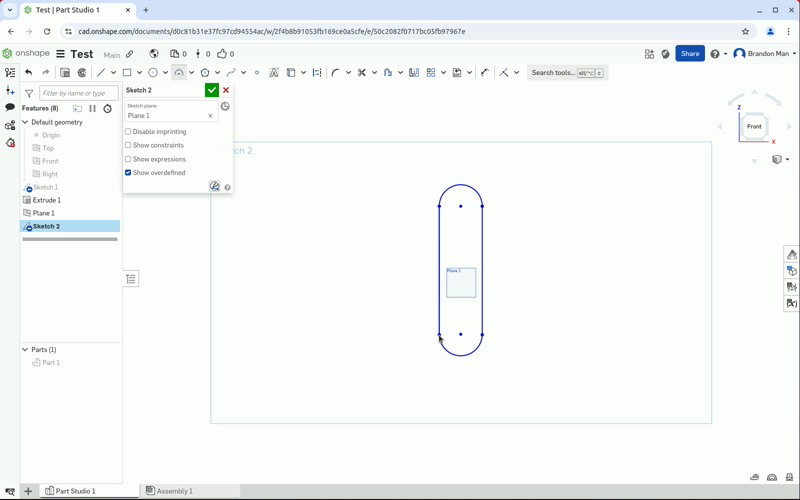
mouse_move(442, 334)
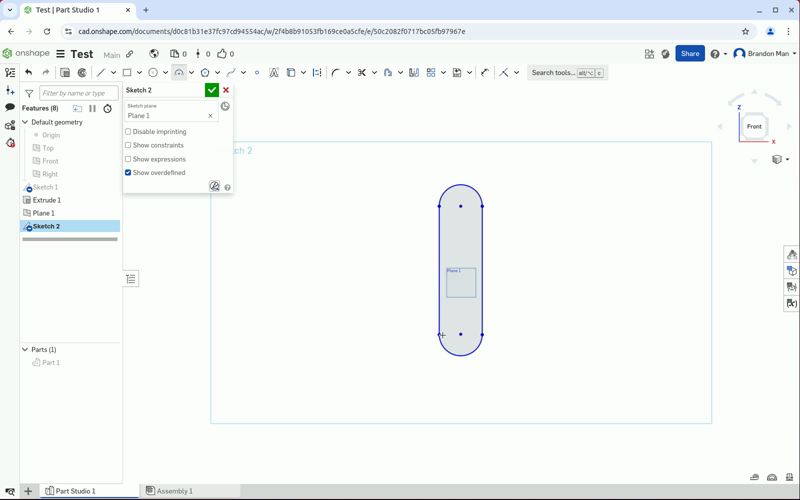
scroll(6)
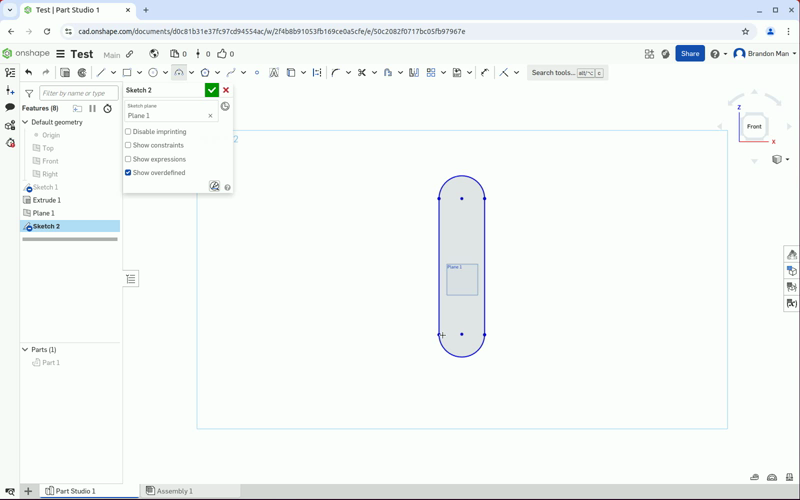
scroll(6)
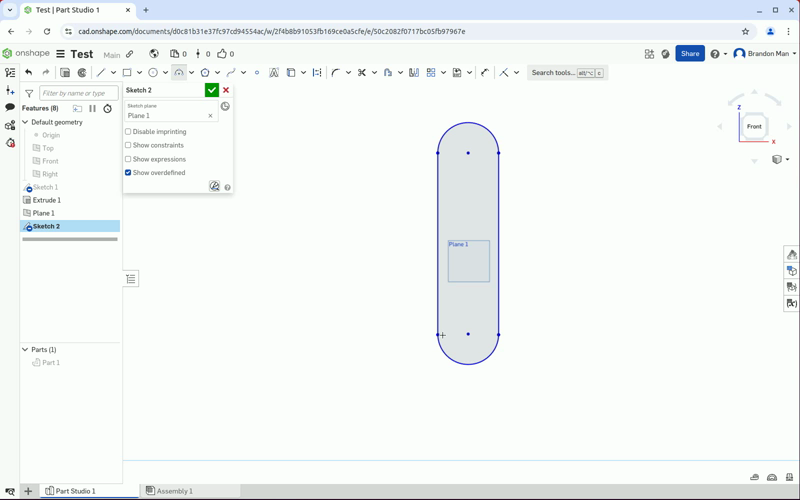
scroll(6)
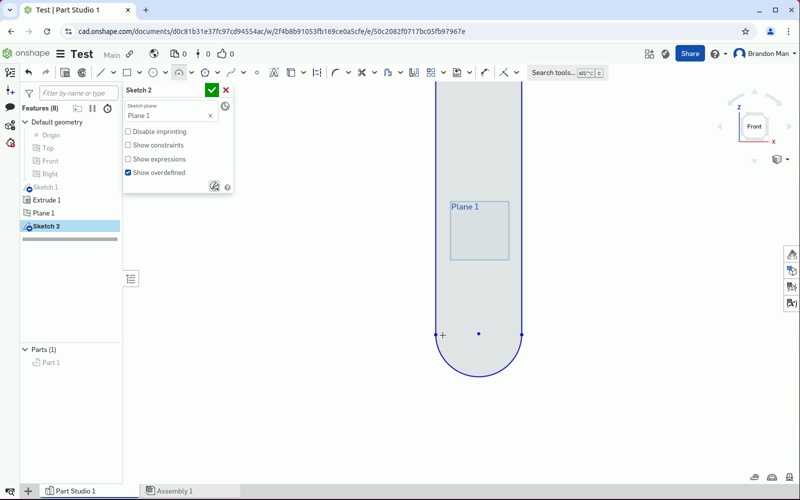
scroll(6)
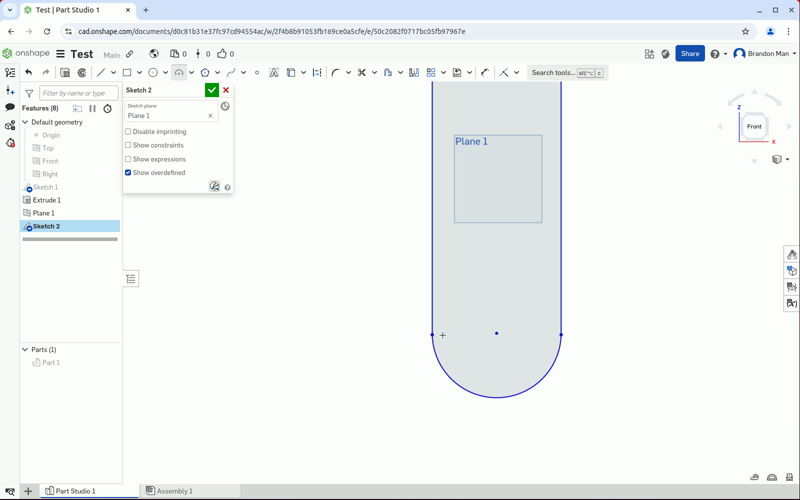
scroll(6)
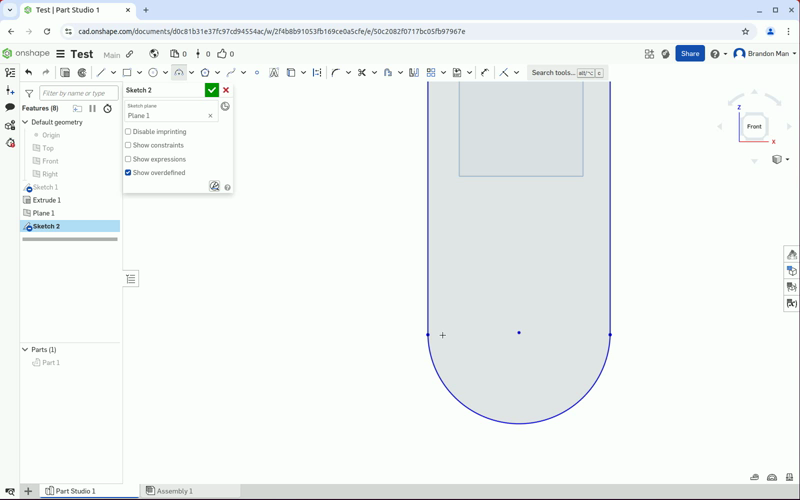
scroll(6)
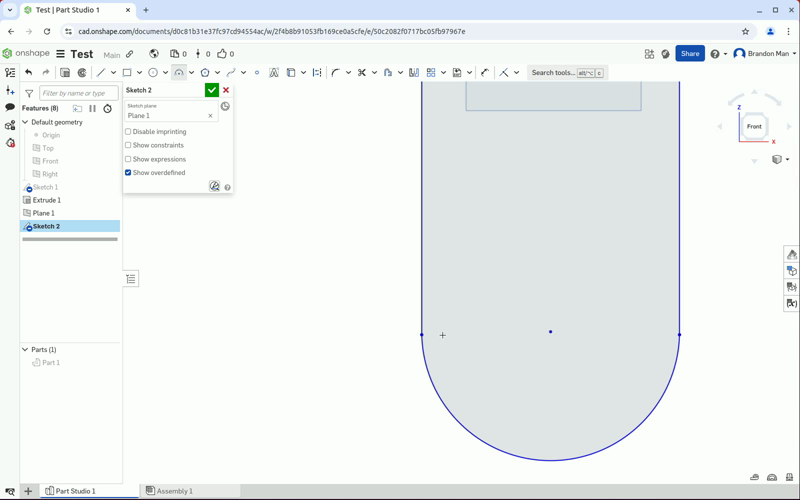
scroll(6)
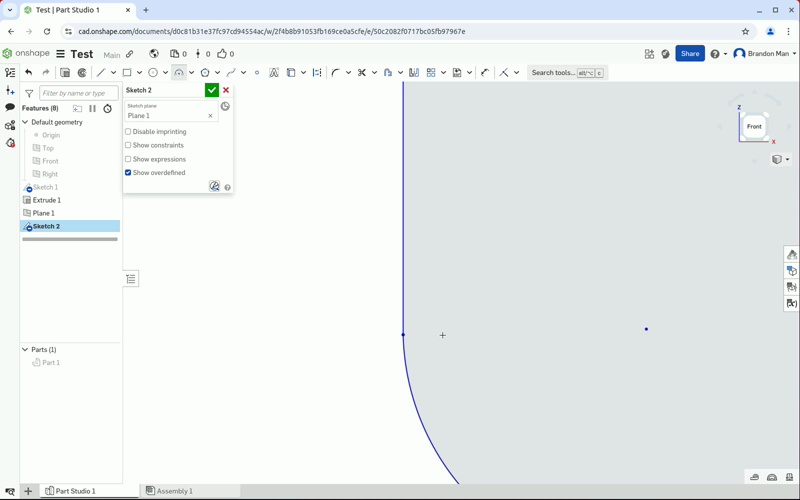
click(442, 334)
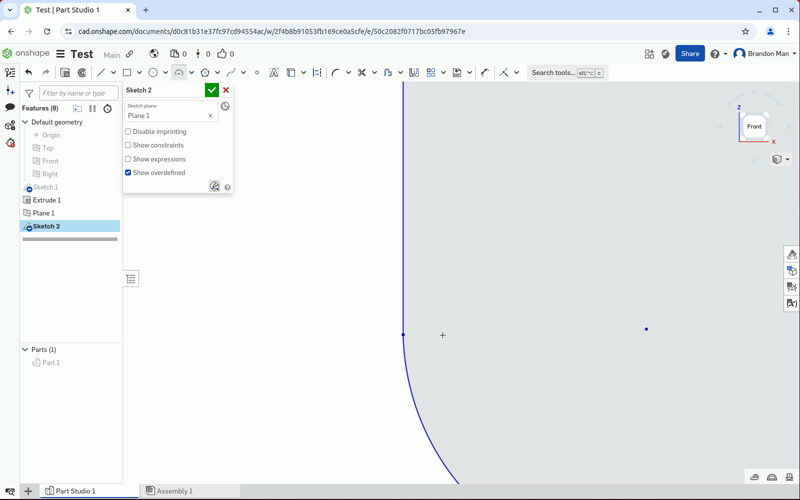
scroll(-6)
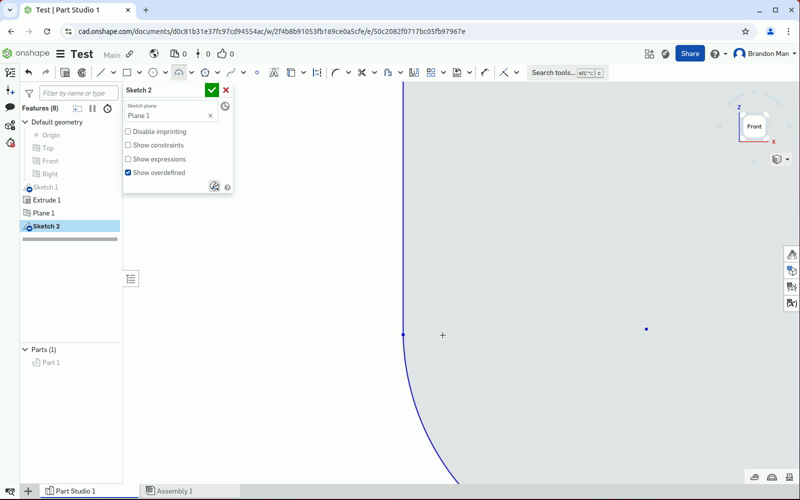
scroll(-6)
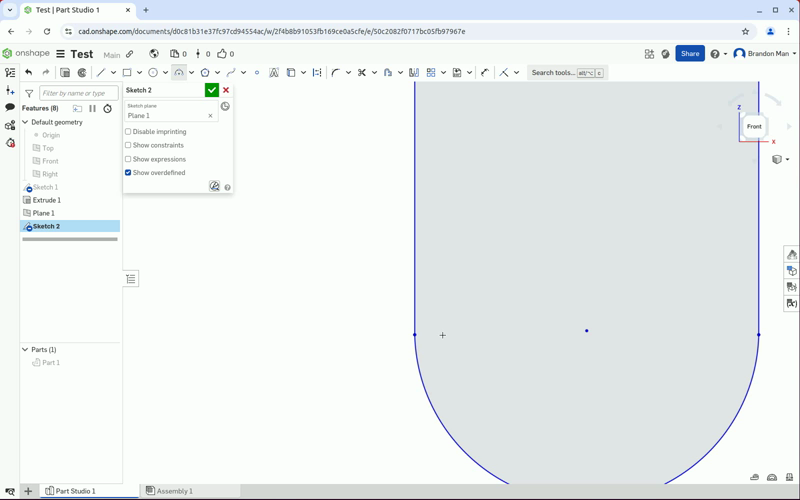
scroll(-6)
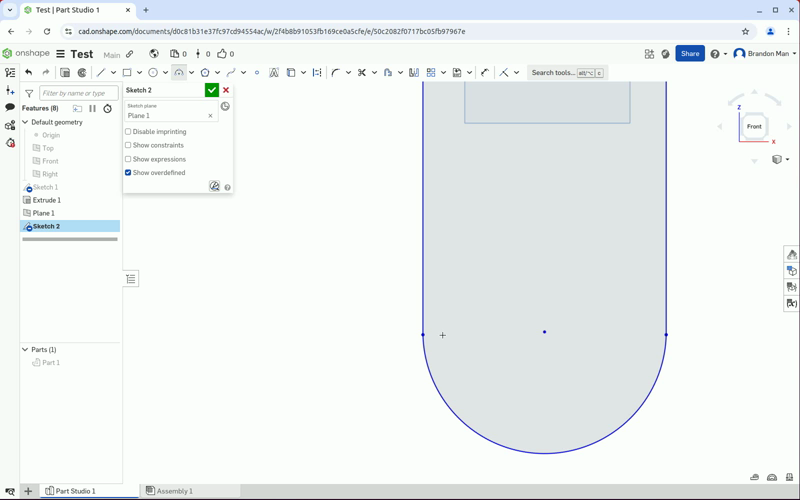
scroll(-6)
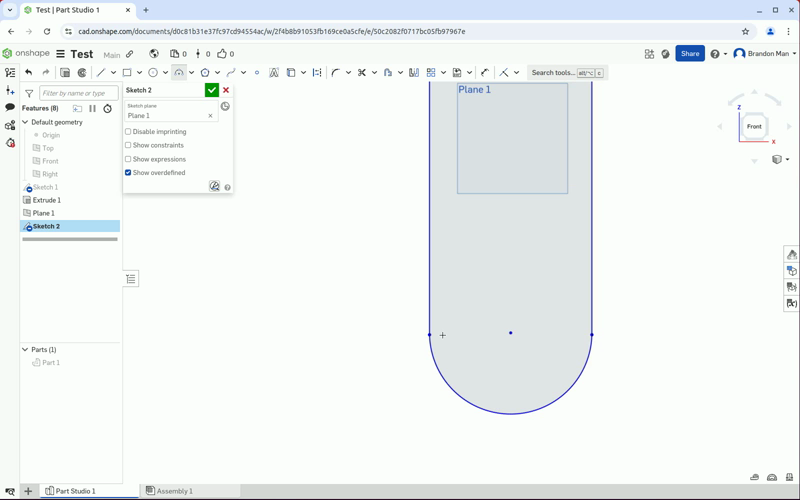
scroll(-6)
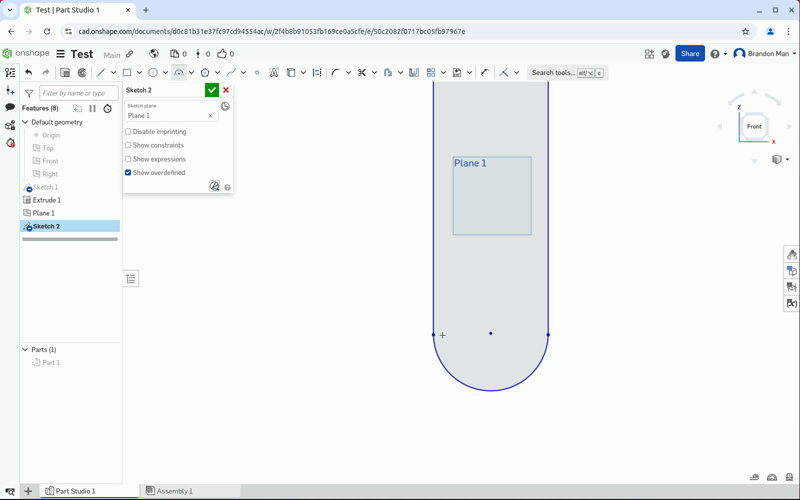
scroll(-6)
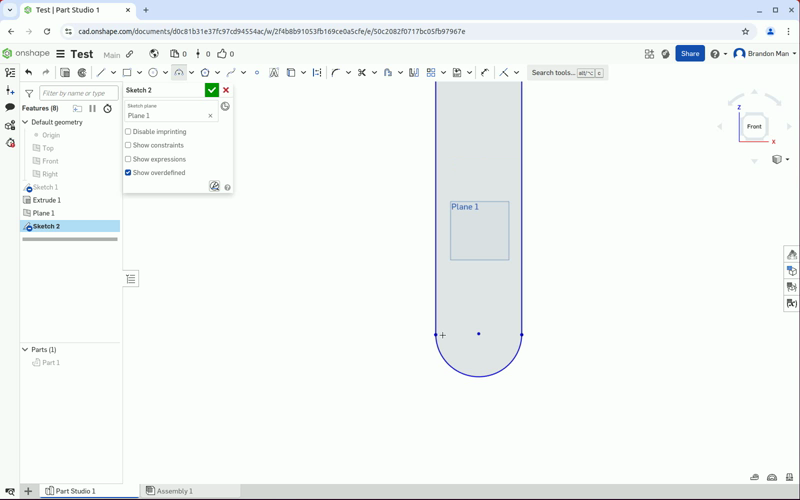
scroll(-6)
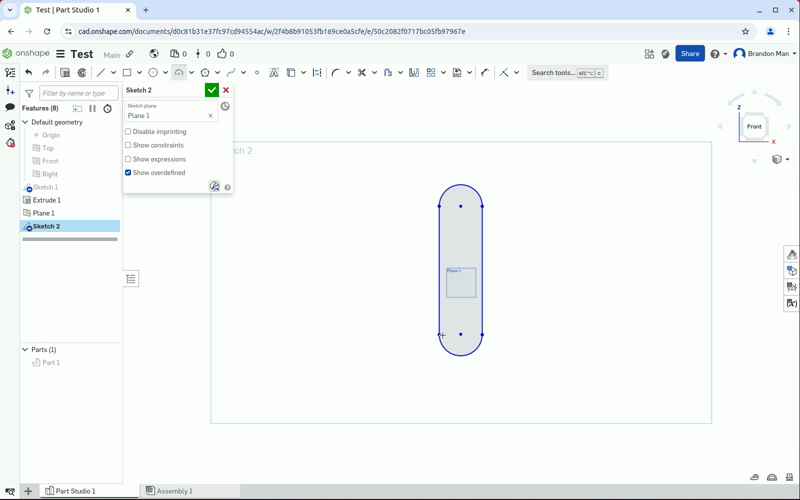
key_up(shift)
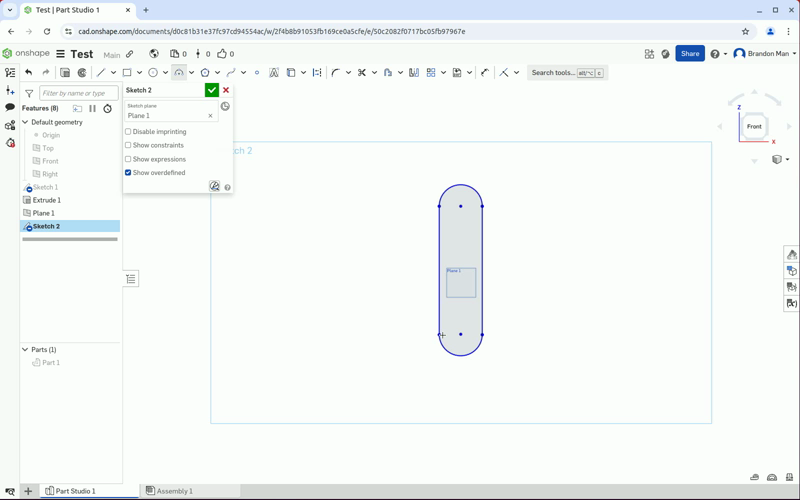
key_down(shift)
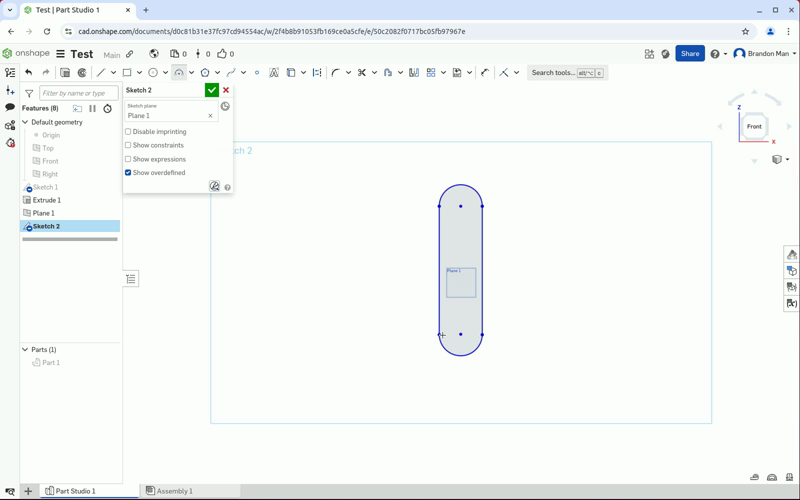
mouse_move(479, 334)
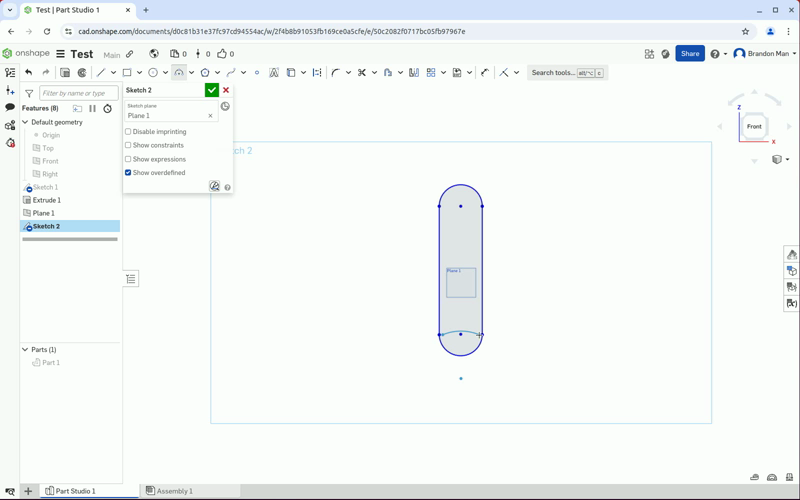
scroll(6)
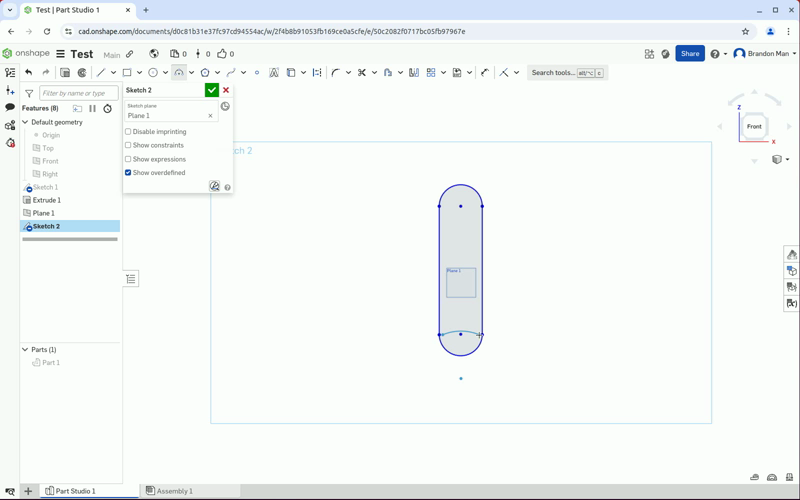
scroll(6)
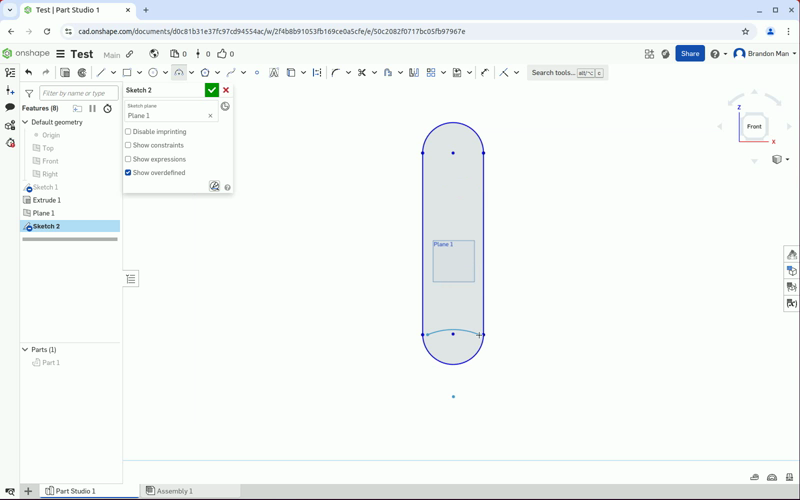
scroll(6)
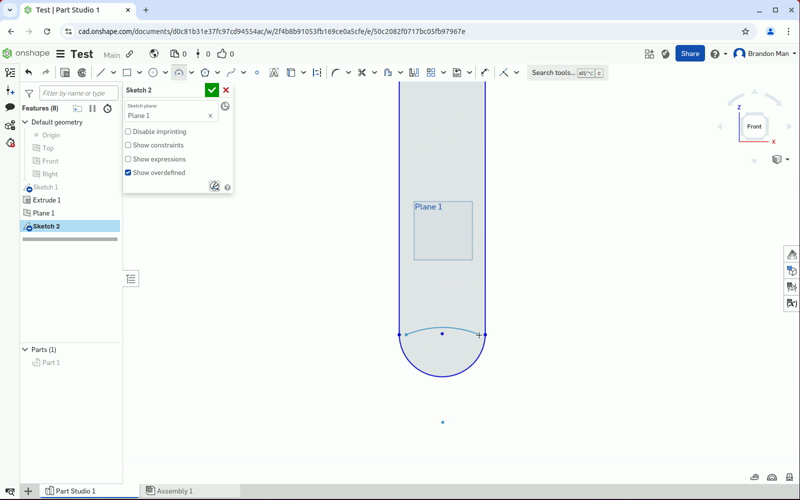
scroll(6)
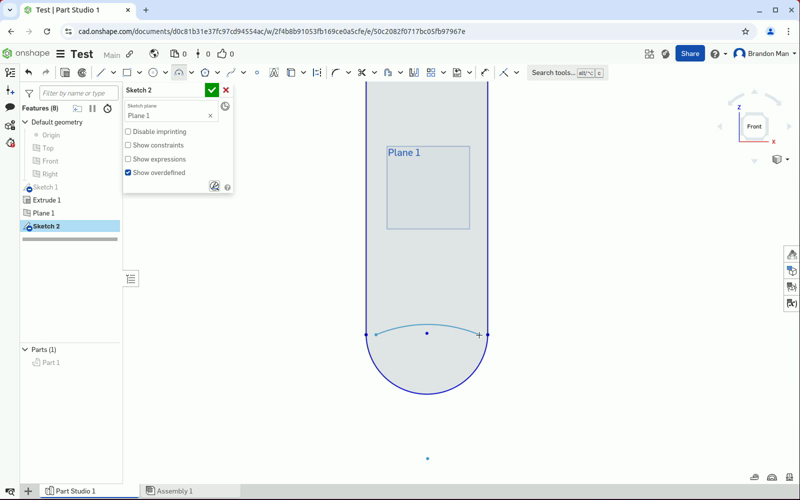
scroll(6)
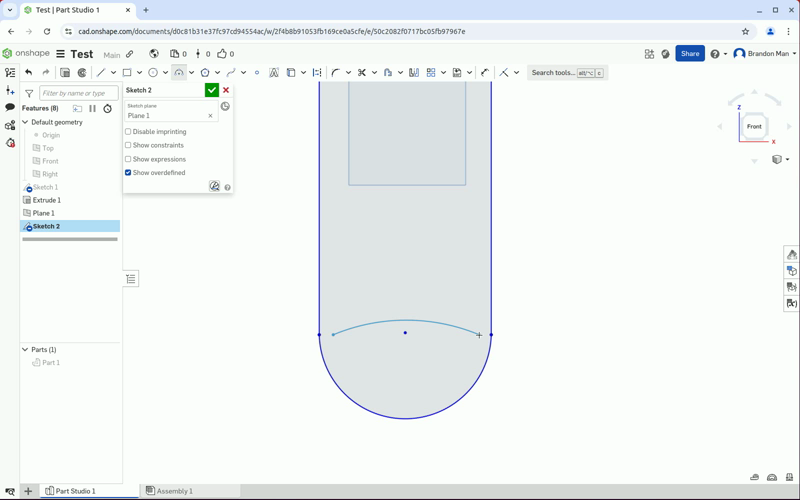
scroll(6)
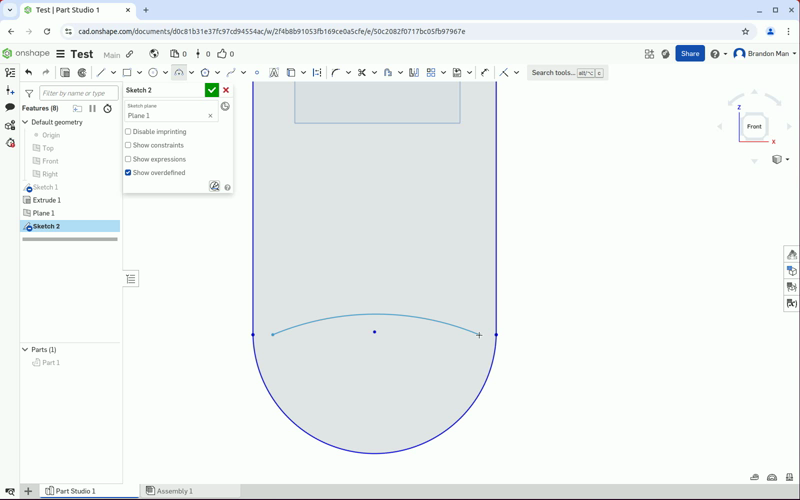
scroll(6)
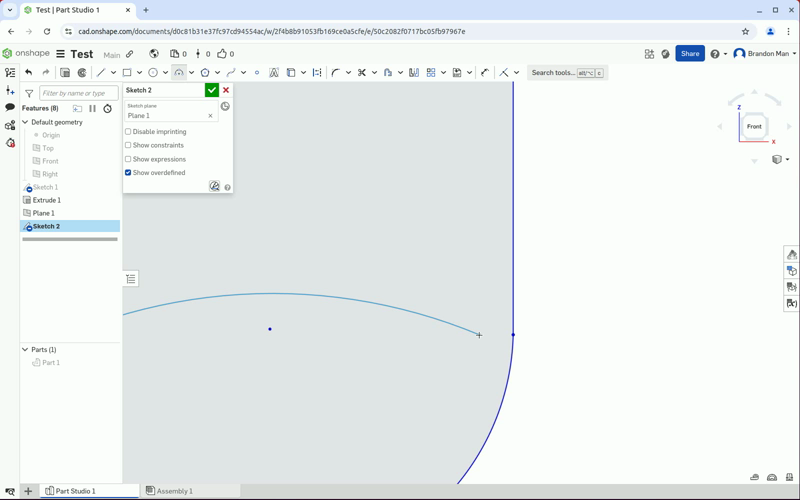
click(479, 334)
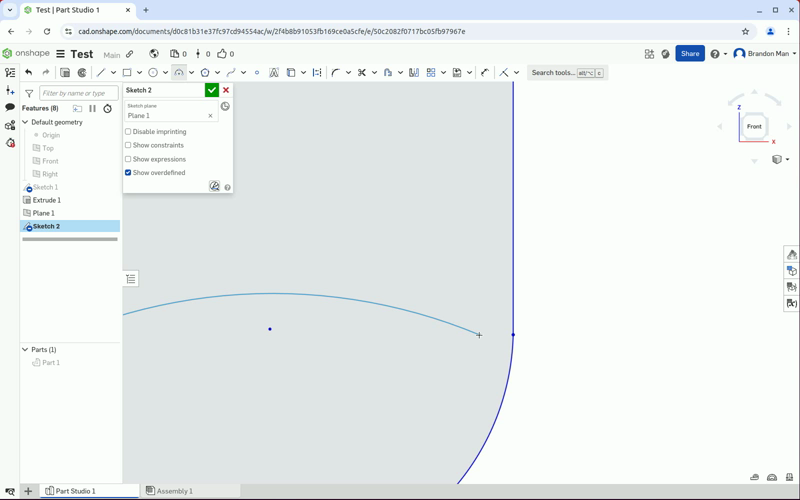
scroll(-6)
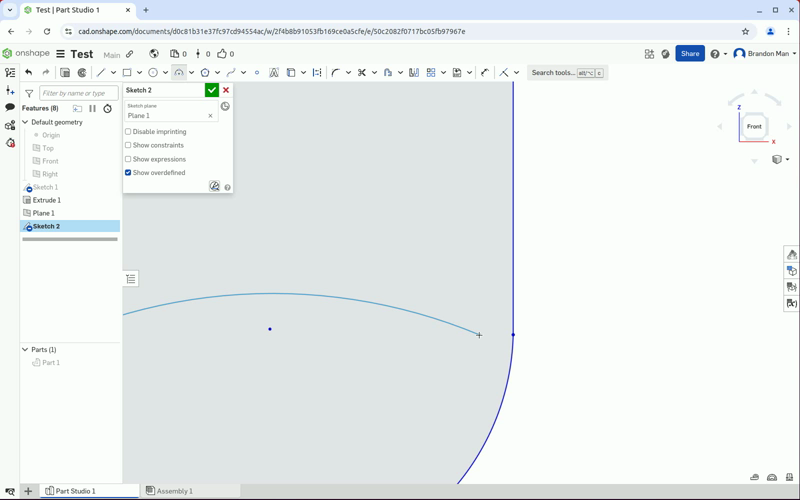
scroll(-6)
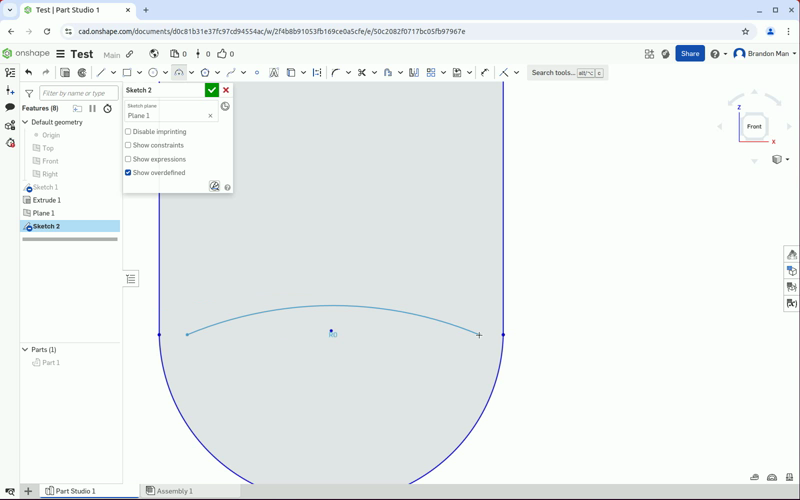
scroll(-6)
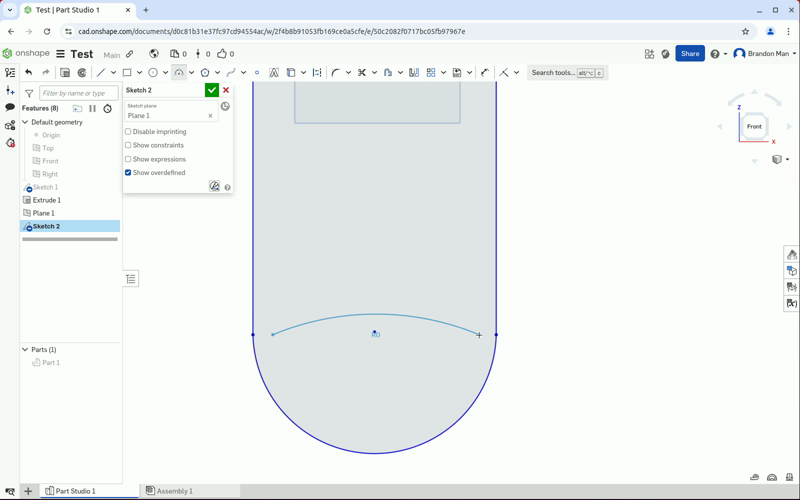
scroll(-6)
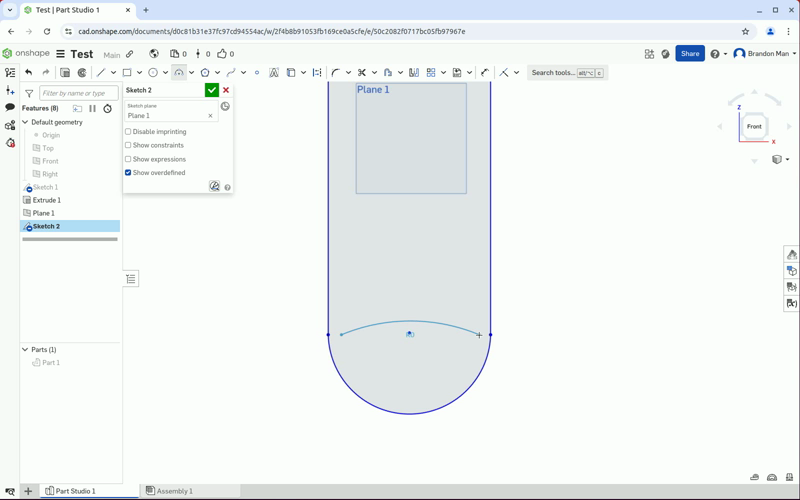
scroll(-6)
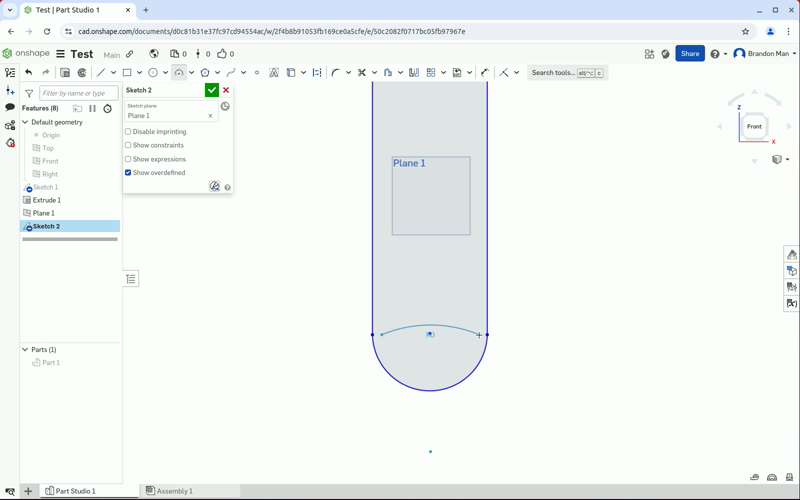
scroll(-6)
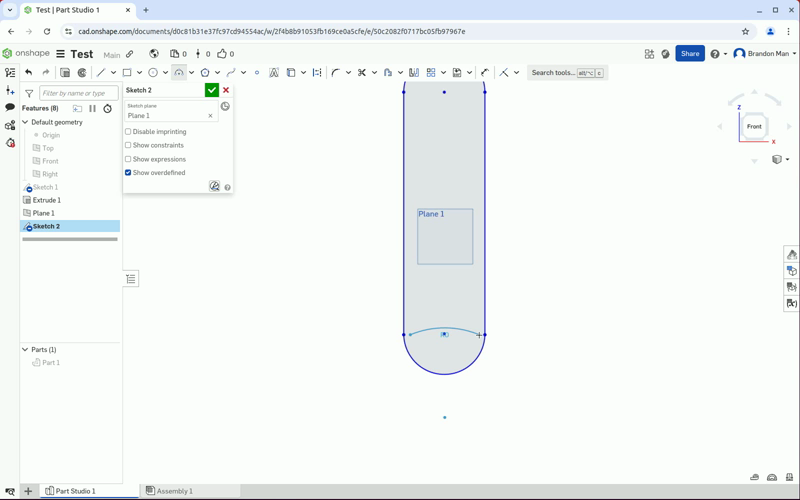
scroll(-6)
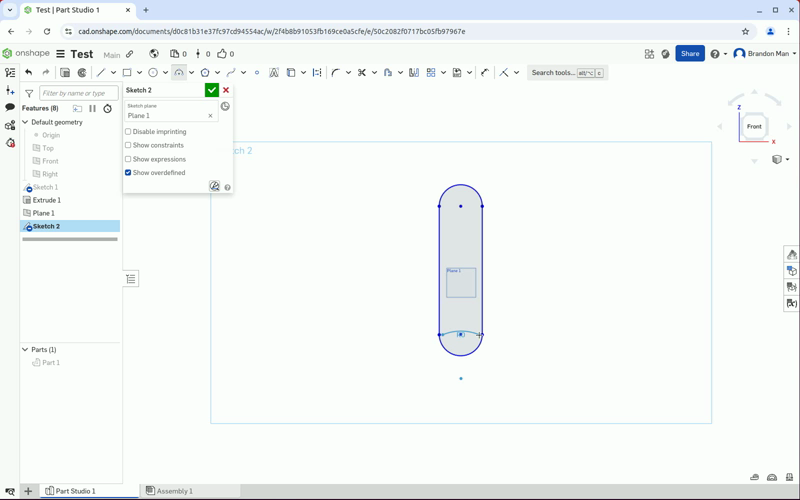
mouse_move(461, 352)
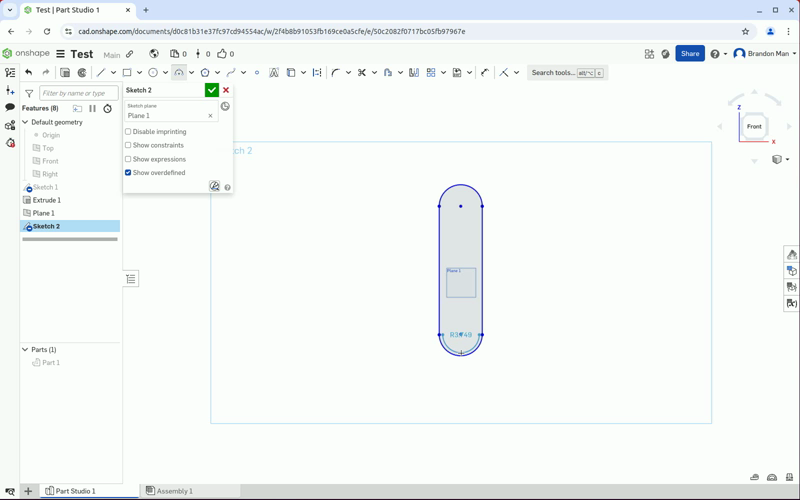
scroll(6)
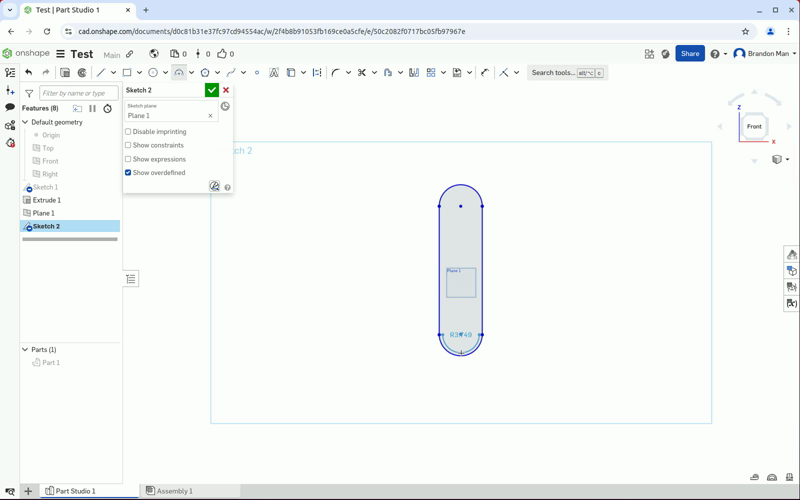
scroll(6)
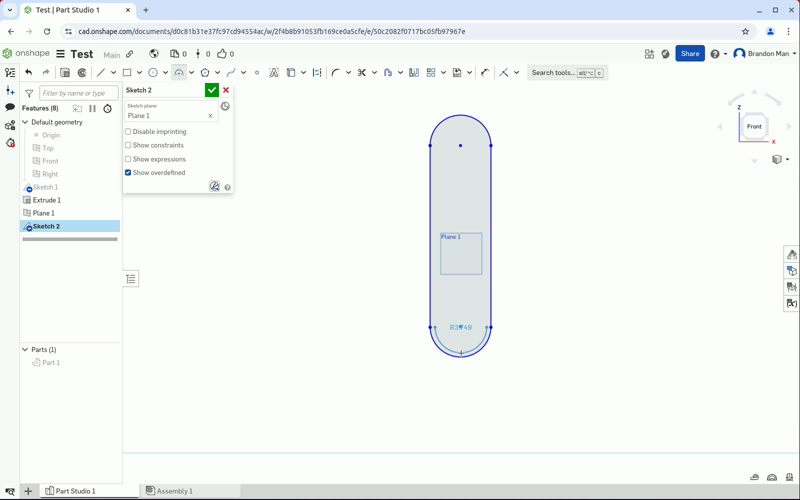
scroll(6)
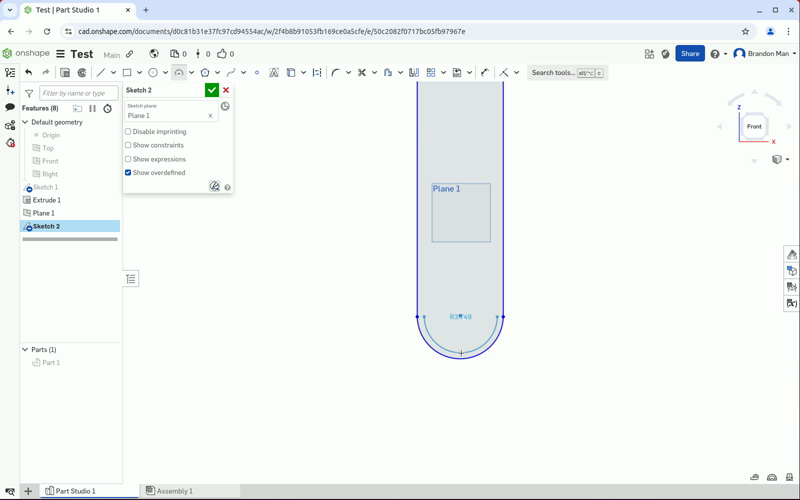
scroll(6)
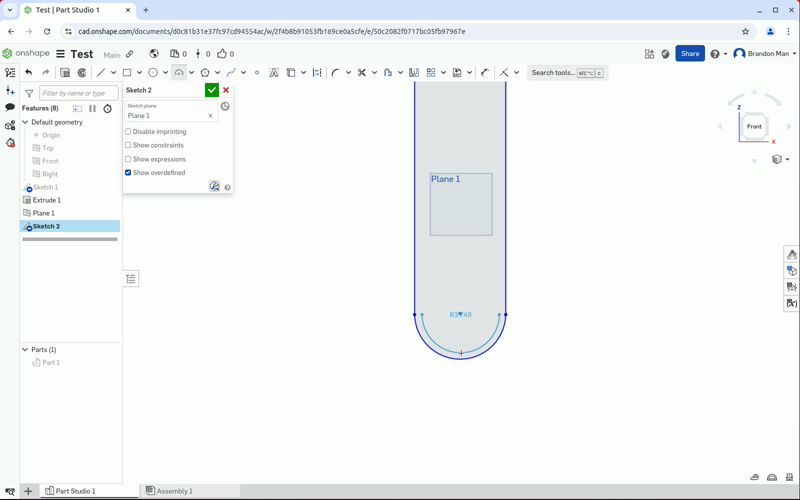
scroll(6)
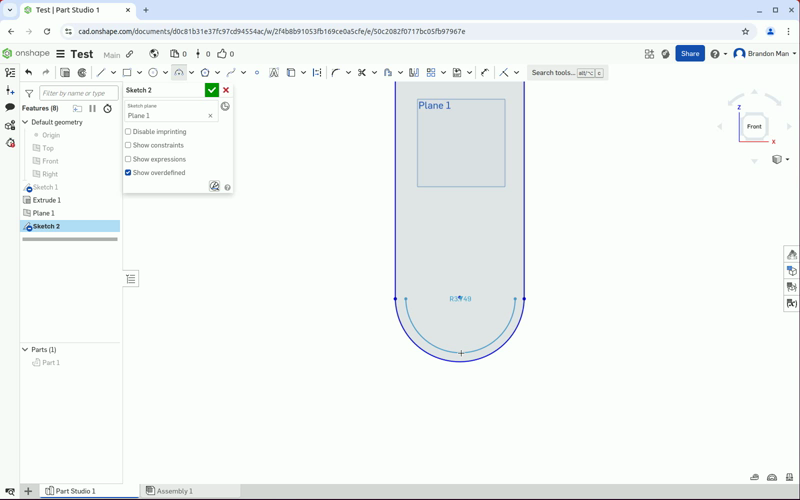
scroll(6)
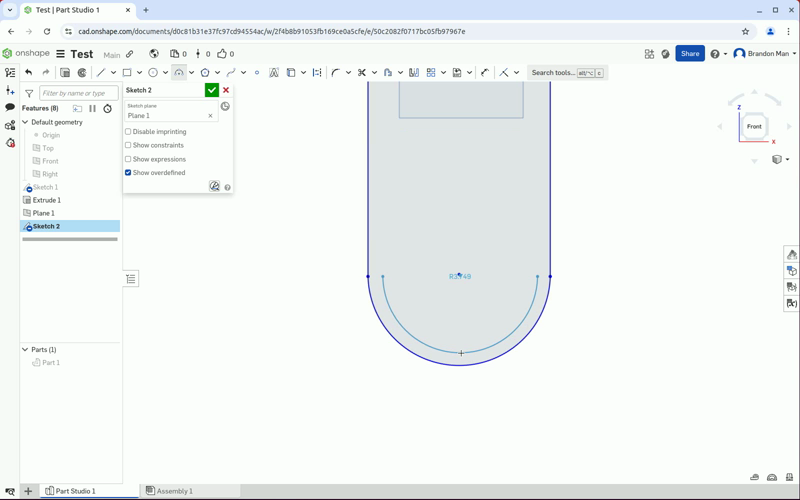
scroll(6)
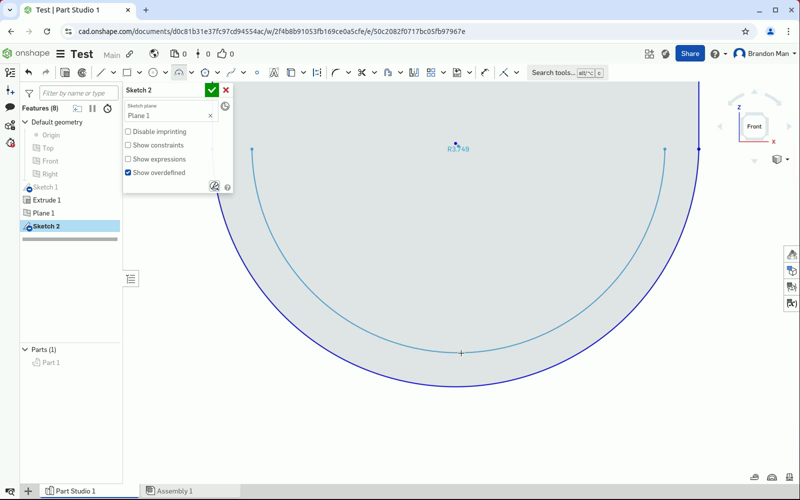
click(461, 352)
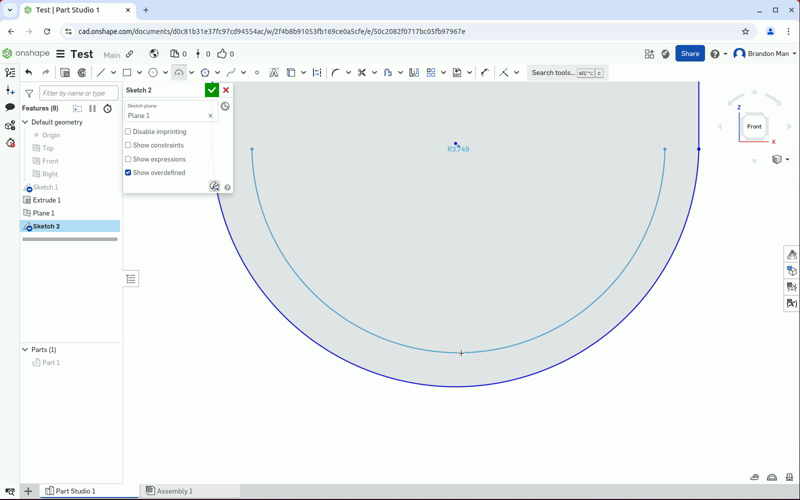
scroll(-6)
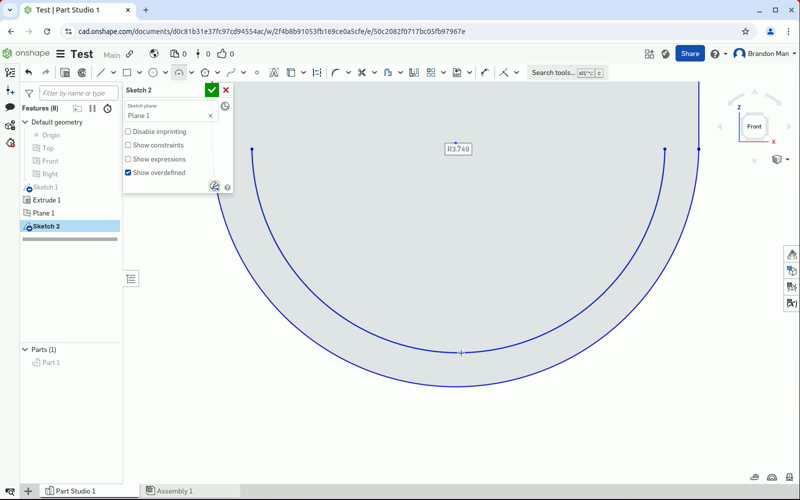
scroll(-6)
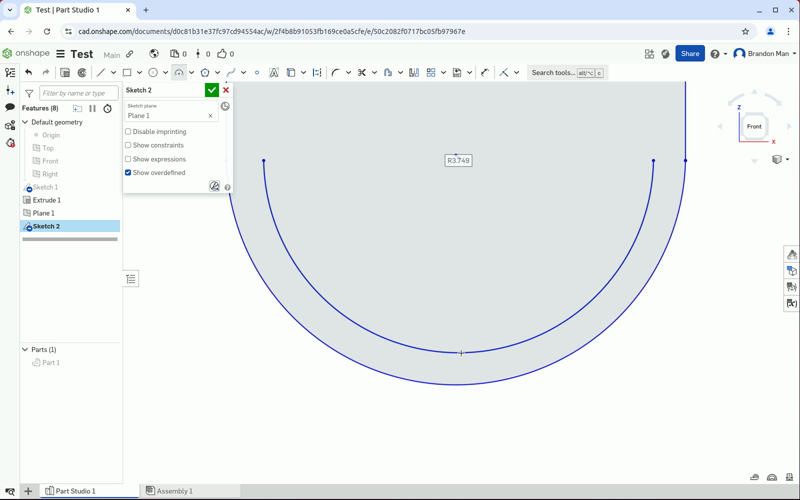
scroll(-6)
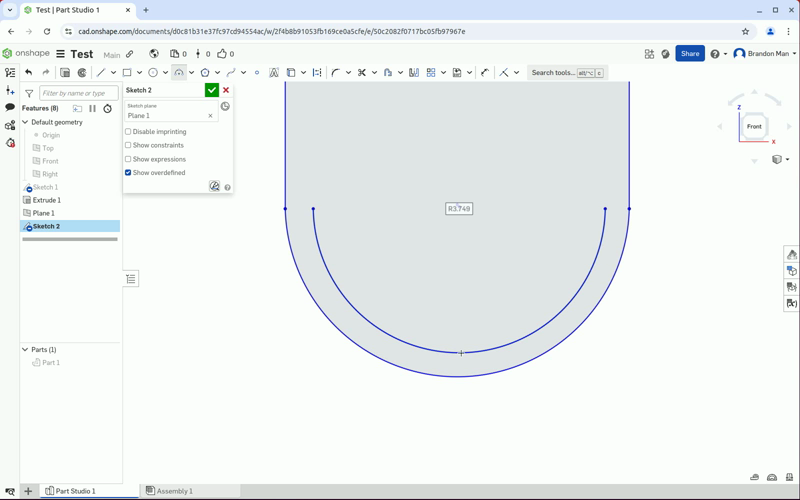
scroll(-6)
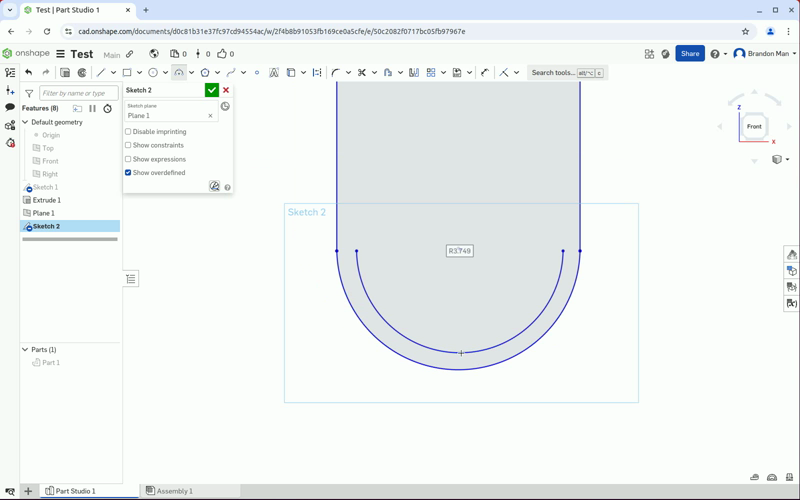
scroll(-6)
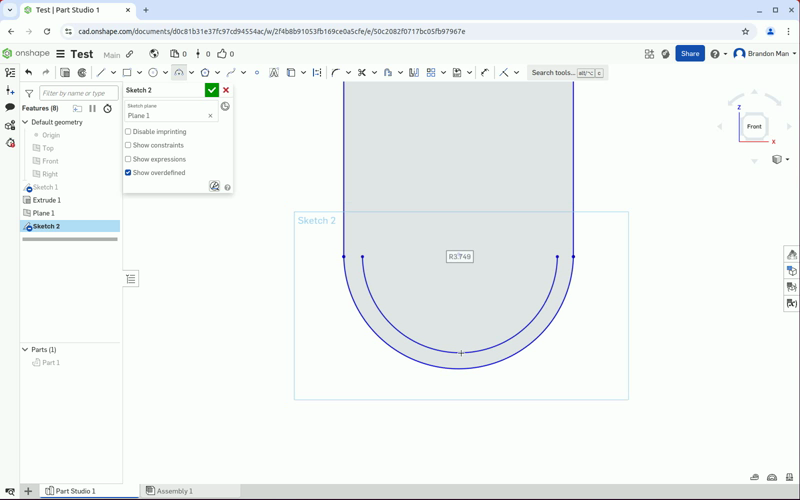
scroll(-6)
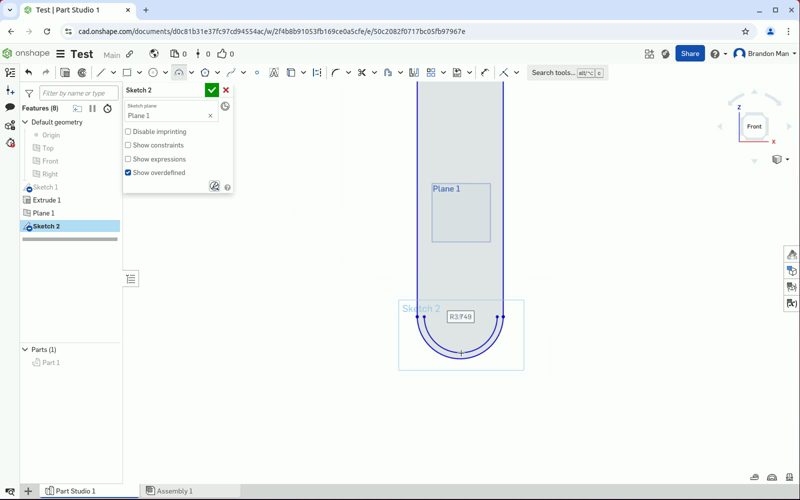
scroll(-6)
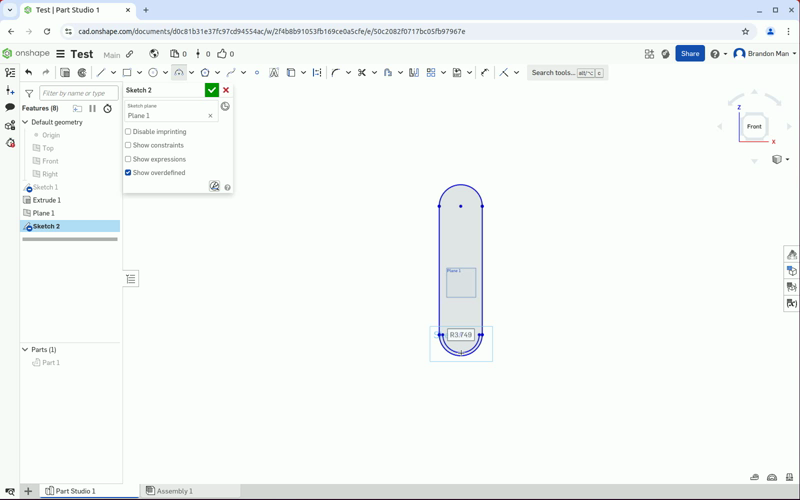
key_up(shift)
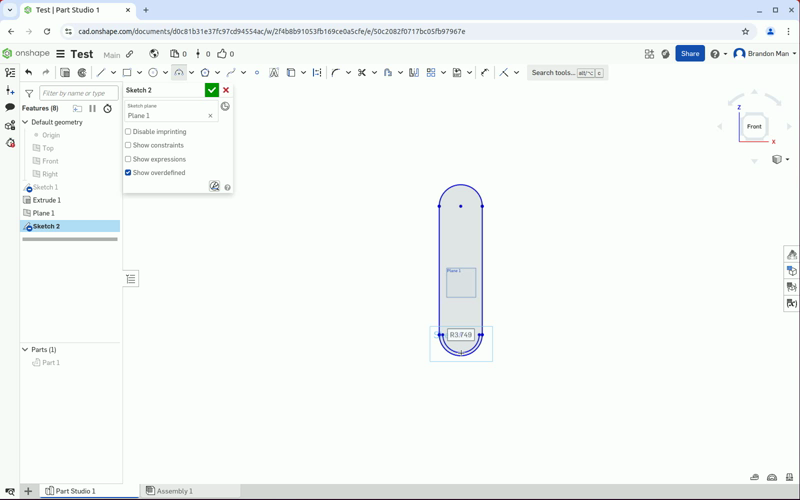
key(esc)
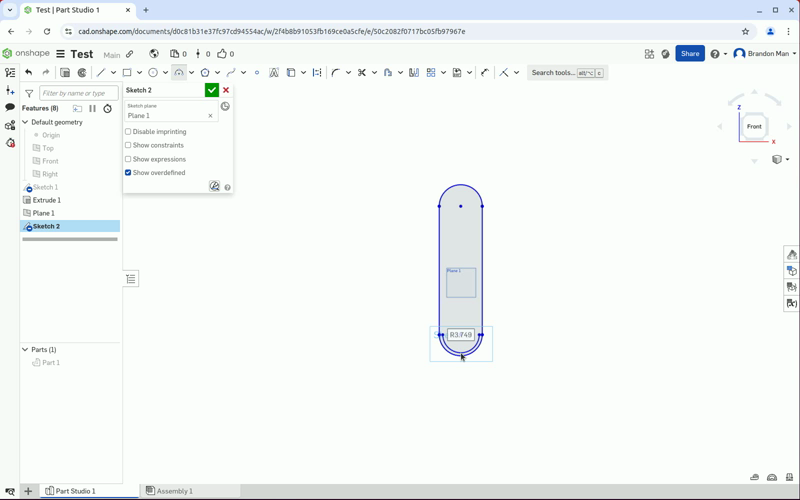
key(l)
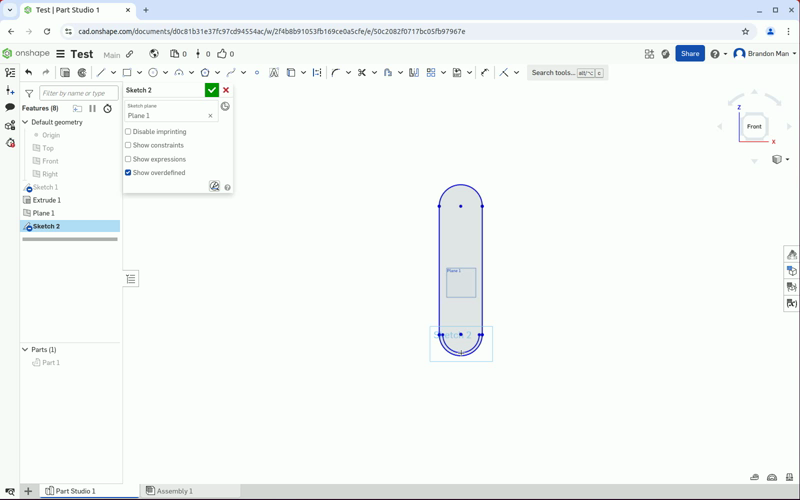
mouse_move(479, 334)
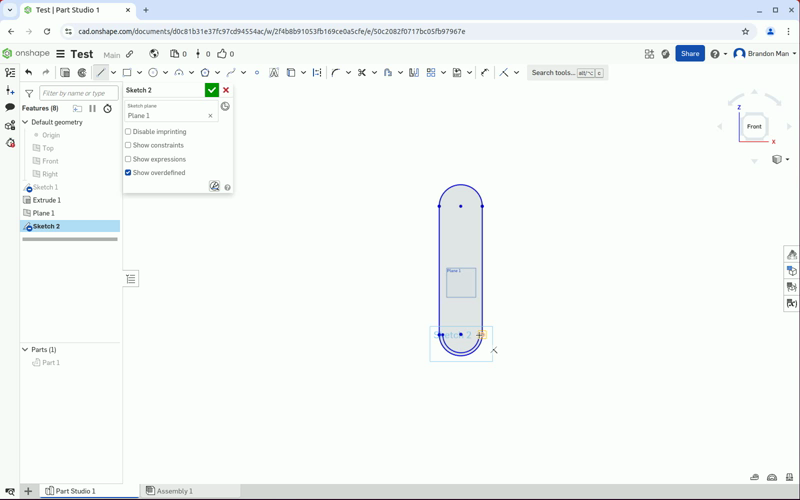
scroll(6)
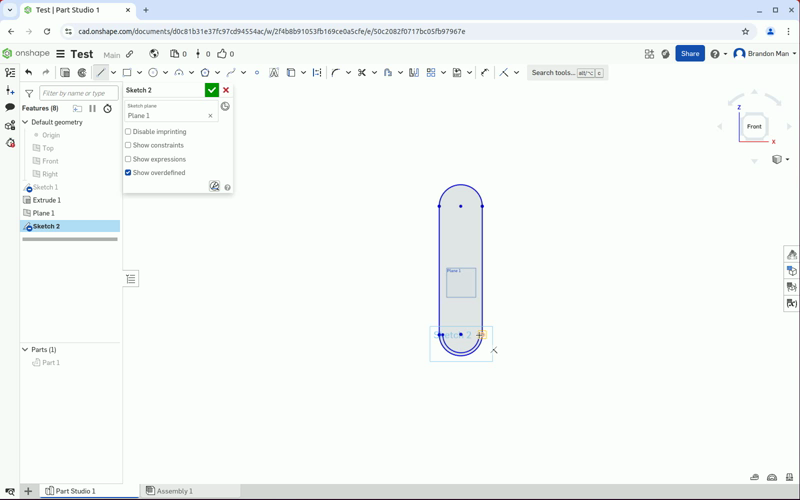
scroll(6)
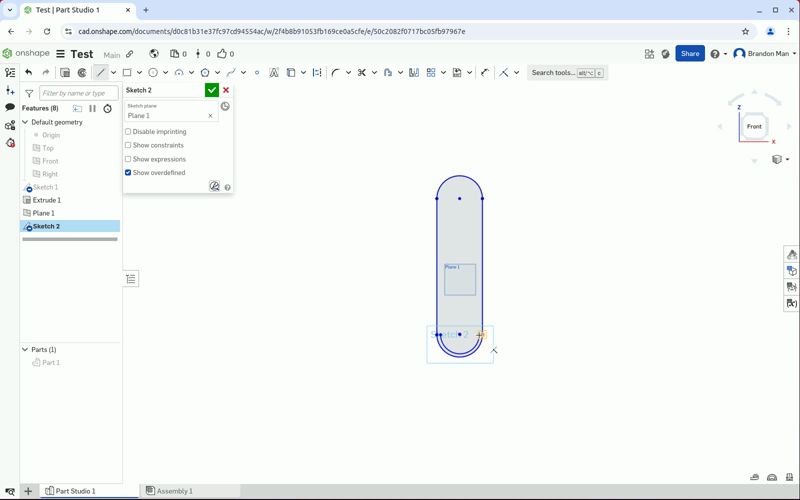
scroll(6)
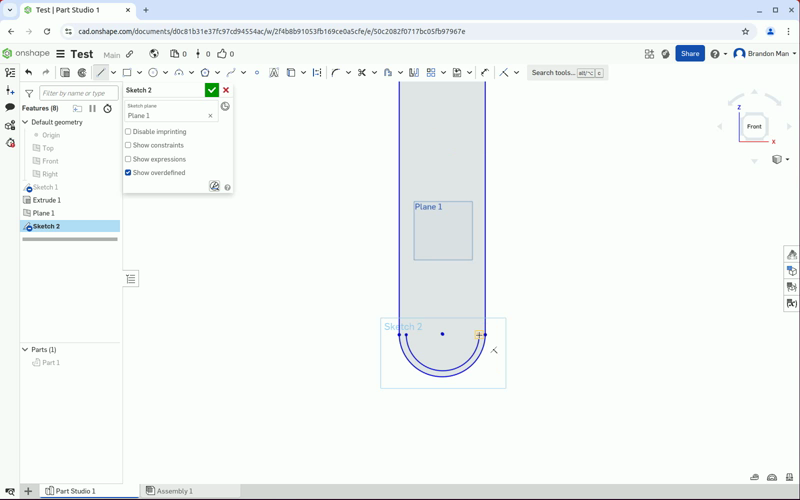
scroll(6)
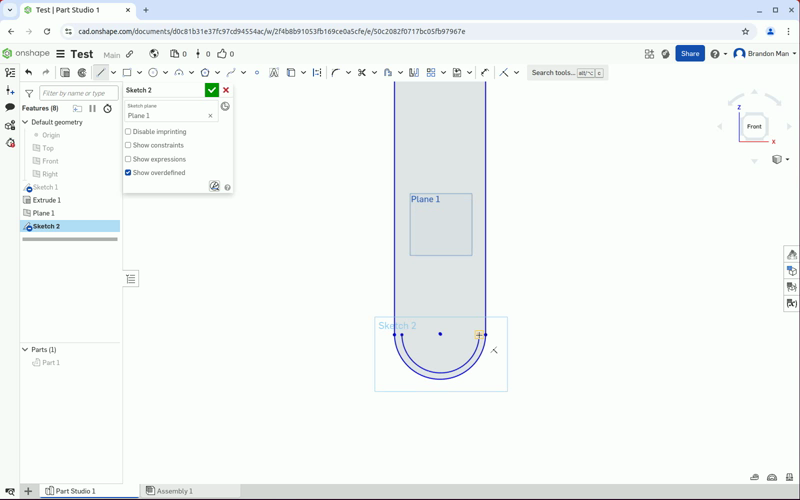
scroll(6)
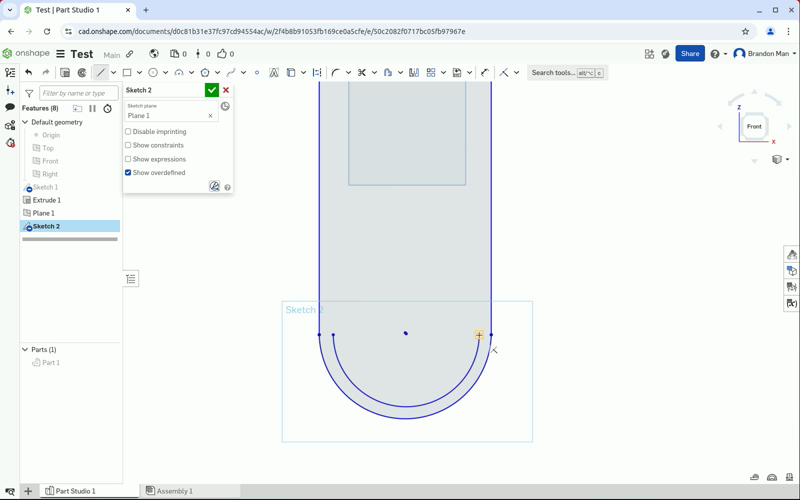
scroll(6)
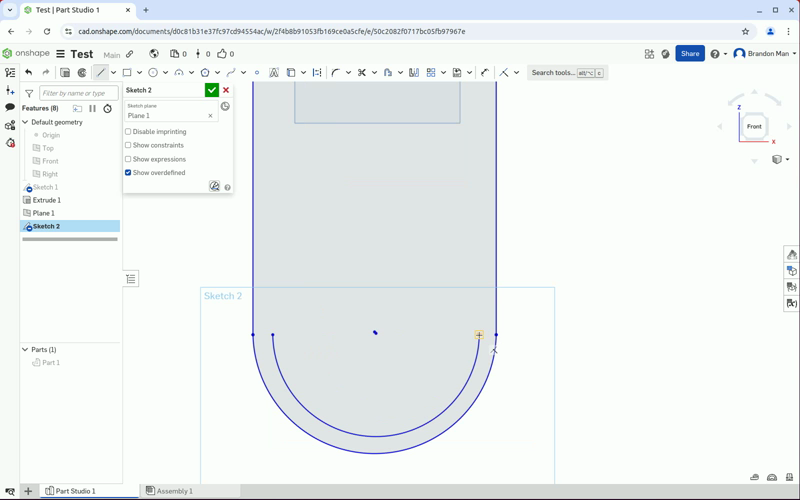
scroll(6)
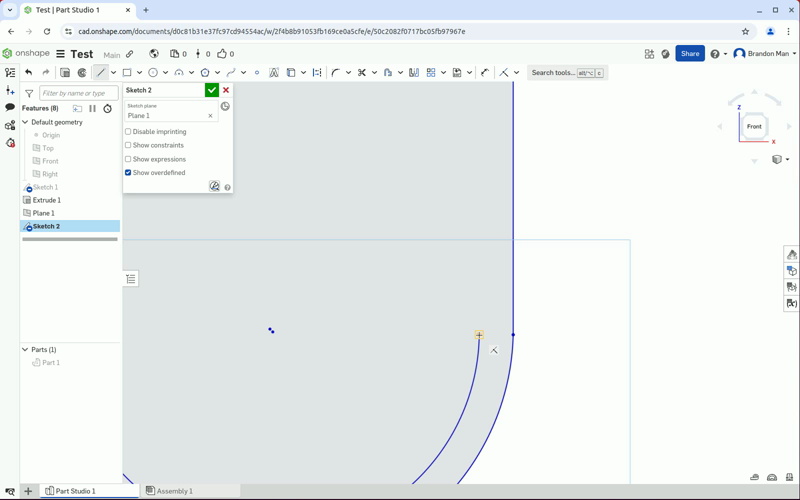
click(479, 334)
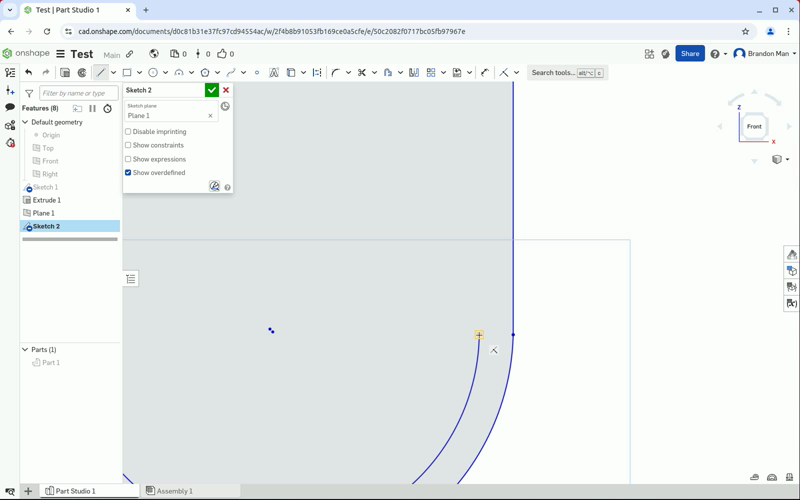
scroll(-6)
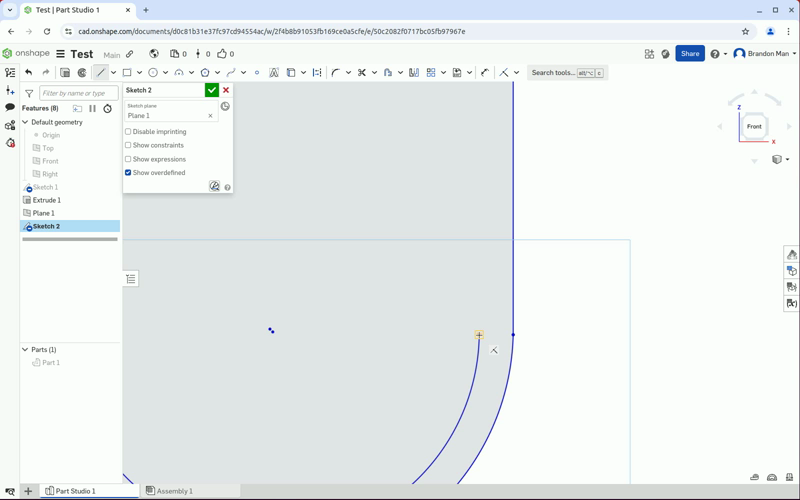
scroll(-6)
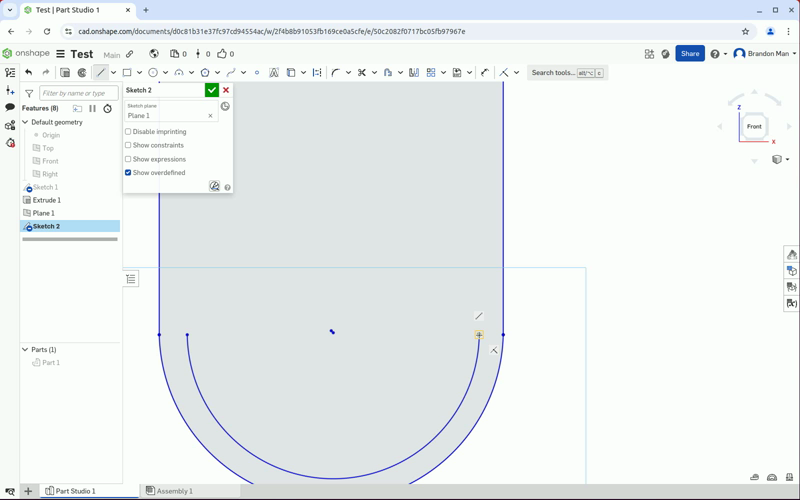
scroll(-6)
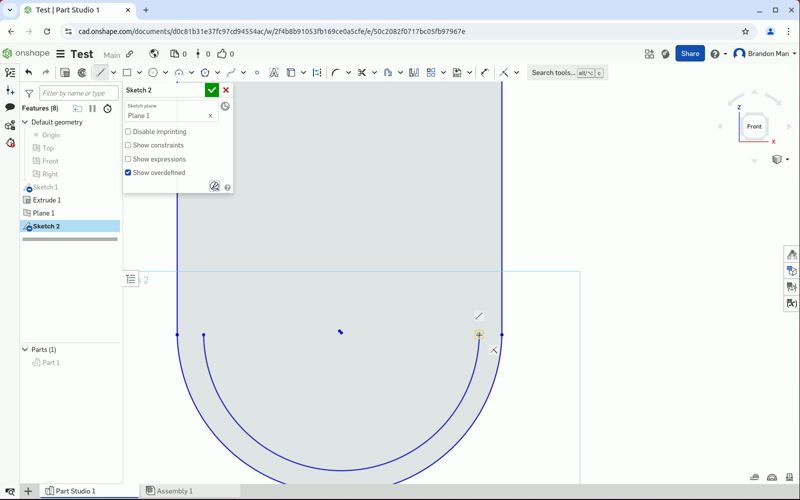
scroll(-6)
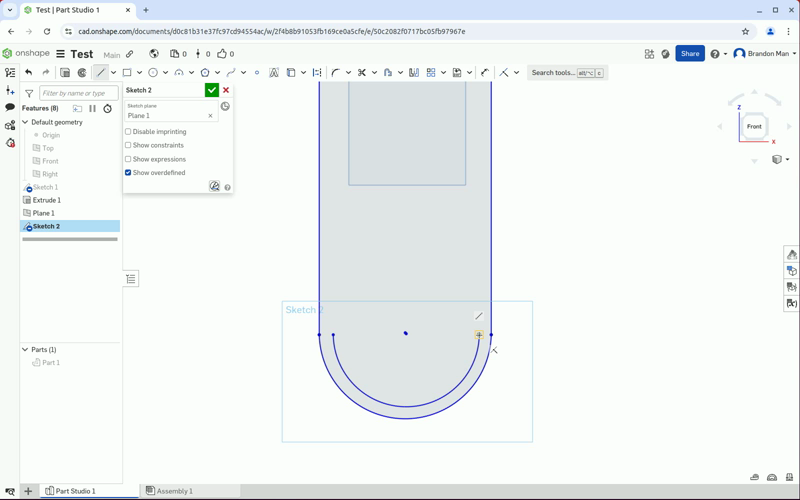
scroll(-6)
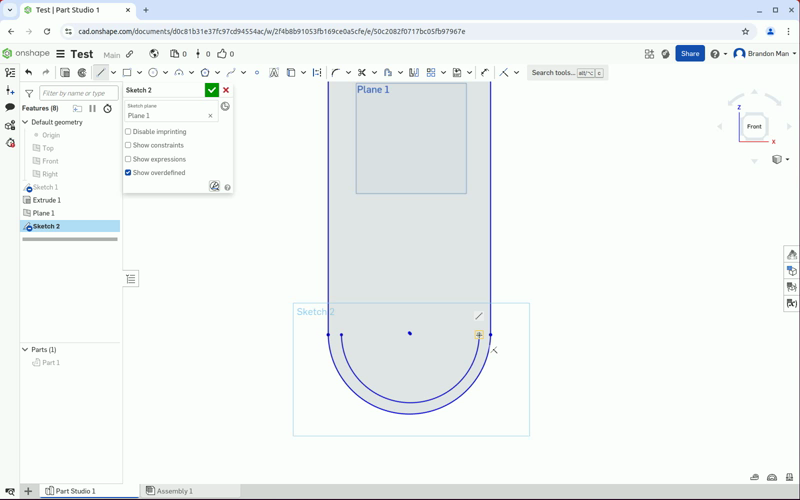
scroll(-6)
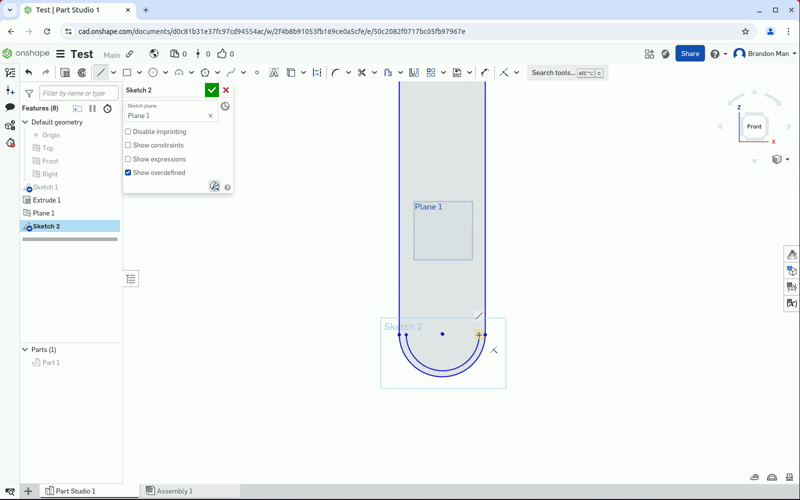
scroll(-6)
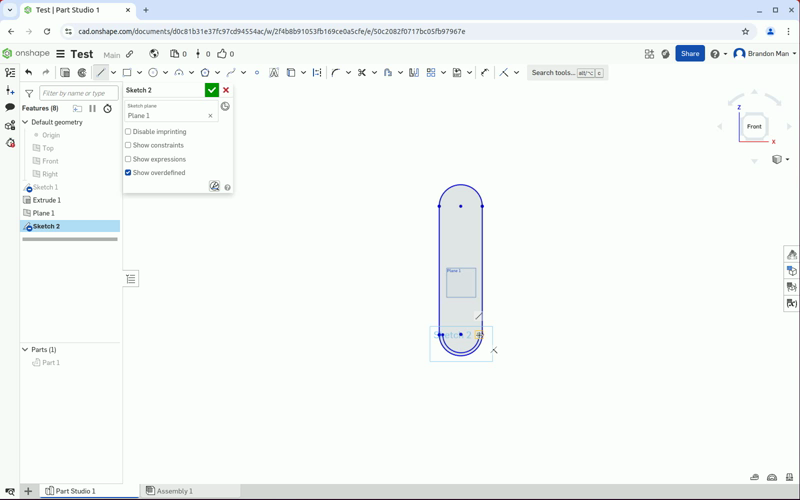
key_down(shift)
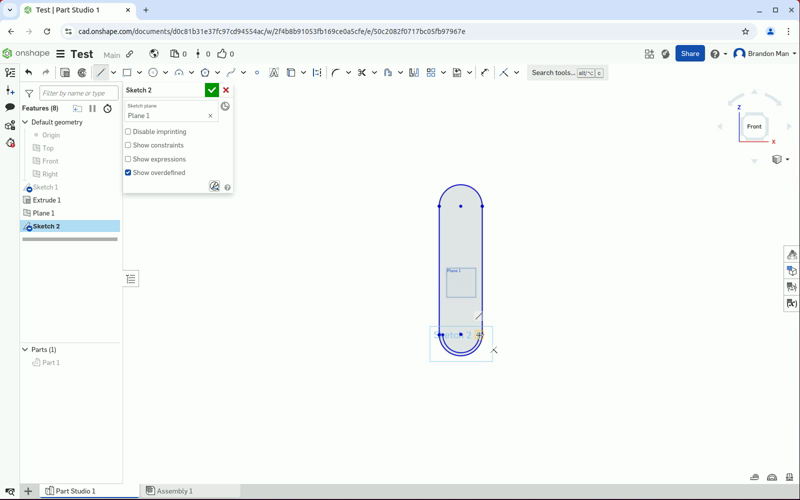
mouse_move(479, 206)
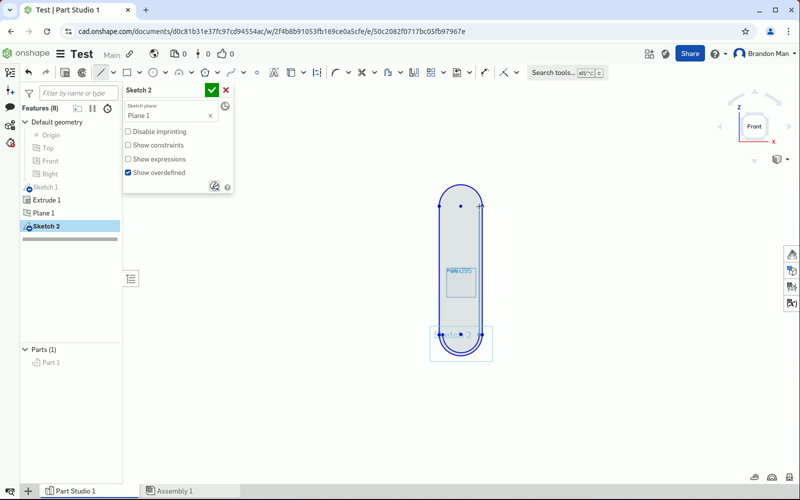
scroll(6)
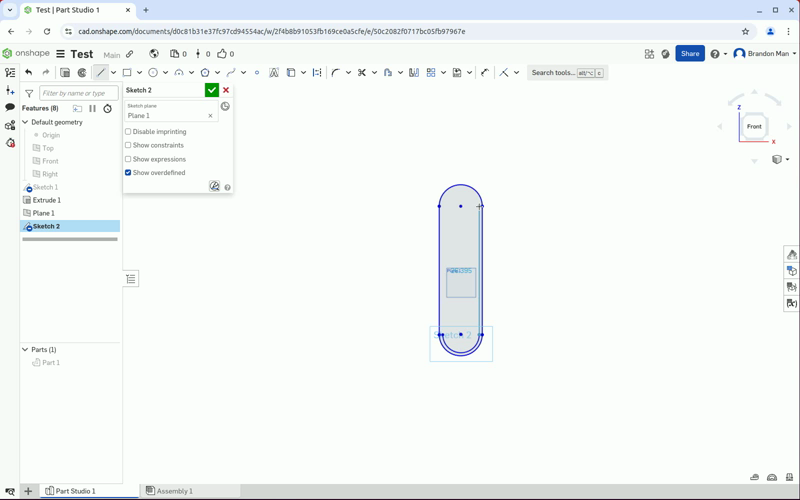
scroll(6)
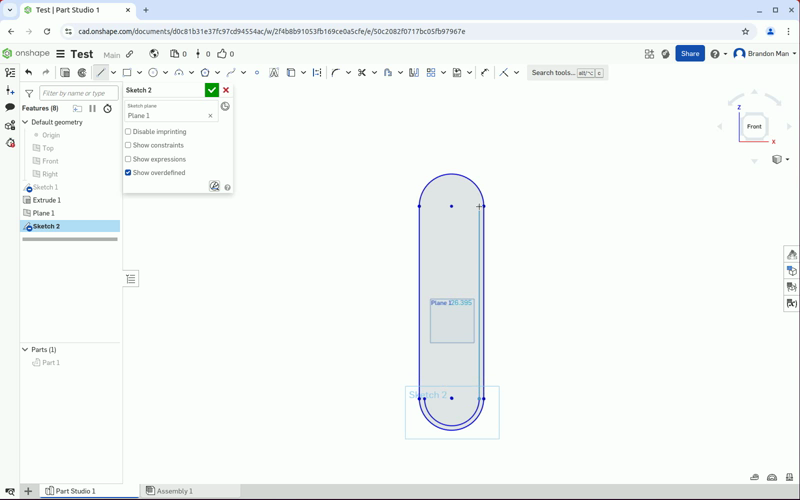
scroll(6)
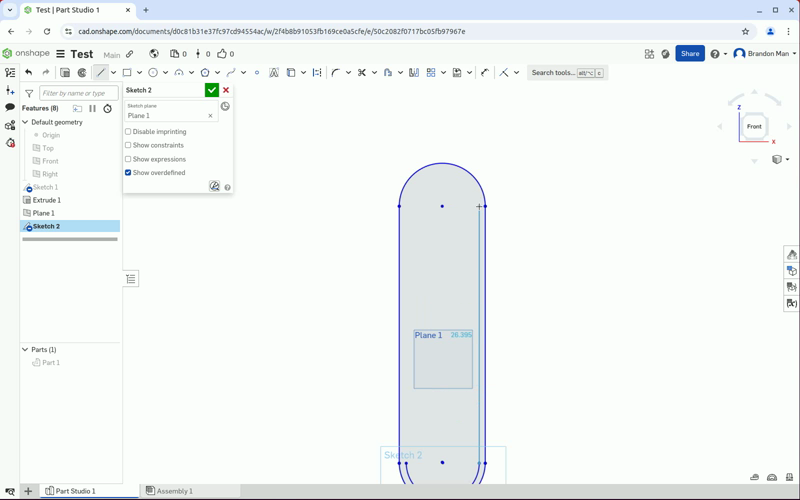
scroll(6)
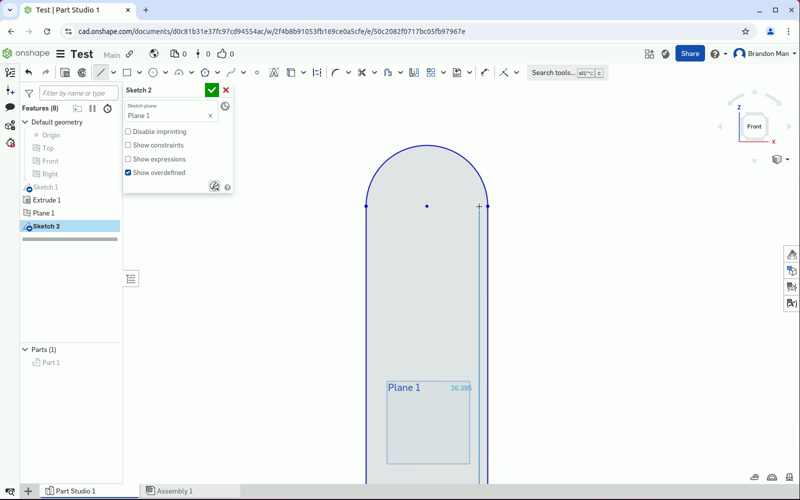
scroll(6)
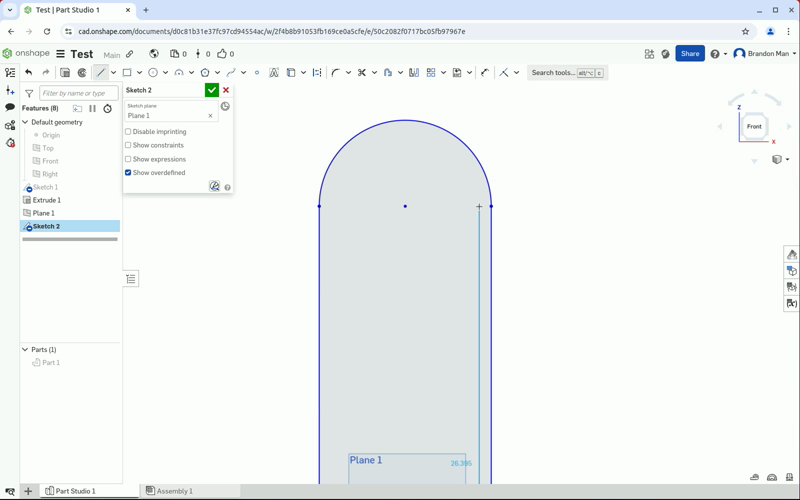
scroll(6)
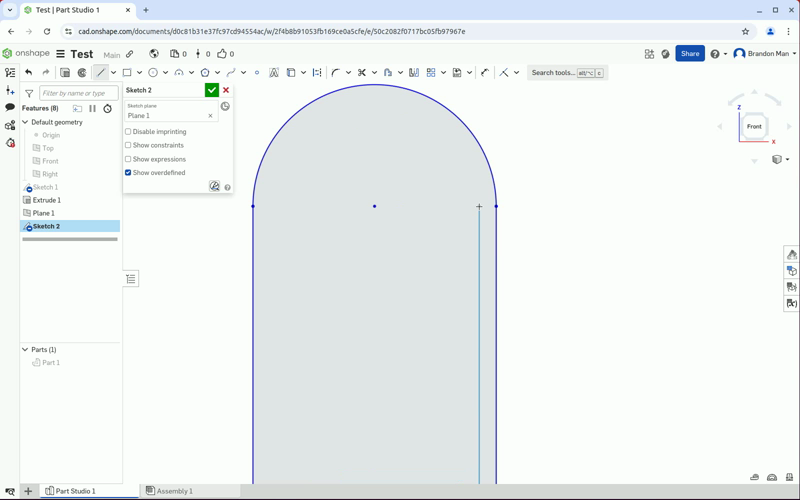
scroll(6)
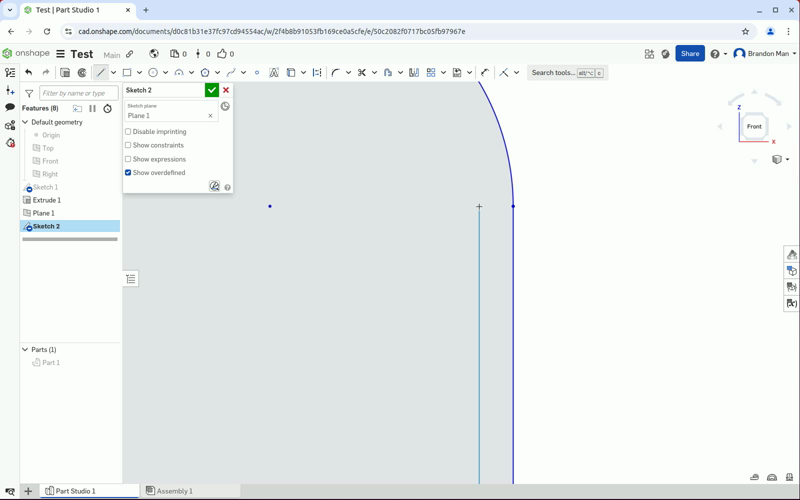
click(479, 206)
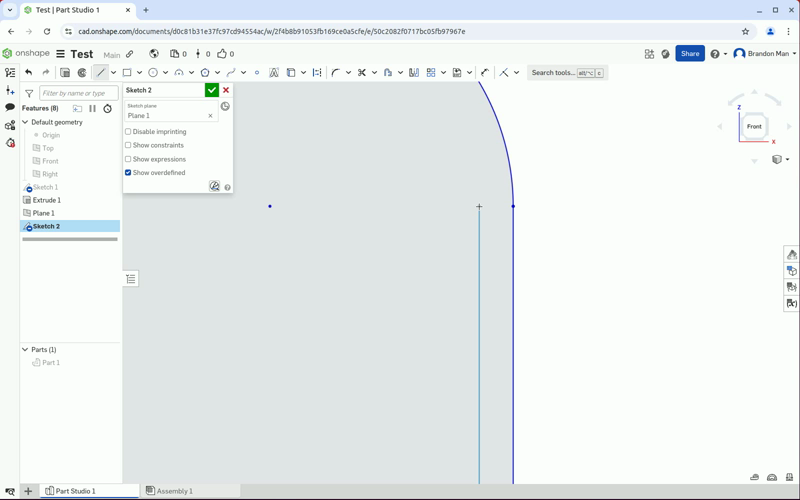
scroll(-6)
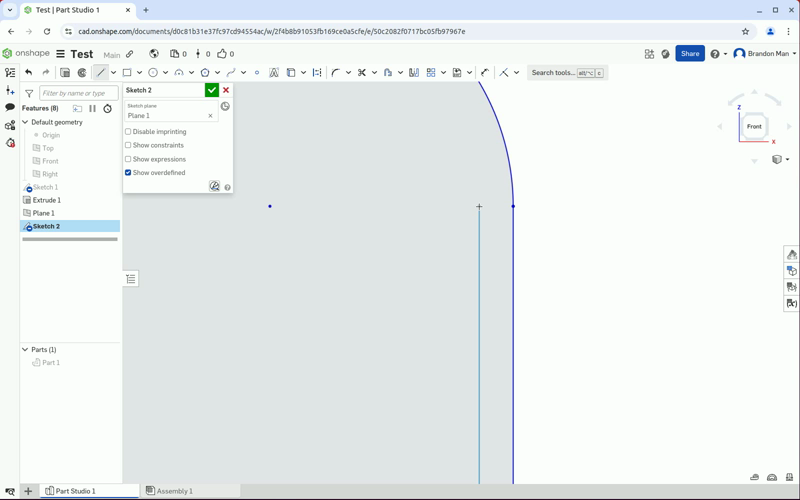
scroll(-6)
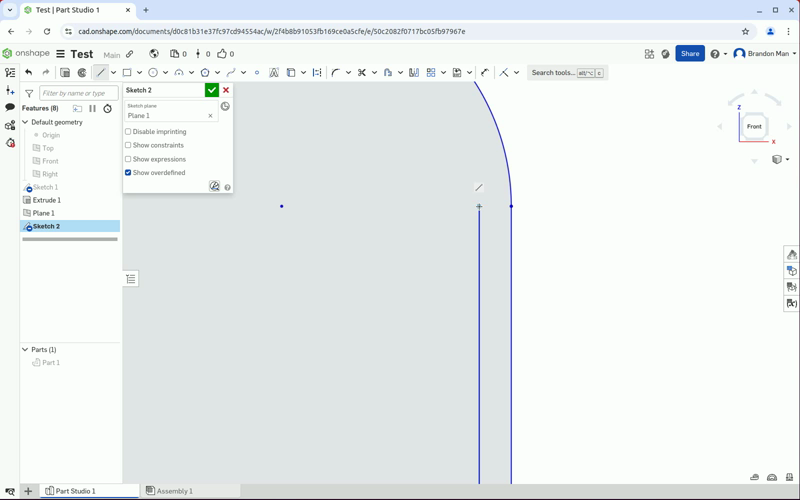
scroll(-6)
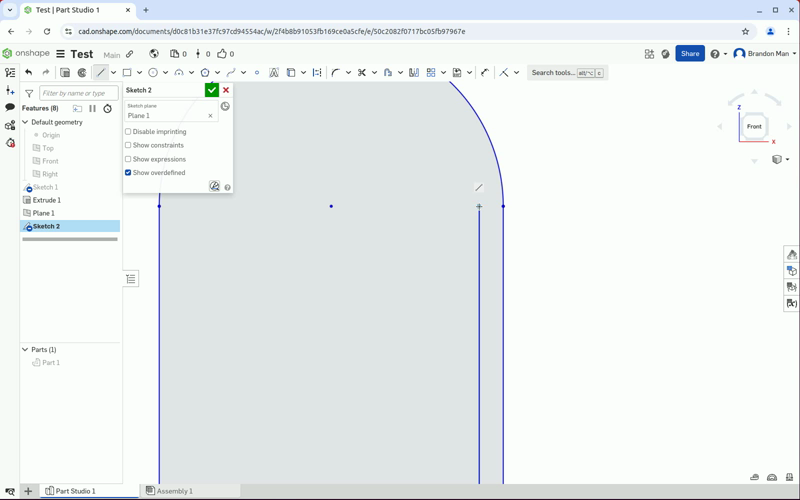
scroll(-6)
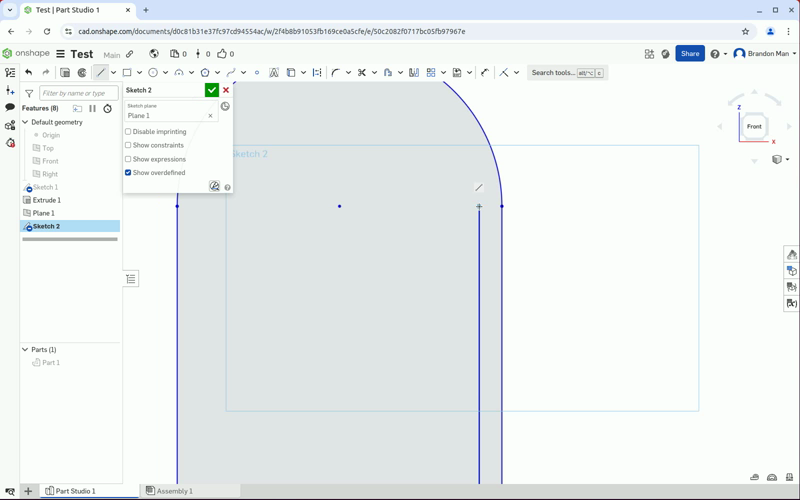
scroll(-6)
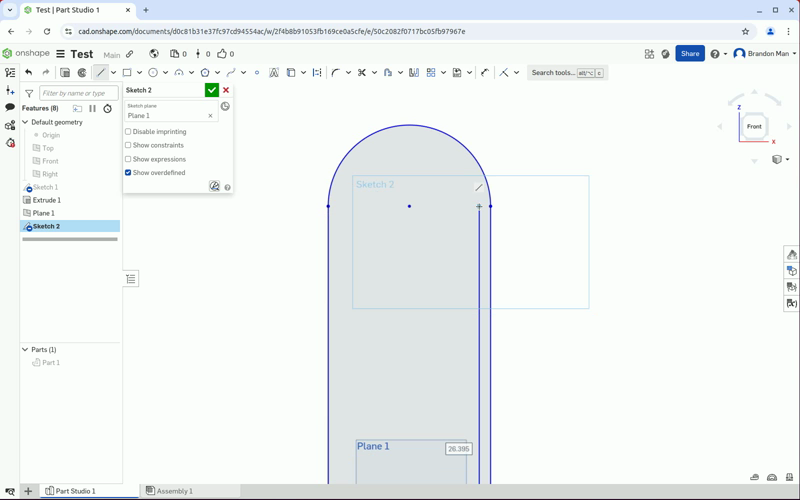
scroll(-6)
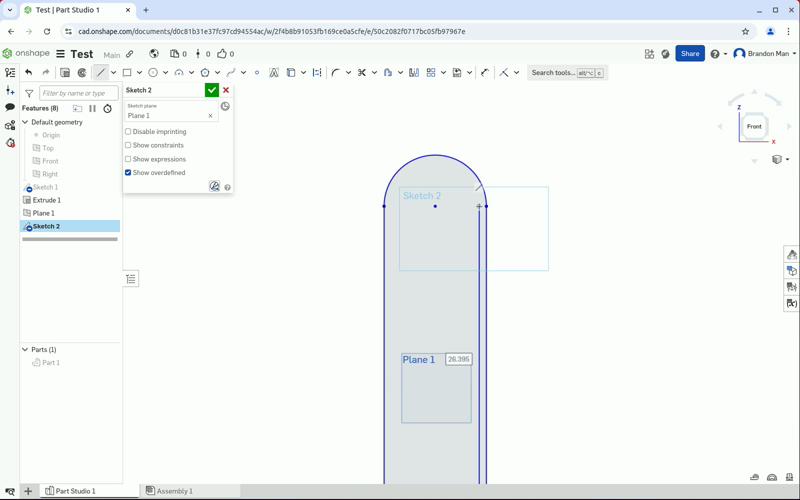
scroll(-6)
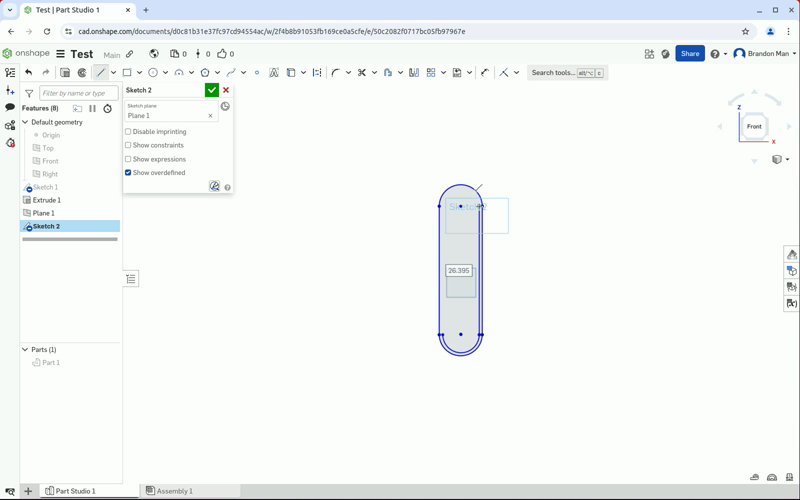
key_up(shift)
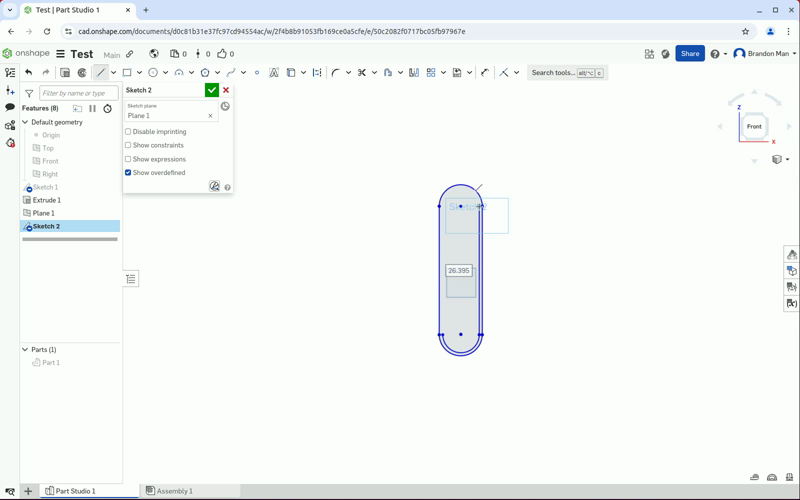
key(esc)
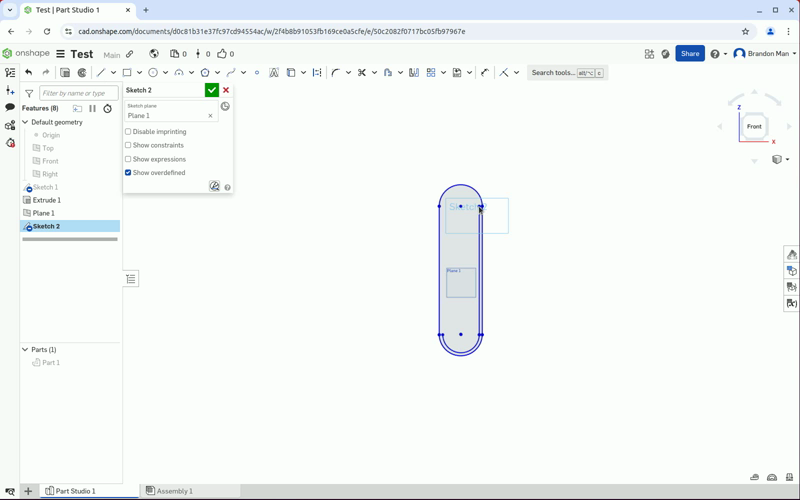
key(a)
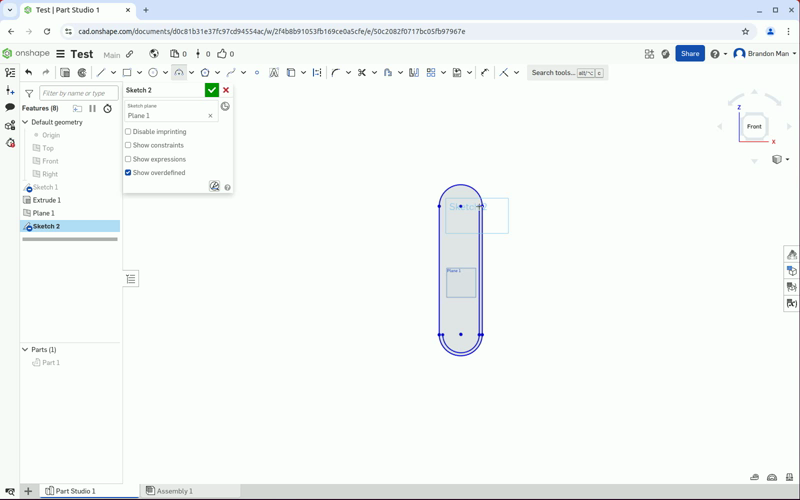
mouse_move(479, 206)
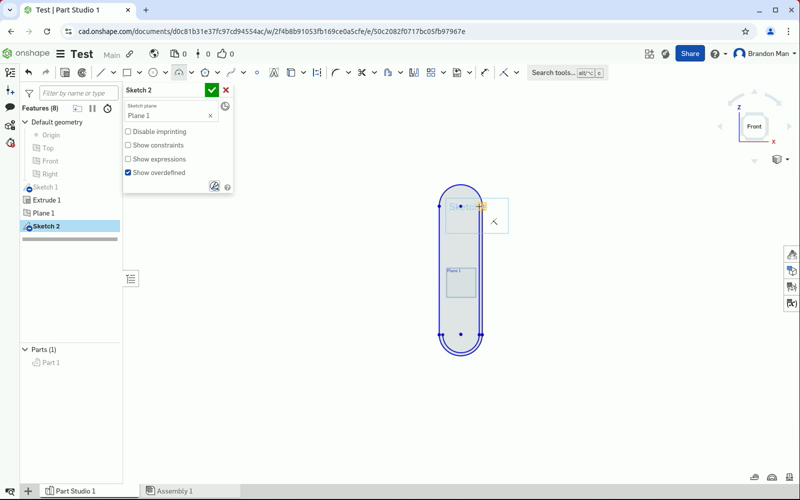
scroll(6)
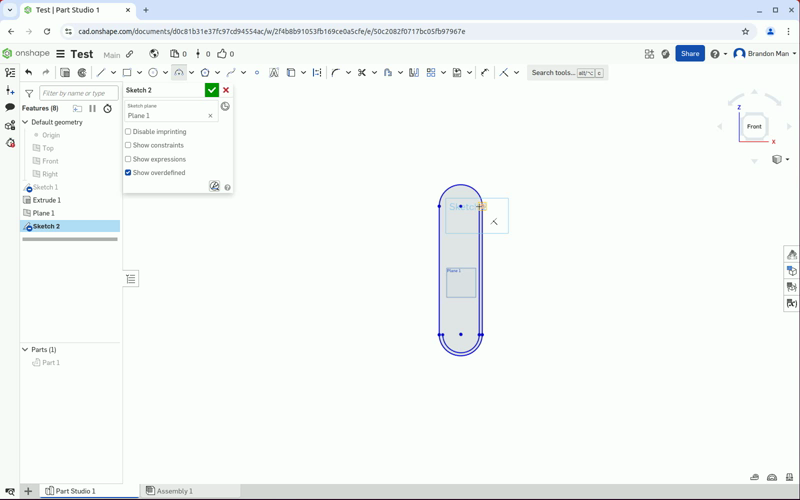
scroll(6)
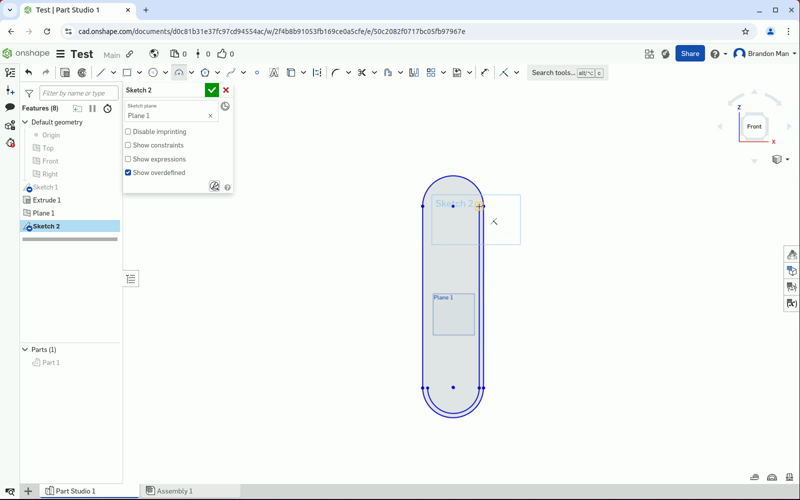
scroll(6)
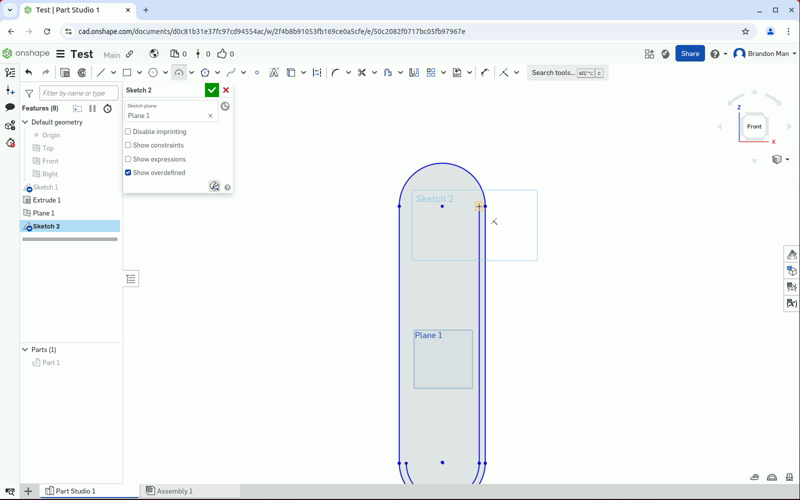
scroll(6)
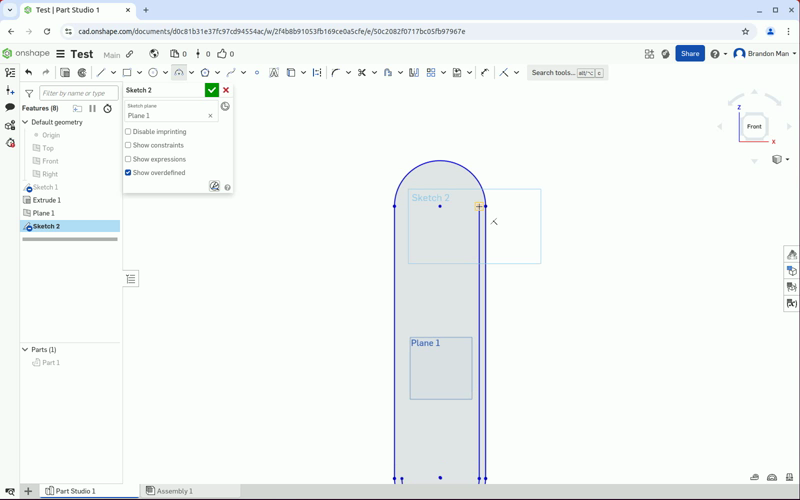
scroll(6)
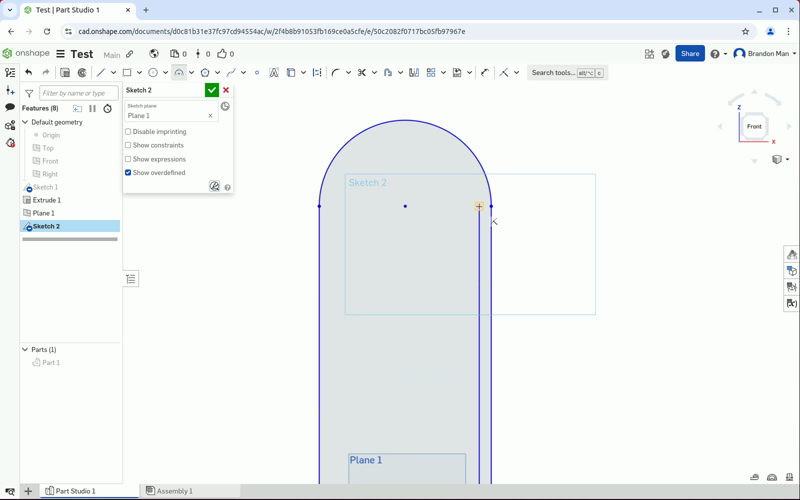
scroll(6)
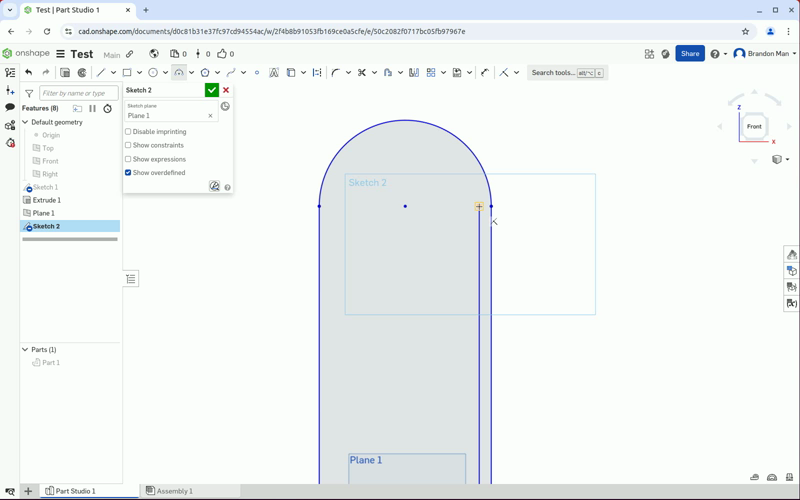
scroll(6)
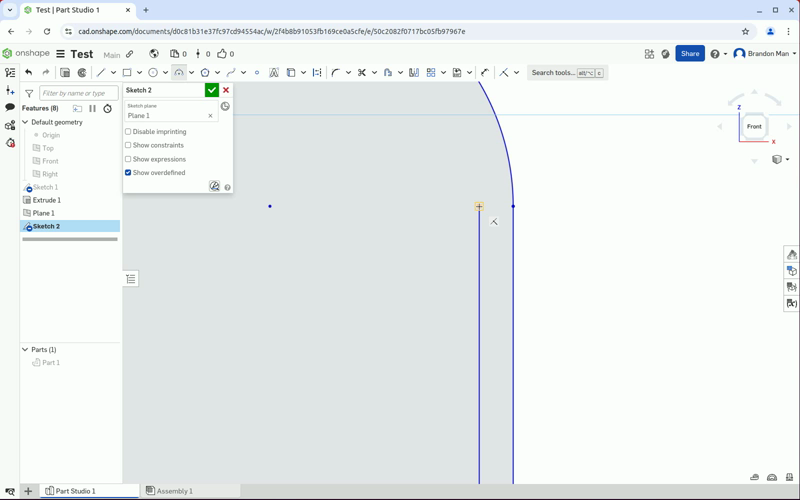
click(479, 206)
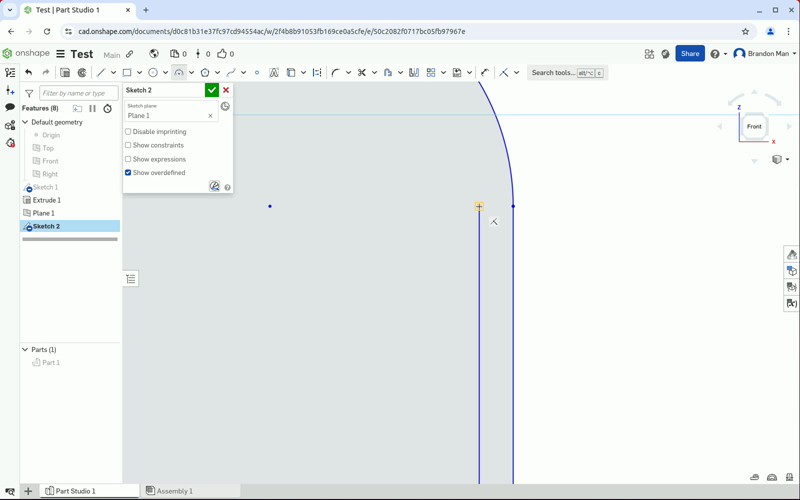
scroll(-6)
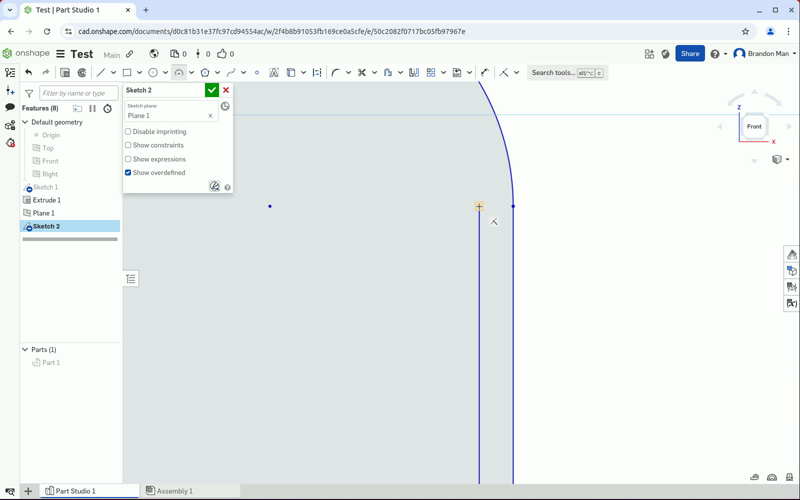
scroll(-6)
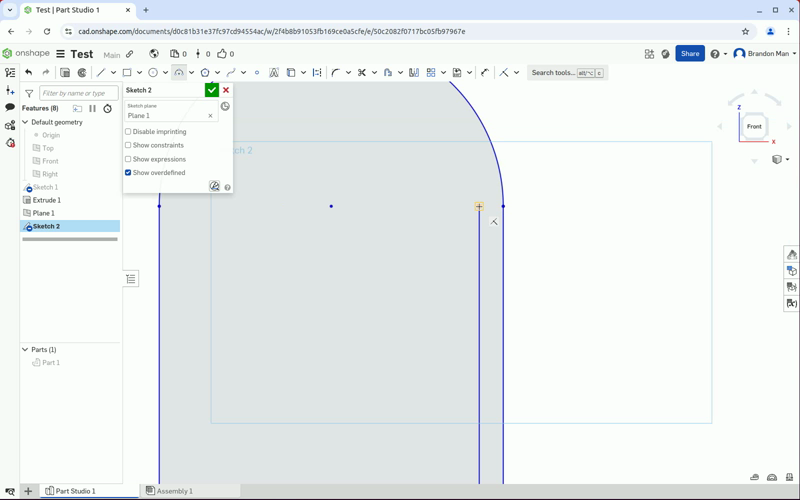
scroll(-6)
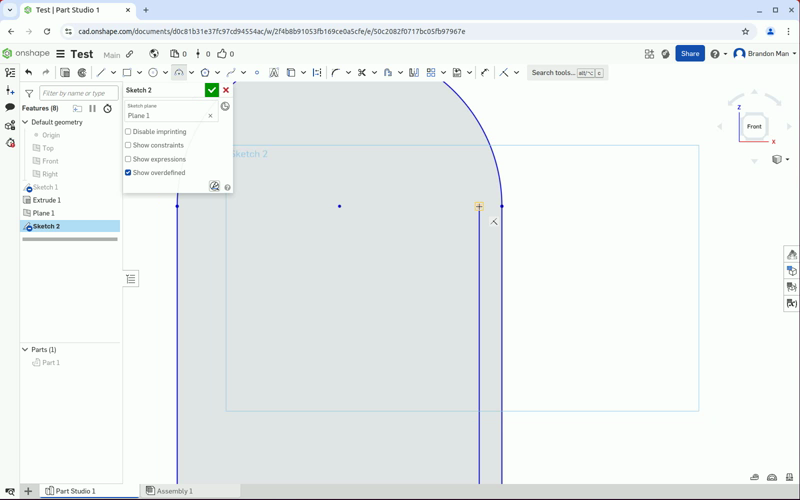
scroll(-6)
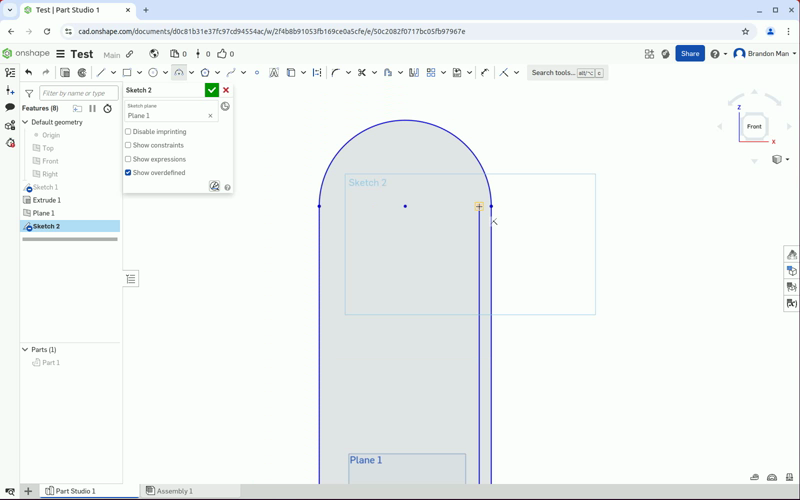
scroll(-6)
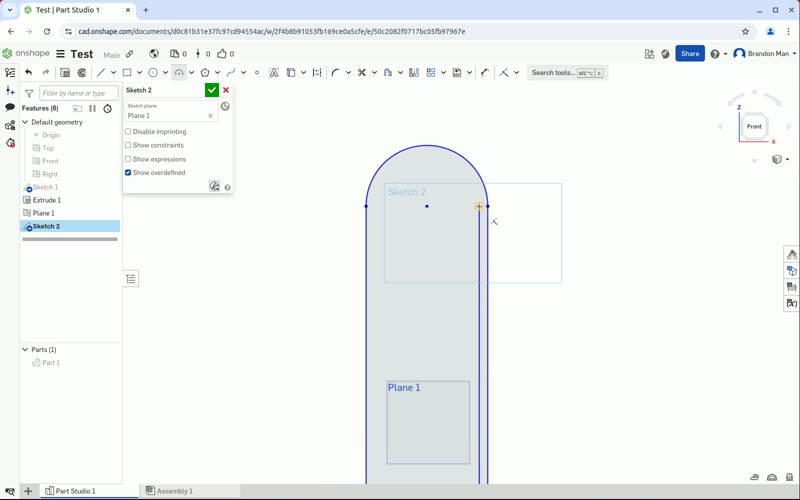
scroll(-6)
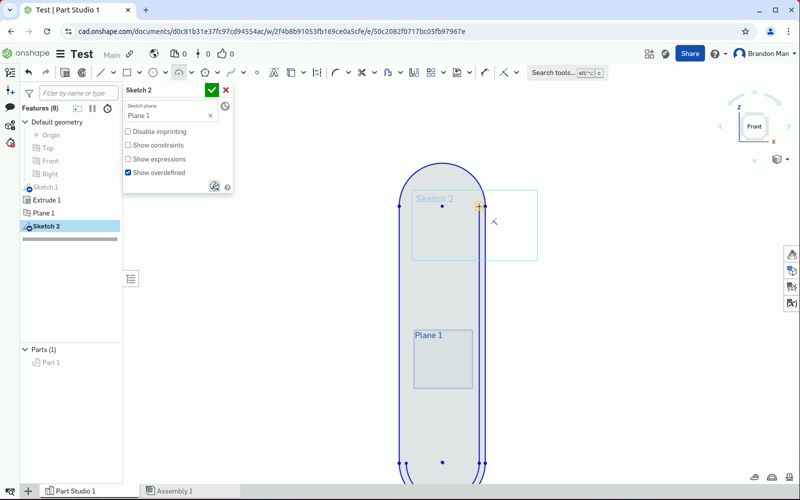
scroll(-6)
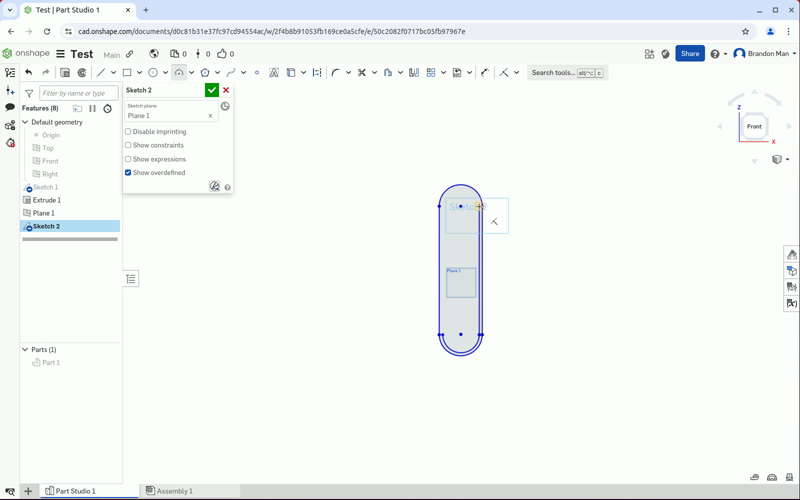
key_down(shift)
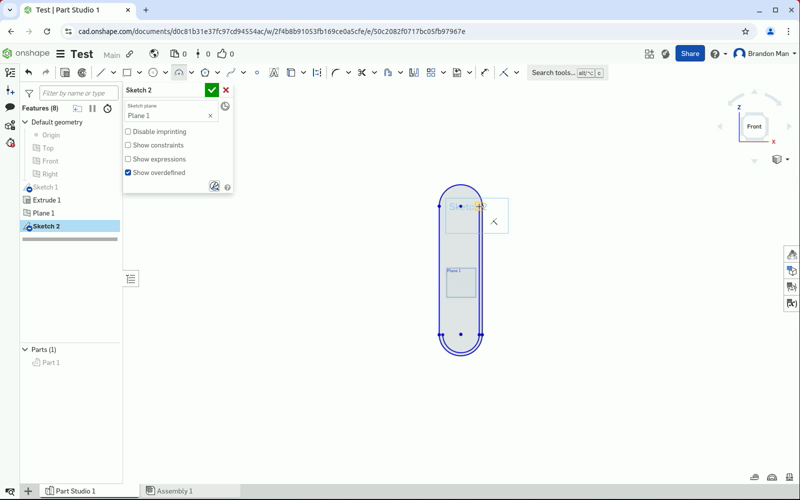
mouse_move(442, 206)
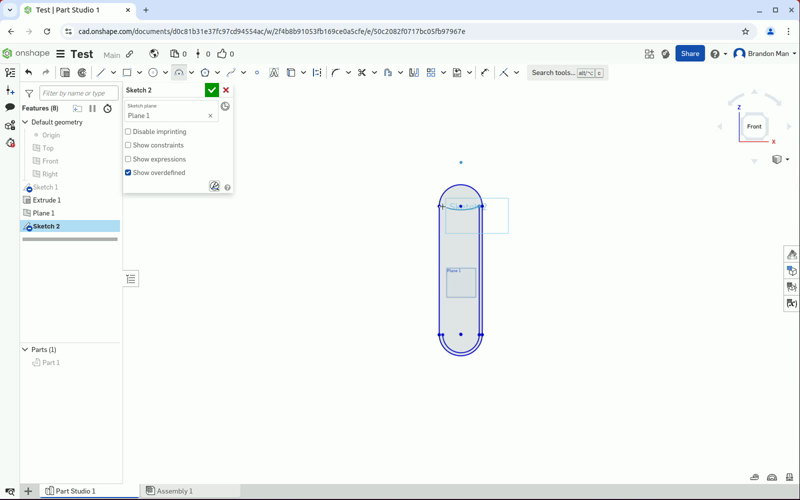
scroll(6)
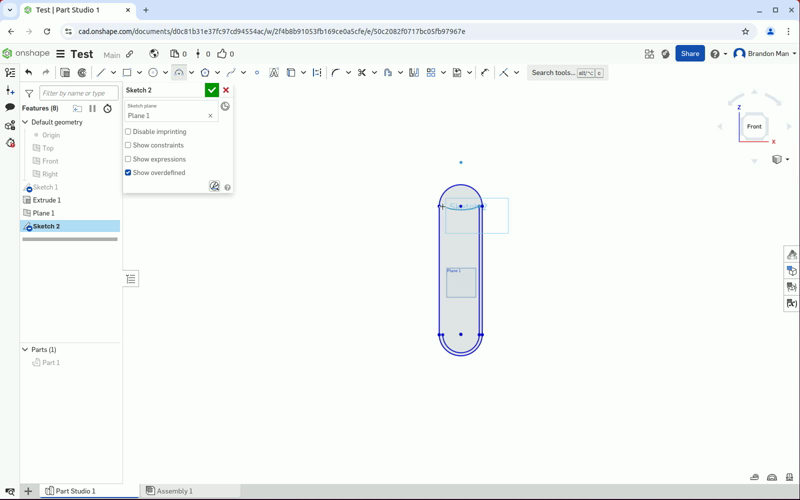
scroll(6)
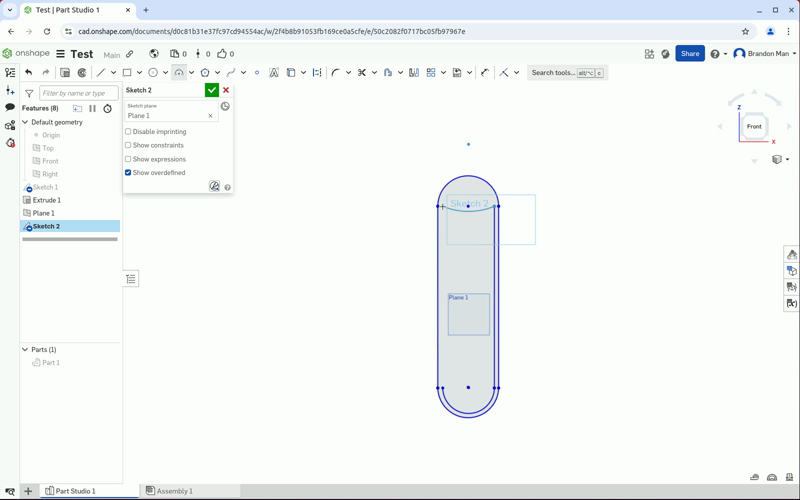
scroll(6)
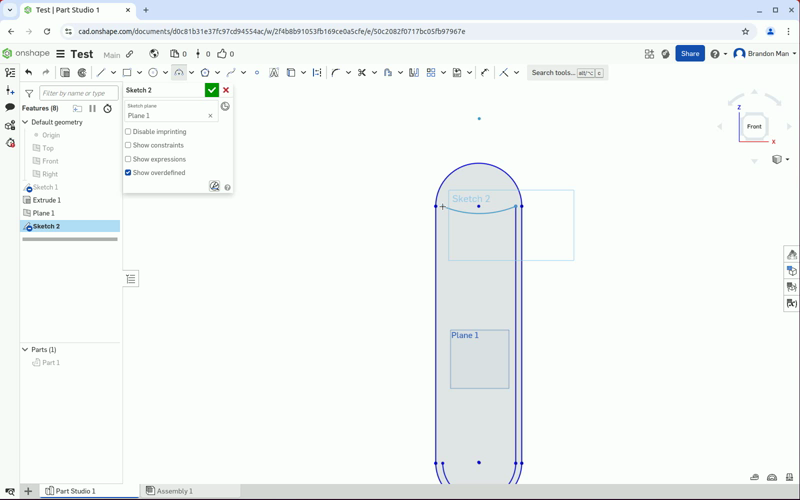
scroll(6)
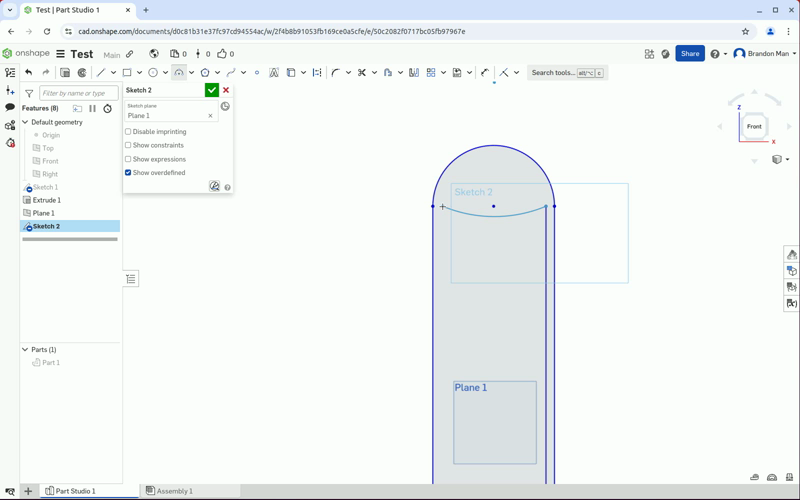
scroll(6)
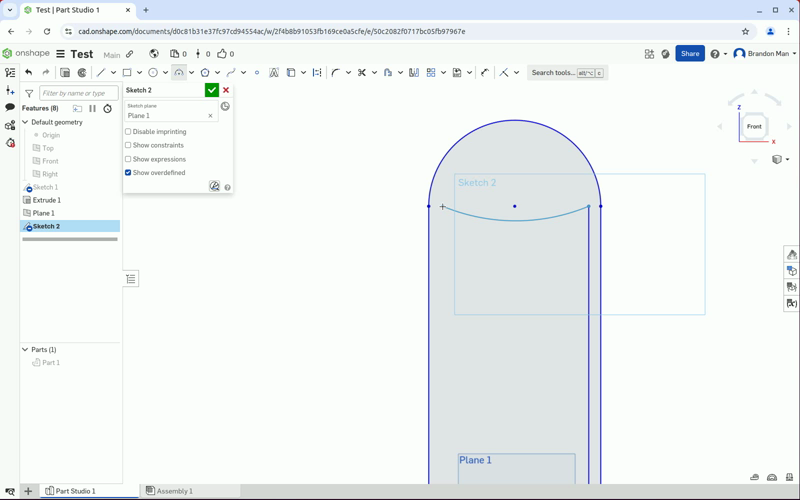
scroll(6)
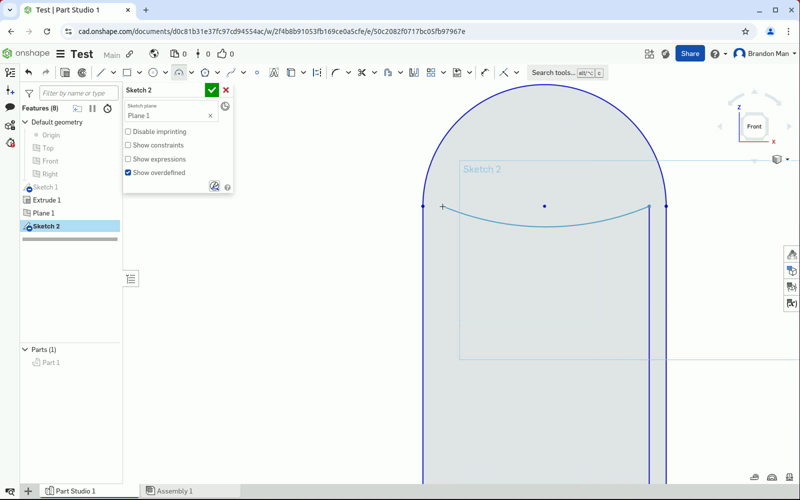
scroll(6)
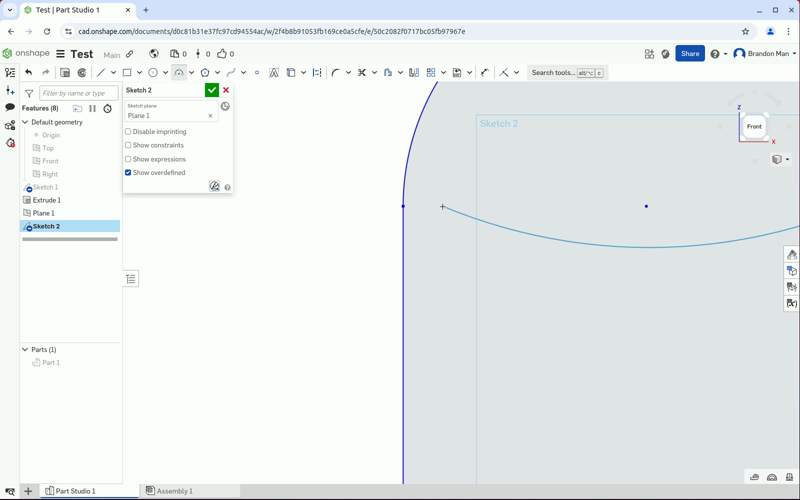
click(442, 206)
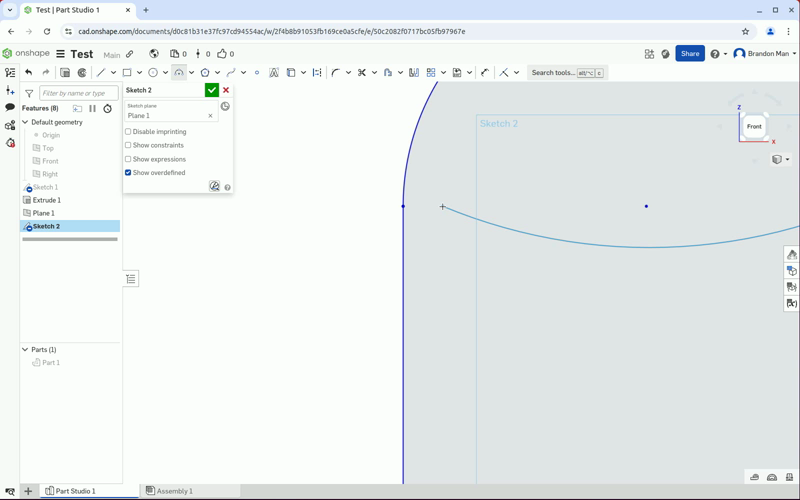
scroll(-6)
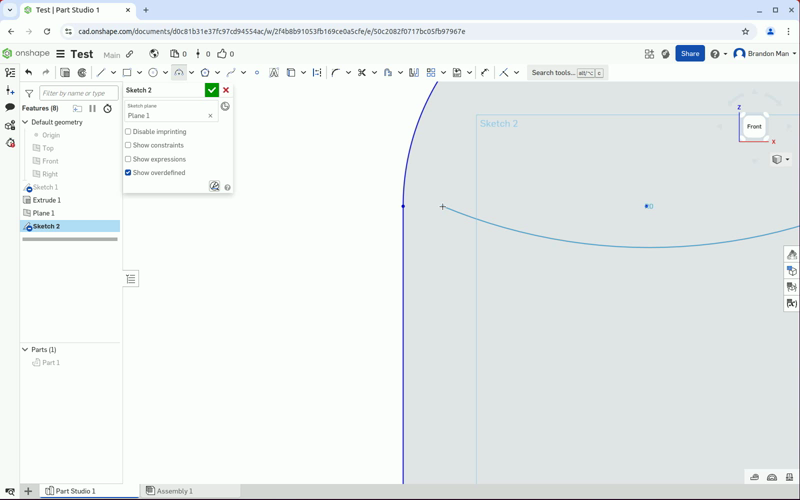
scroll(-6)
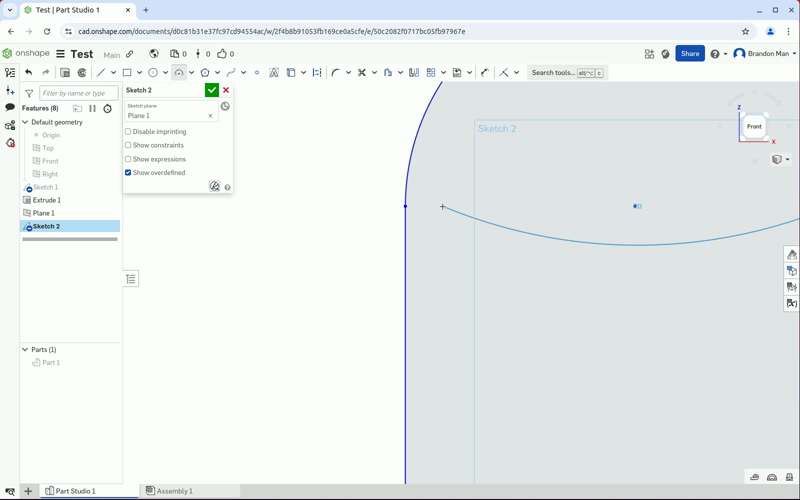
scroll(-6)
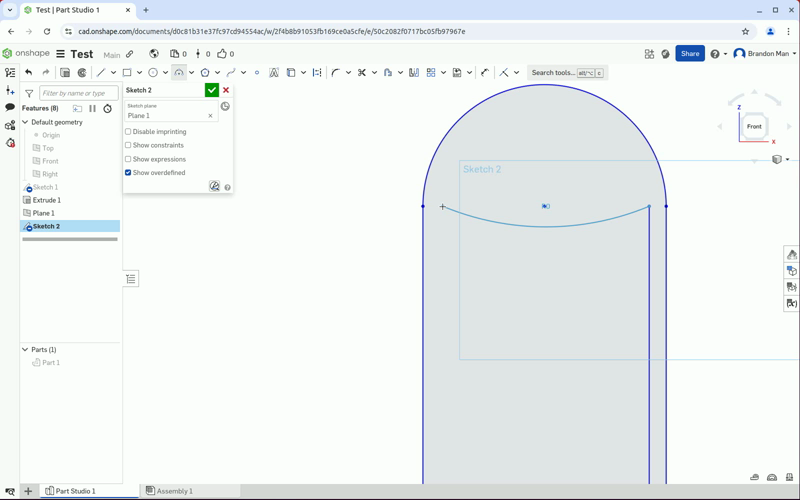
scroll(-6)
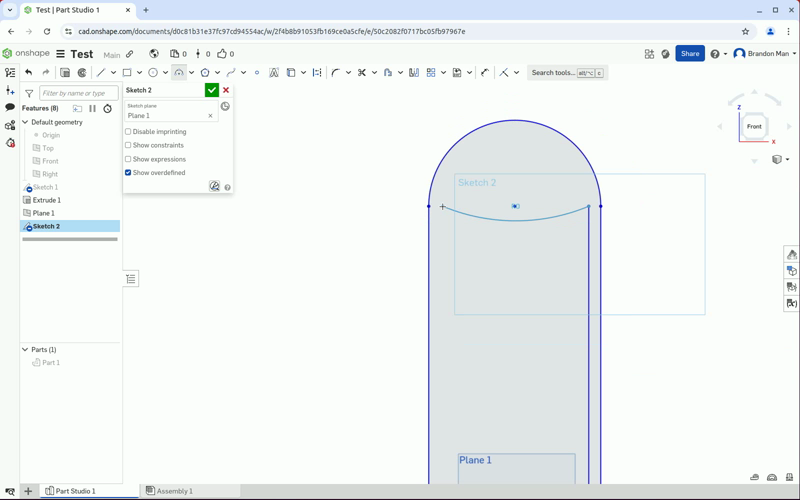
scroll(-6)
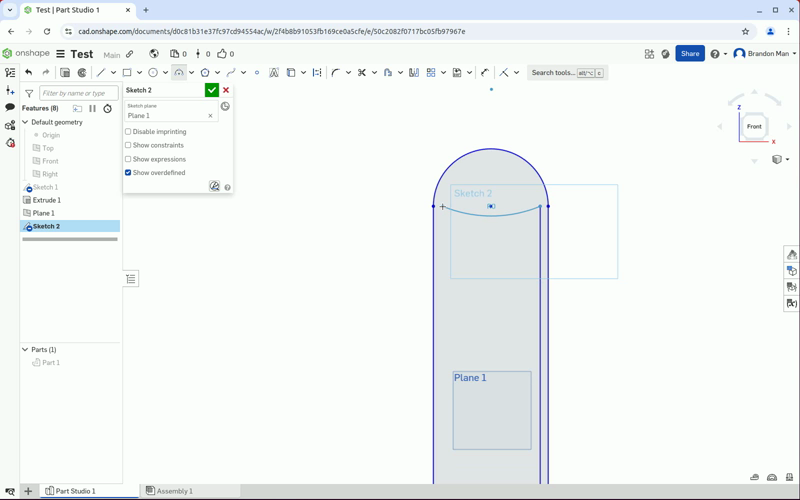
scroll(-6)
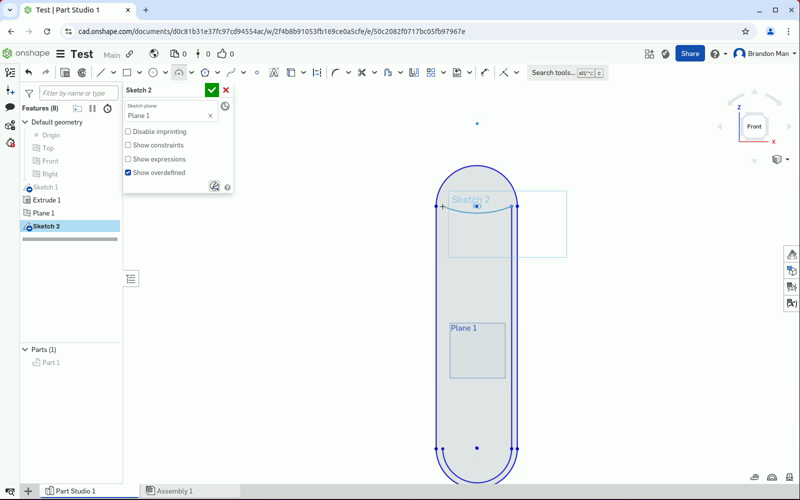
scroll(-6)
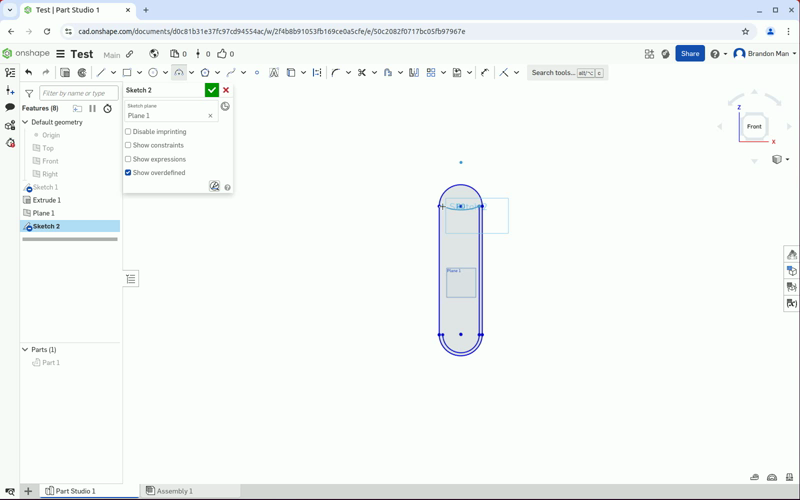
mouse_move(461, 187)
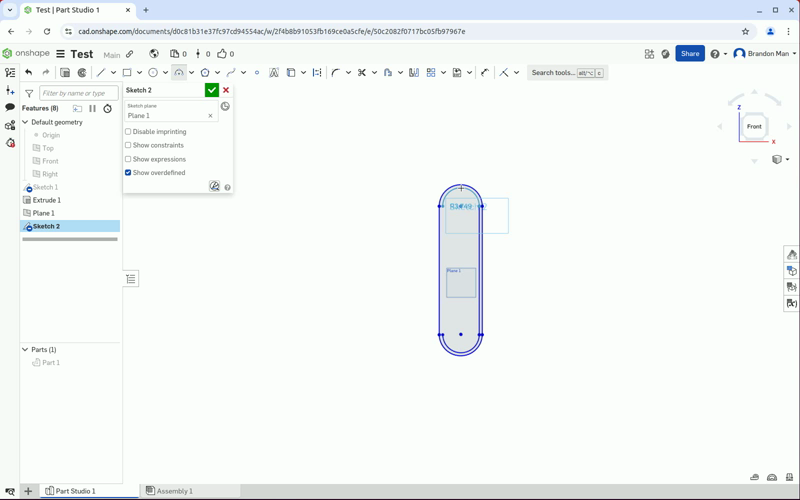
scroll(6)
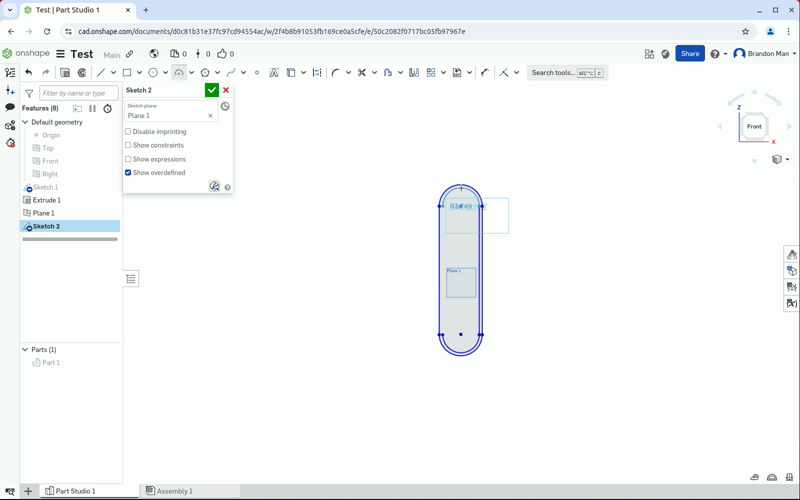
scroll(6)
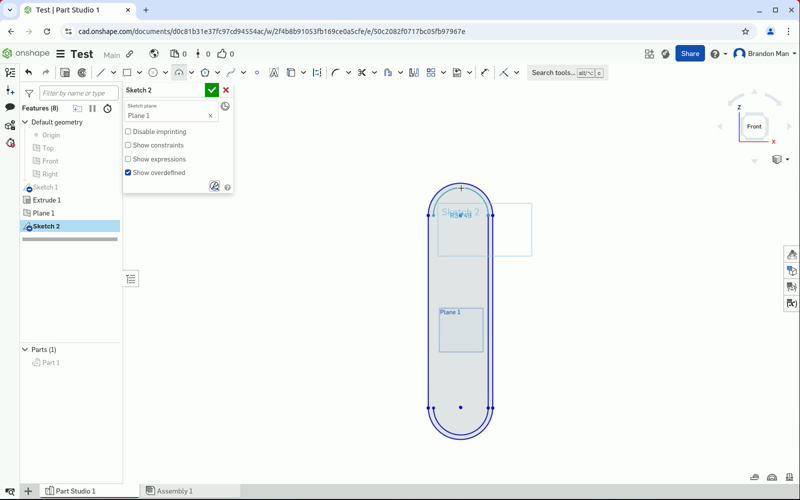
scroll(6)
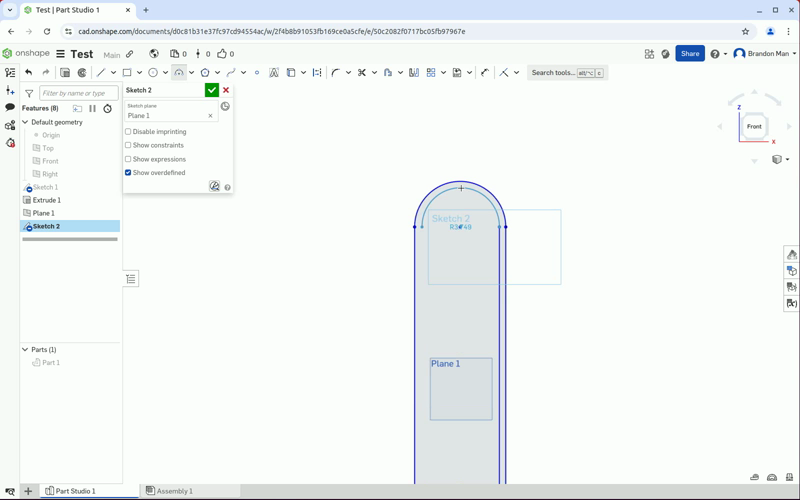
scroll(6)
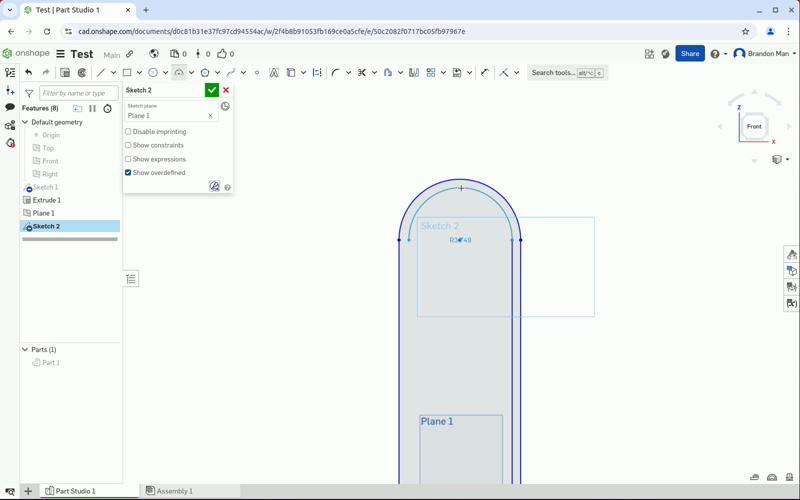
scroll(6)
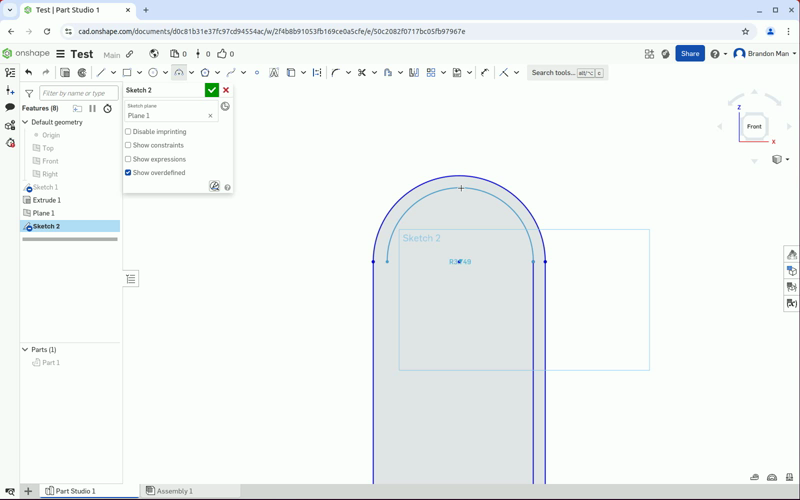
scroll(6)
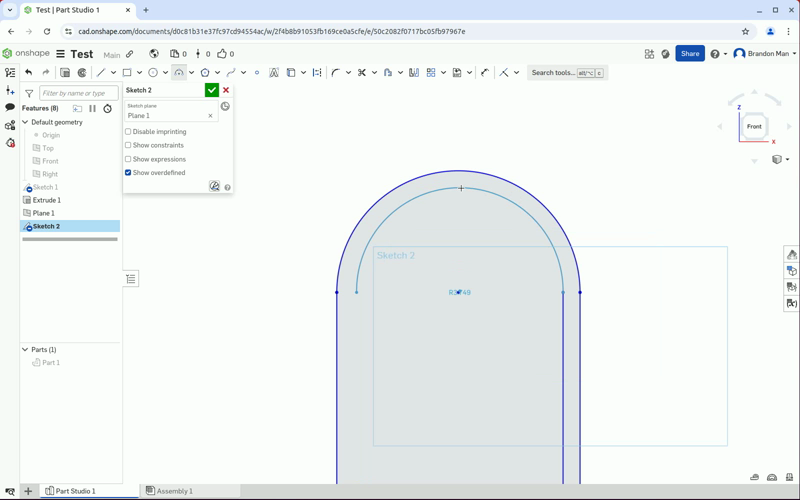
scroll(6)
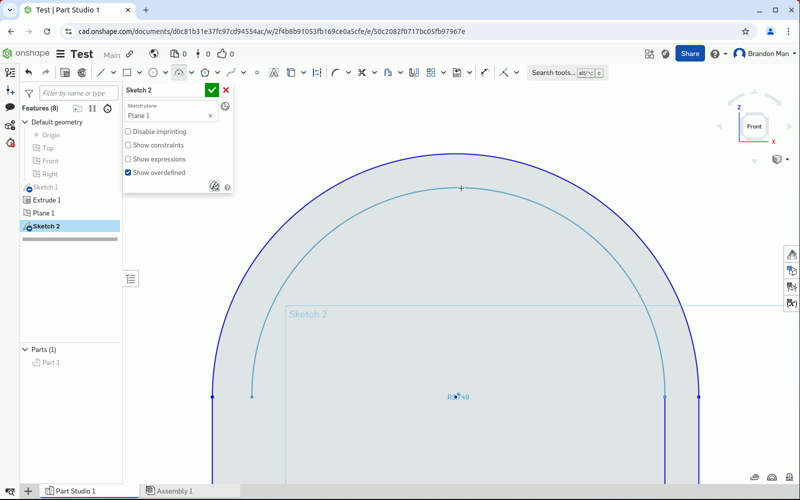
click(461, 187)
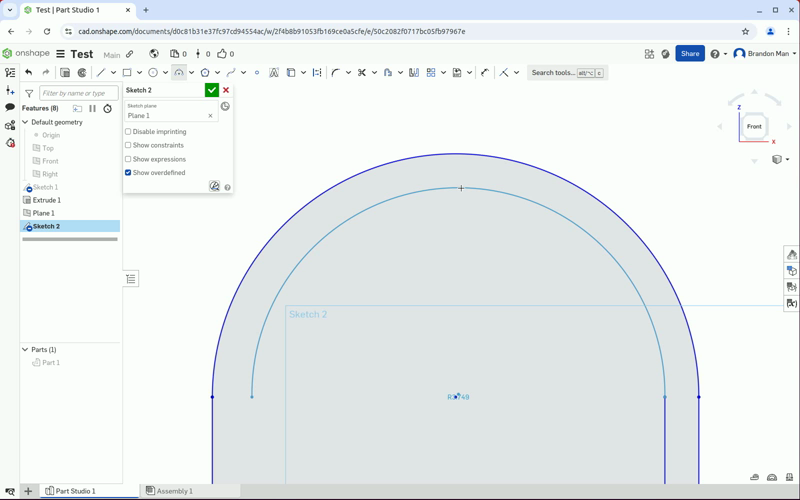
scroll(-6)
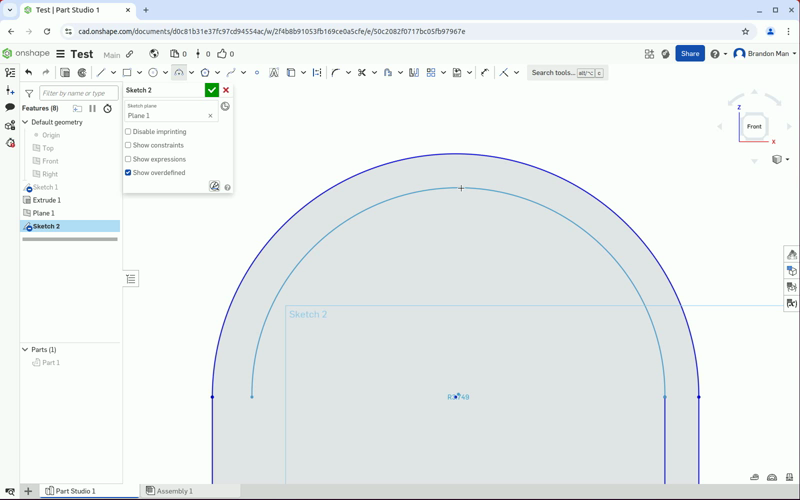
scroll(-6)
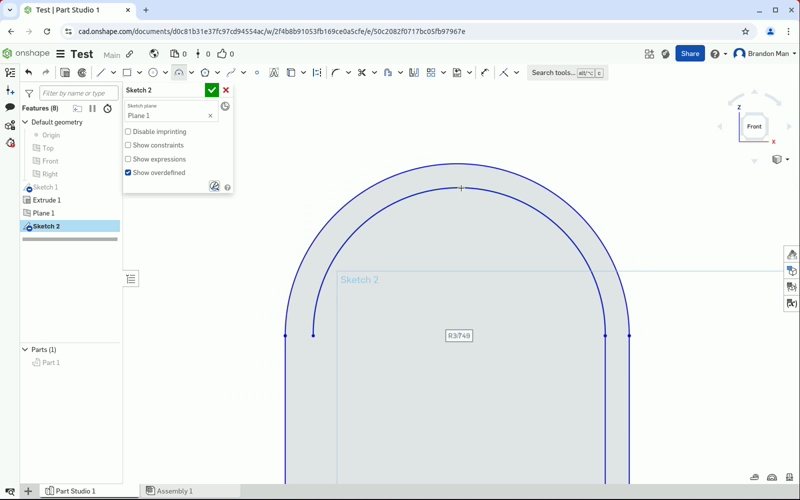
scroll(-6)
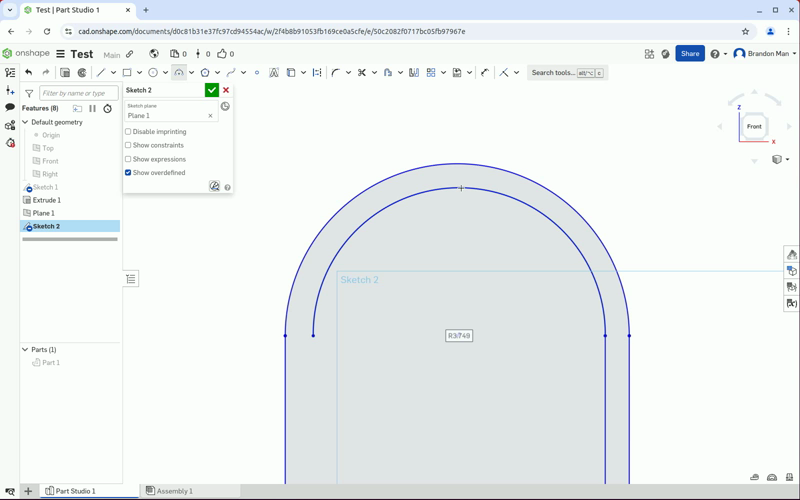
scroll(-6)
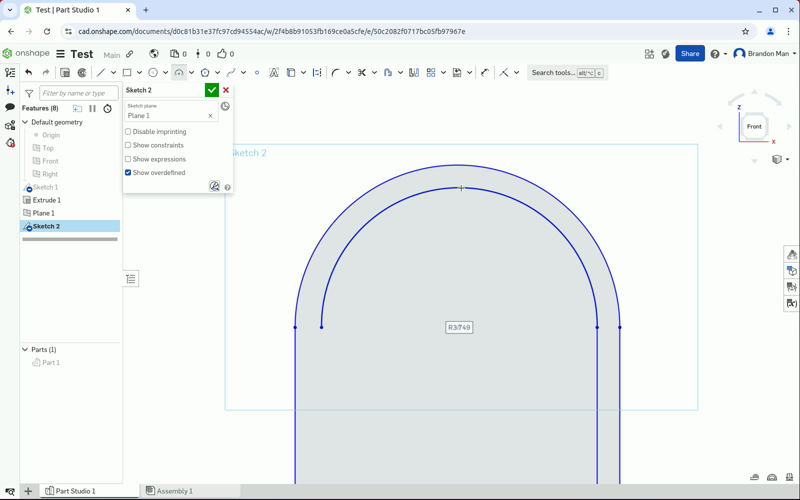
scroll(-6)
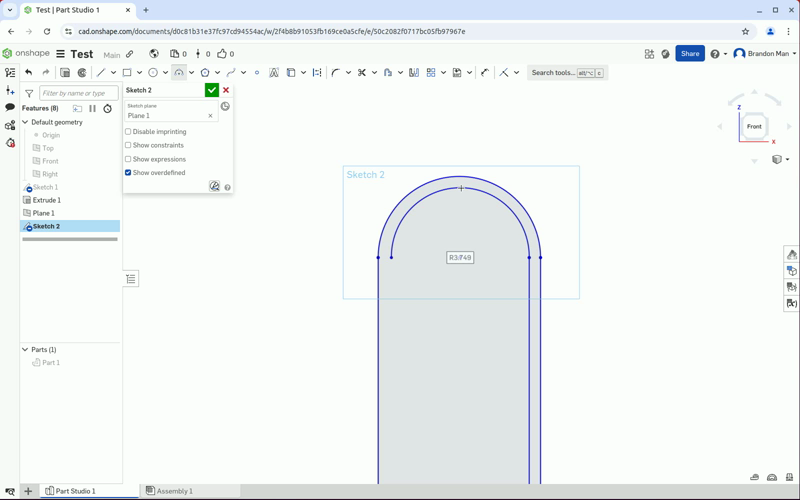
scroll(-6)
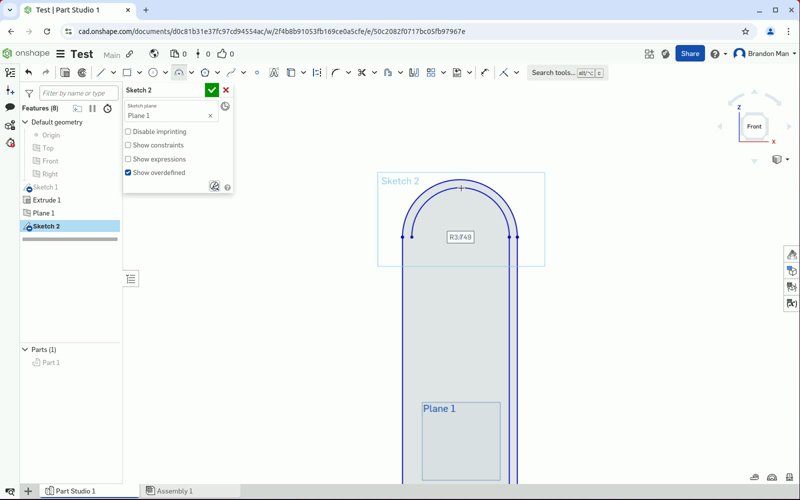
scroll(-6)
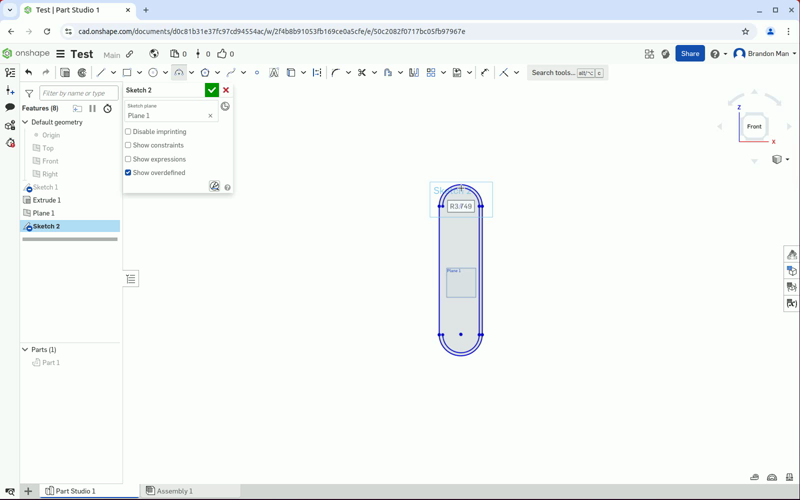
key_up(shift)
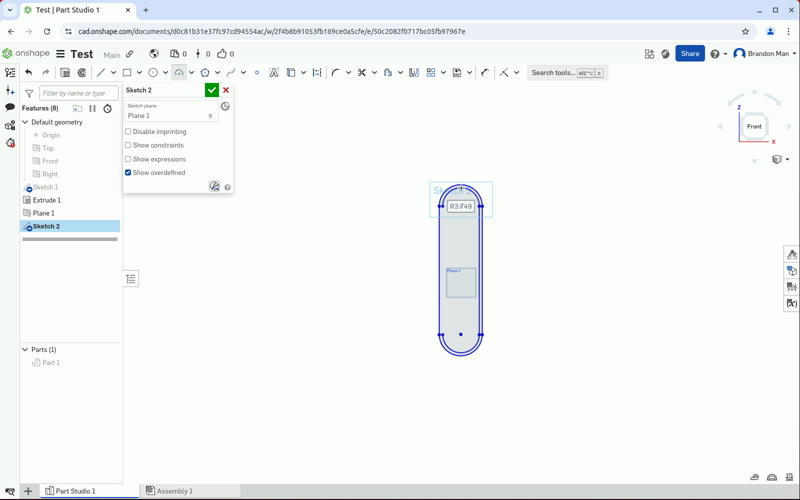
key(esc)
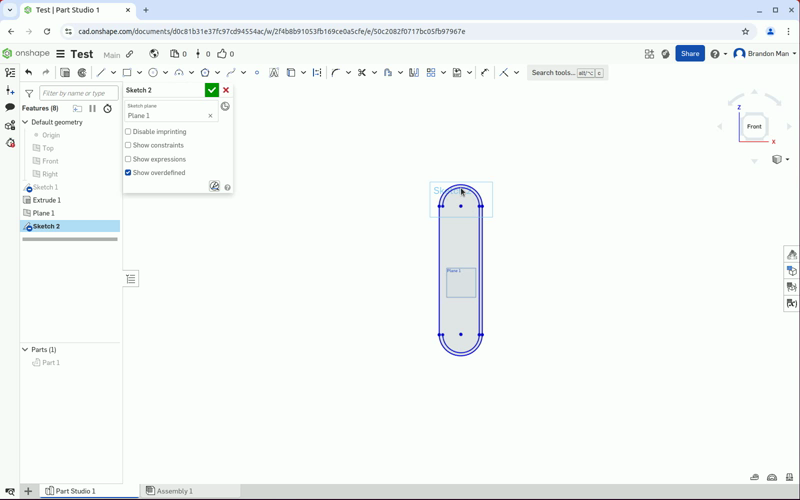
key(l)
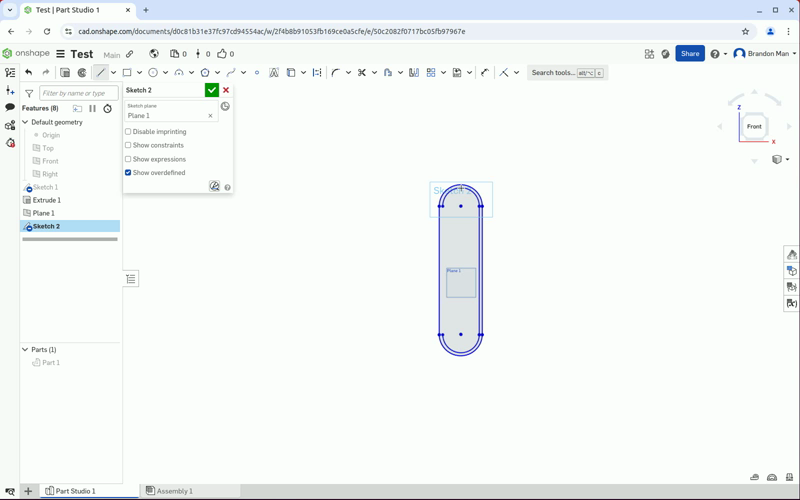
mouse_move(442, 206)
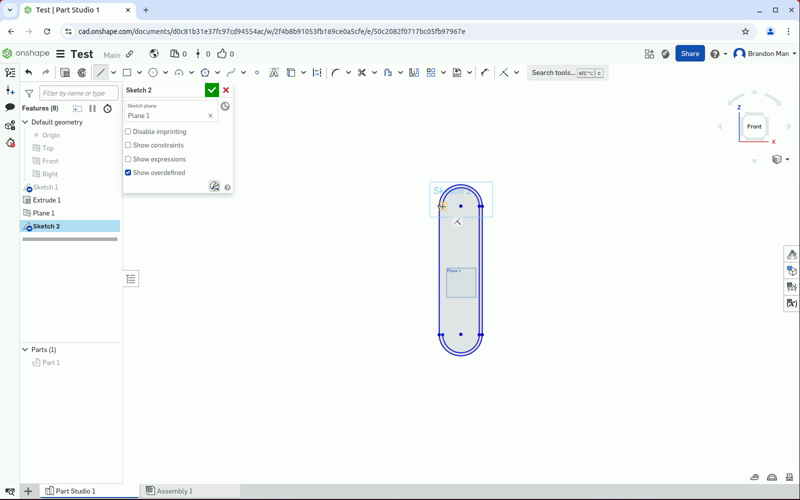
scroll(6)
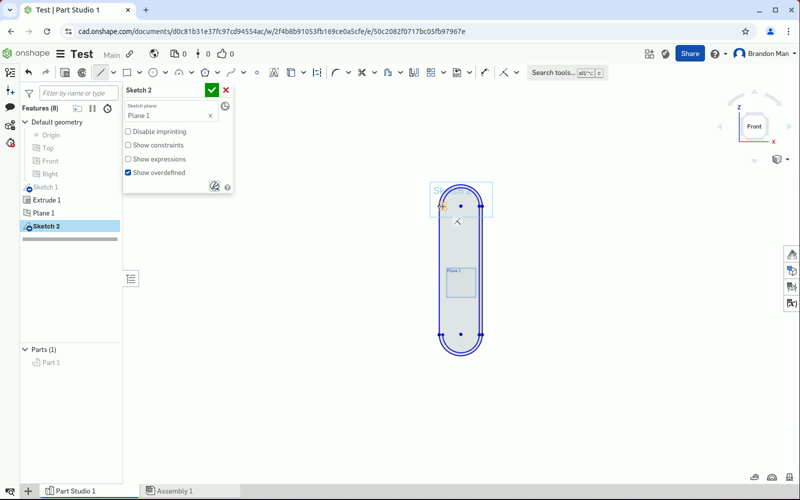
scroll(6)
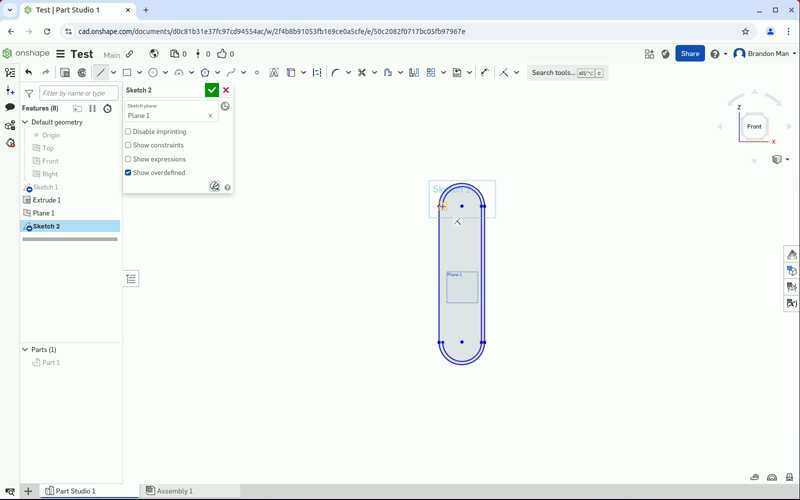
scroll(6)
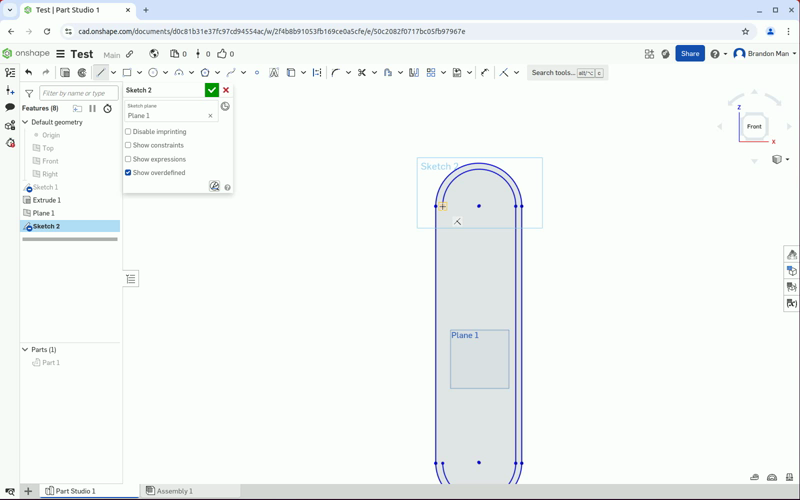
scroll(6)
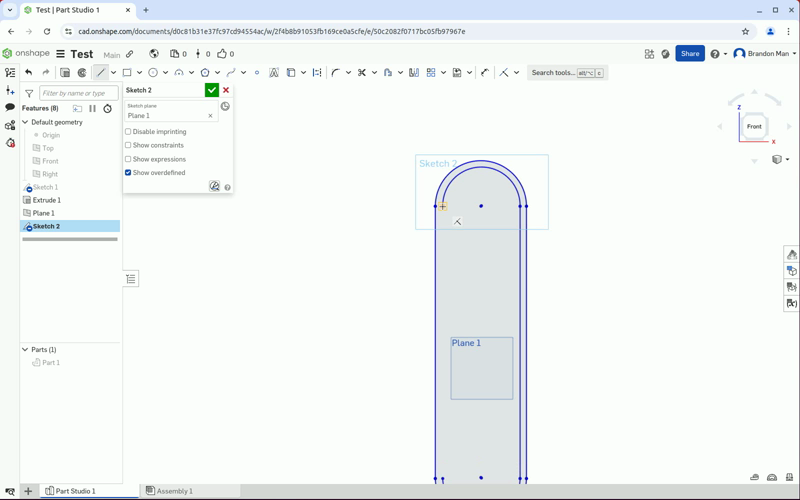
scroll(6)
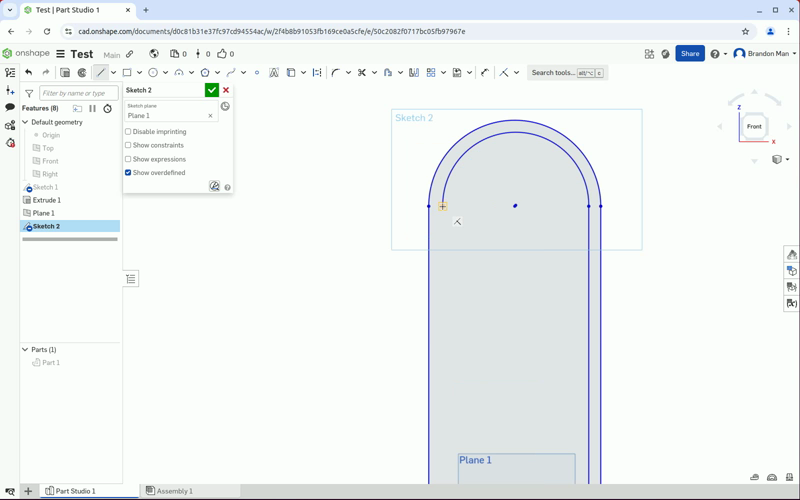
scroll(6)
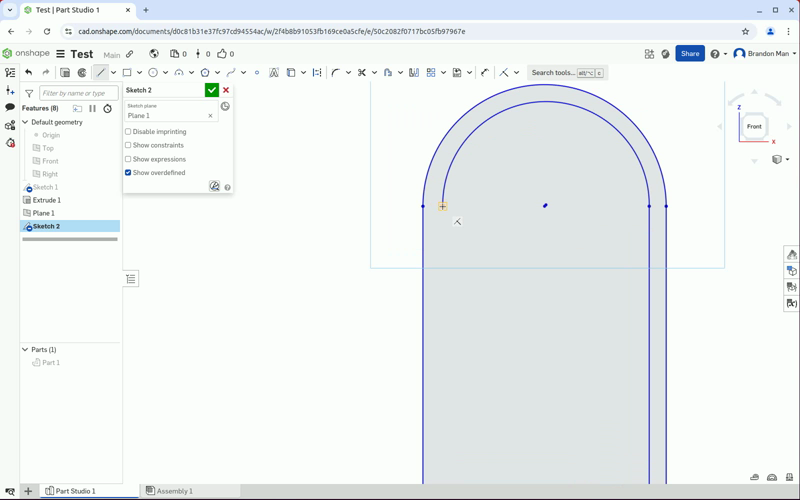
scroll(6)
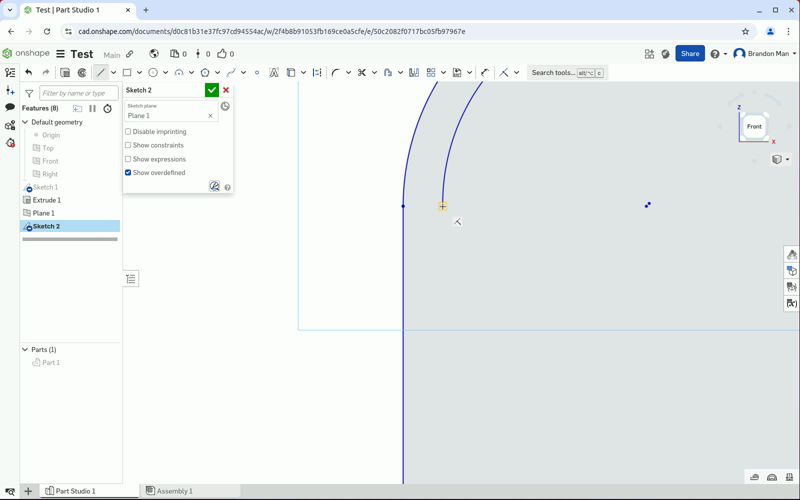
click(442, 206)
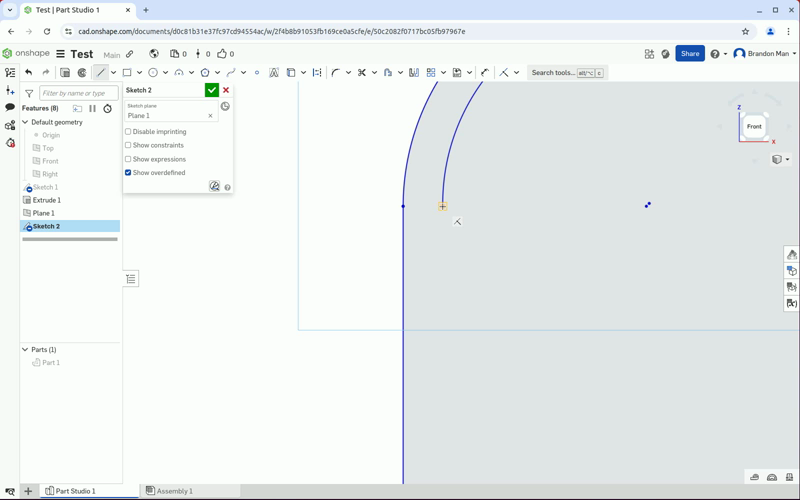
scroll(-6)
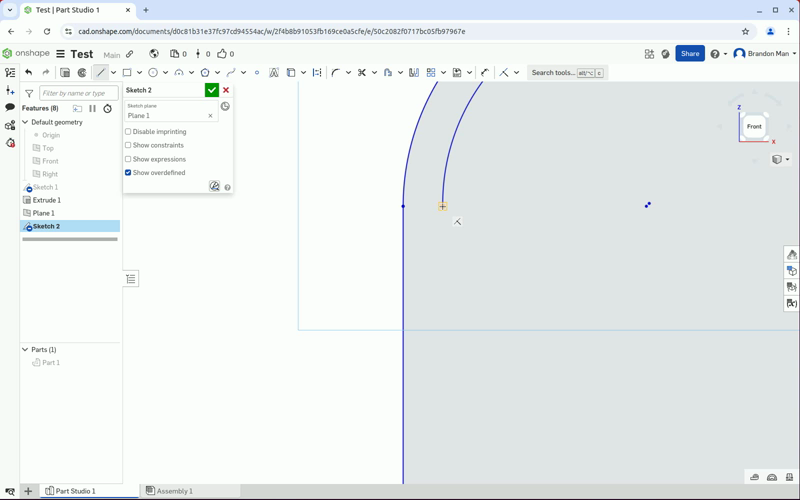
scroll(-6)
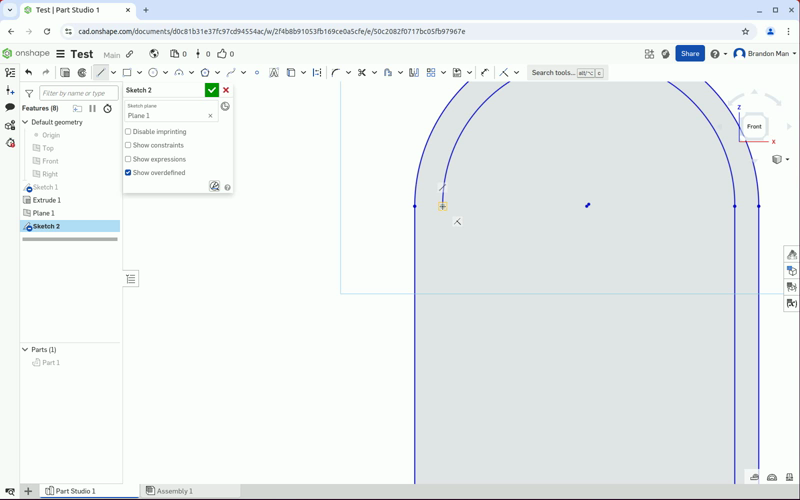
scroll(-6)
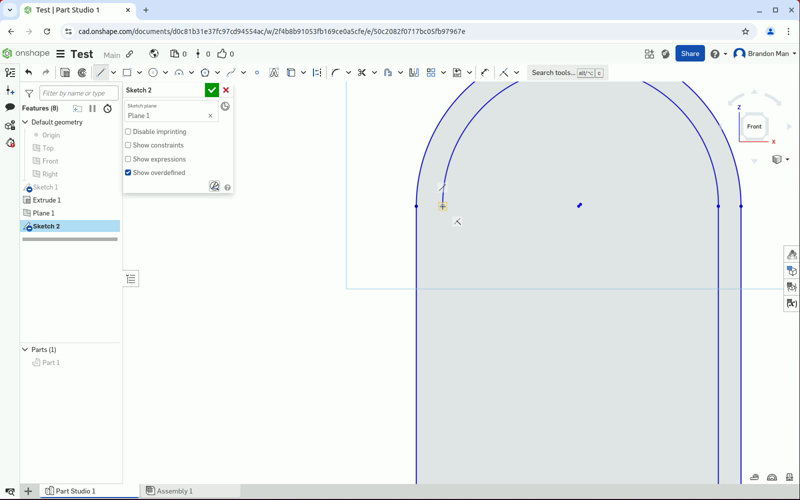
scroll(-6)
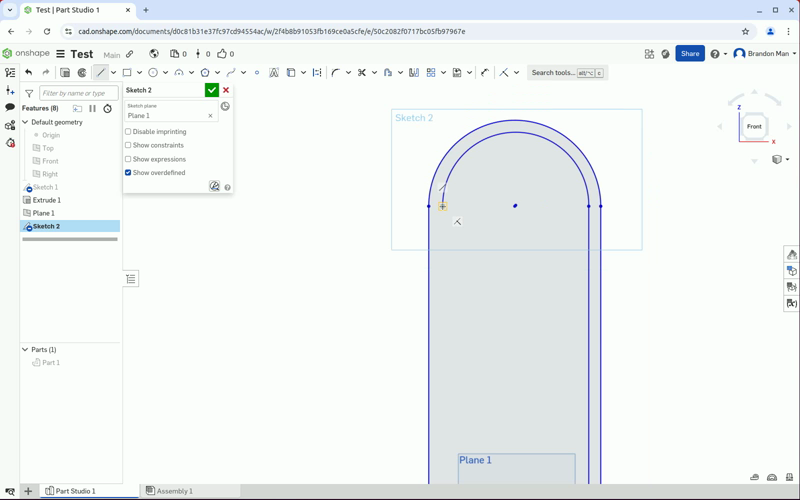
scroll(-6)
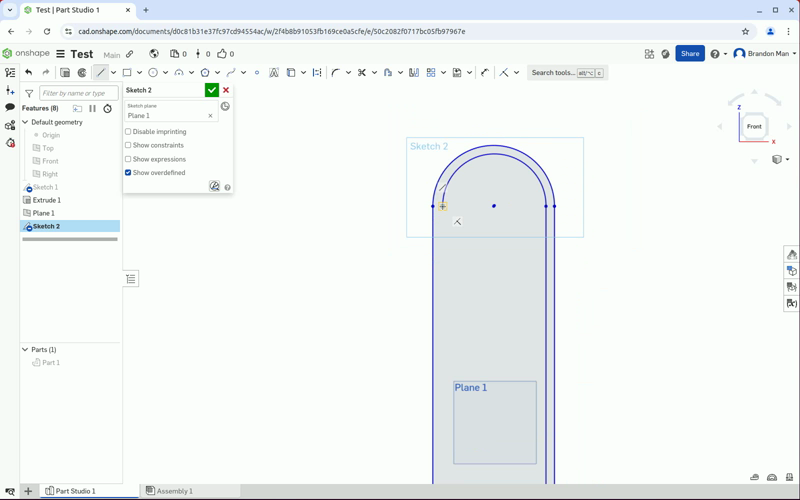
scroll(-6)
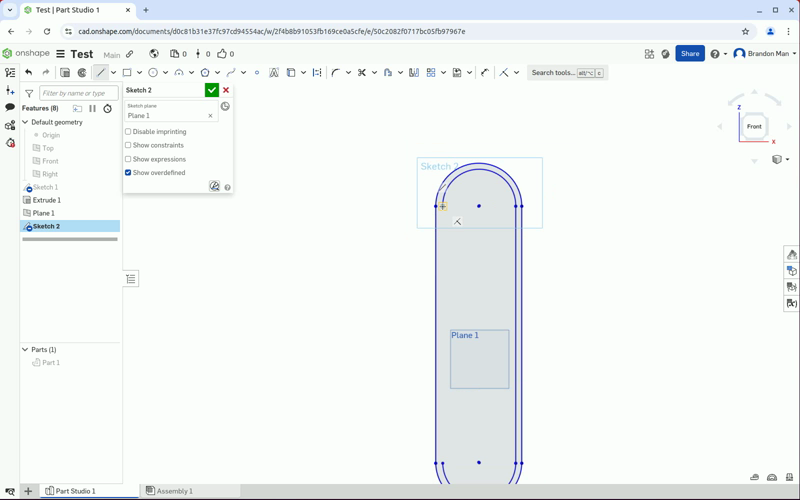
scroll(-6)
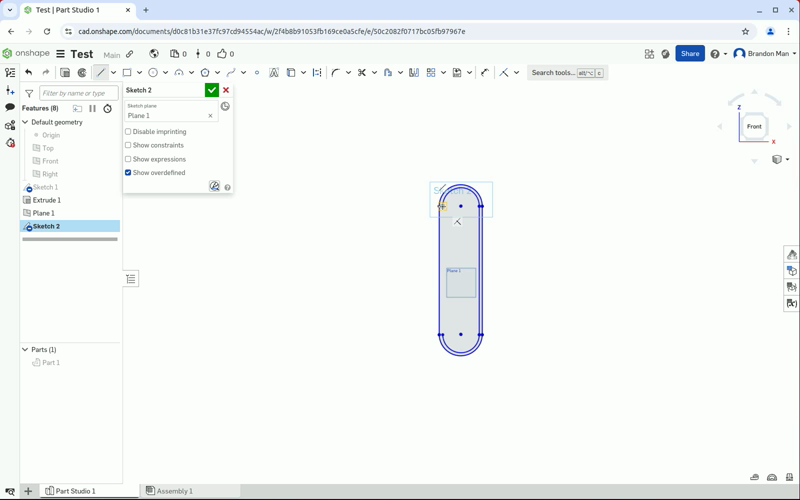
key_down(shift)
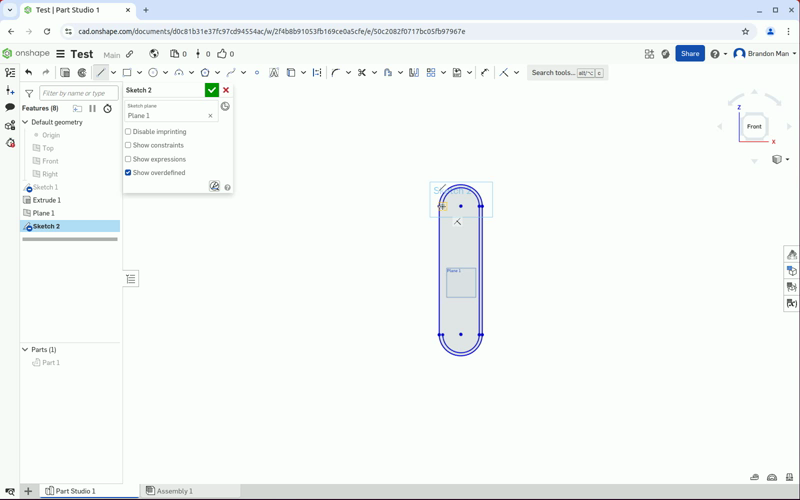
mouse_move(442, 334)
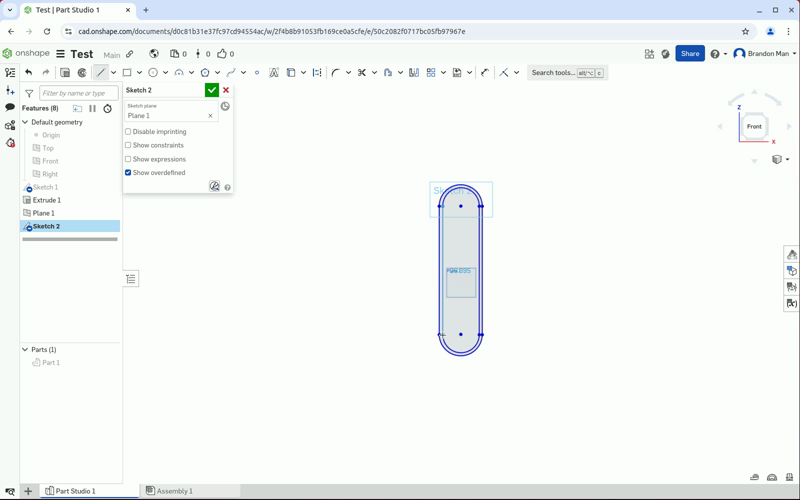
scroll(6)
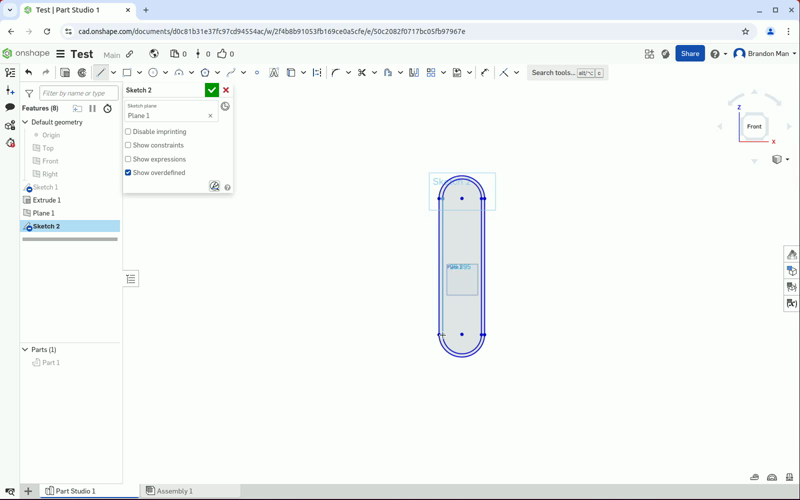
scroll(6)
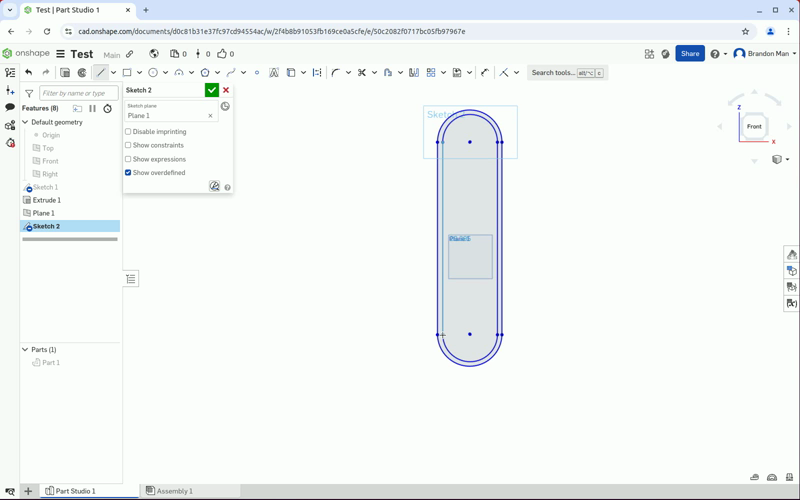
scroll(6)
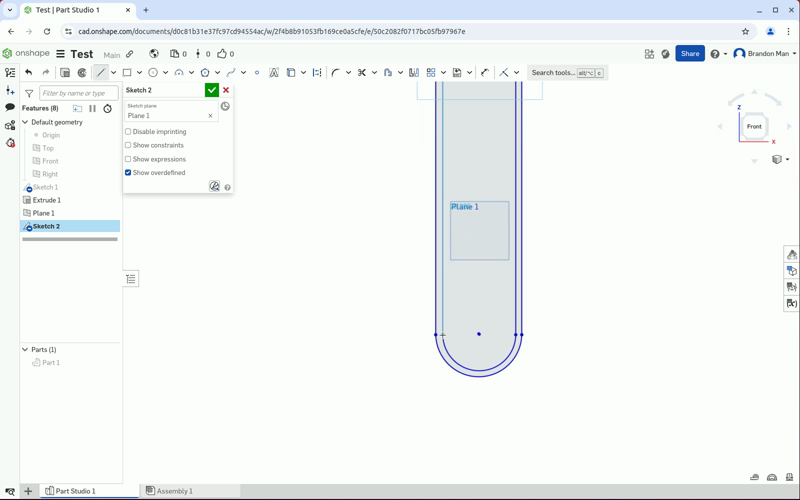
scroll(6)
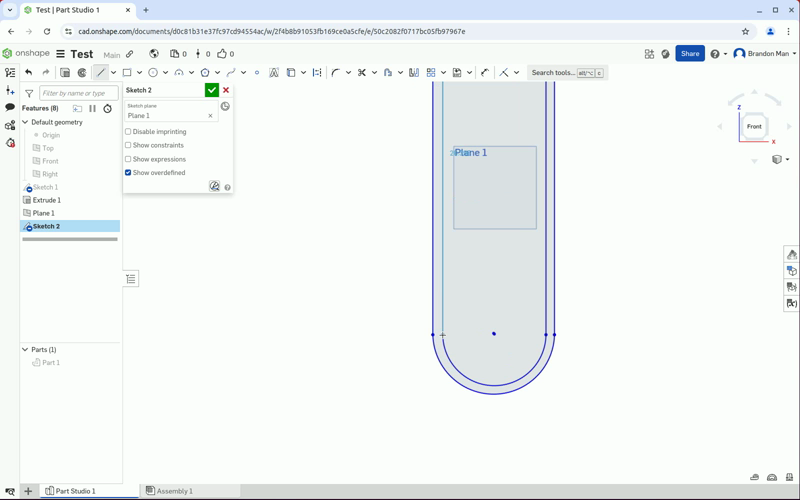
scroll(6)
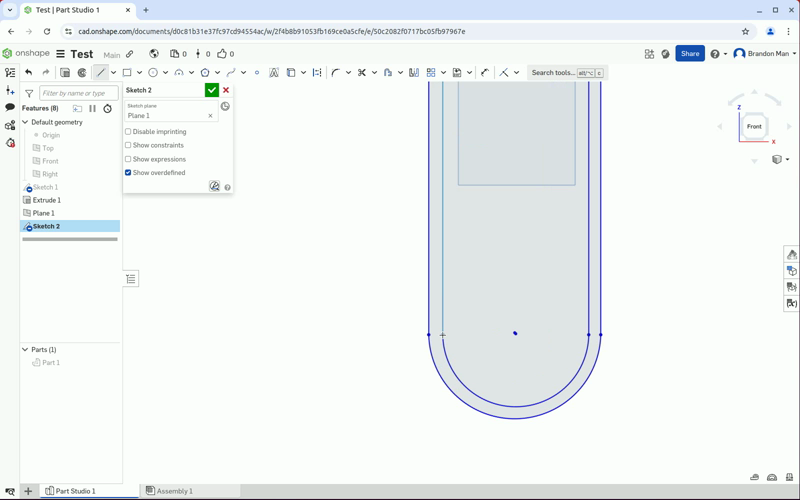
scroll(6)
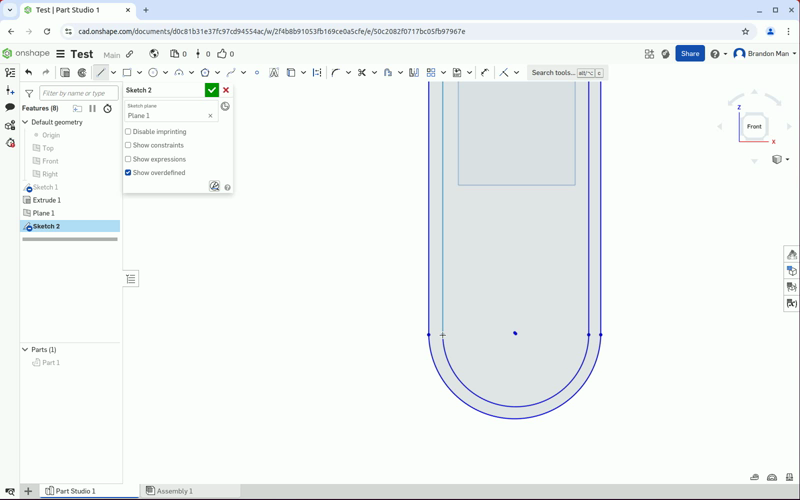
scroll(6)
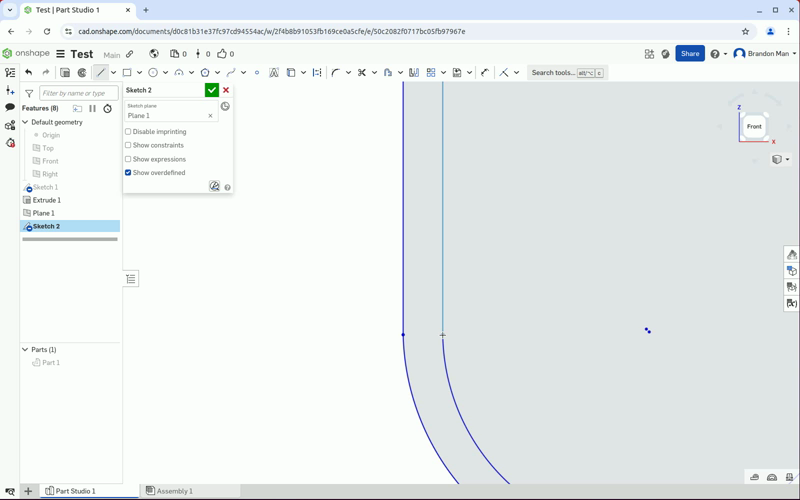
key_up(shift)
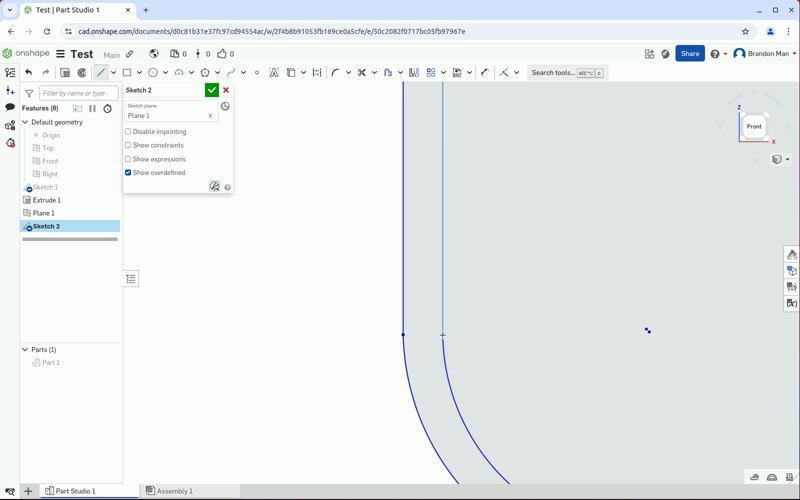
click(442, 334)
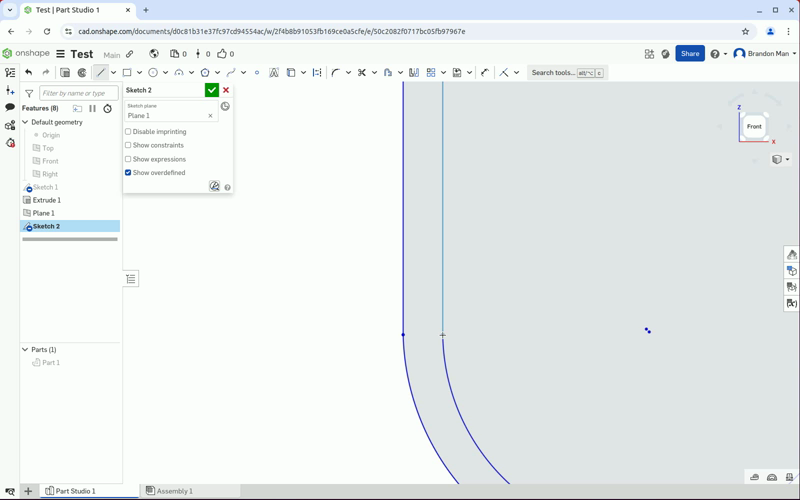
scroll(-6)
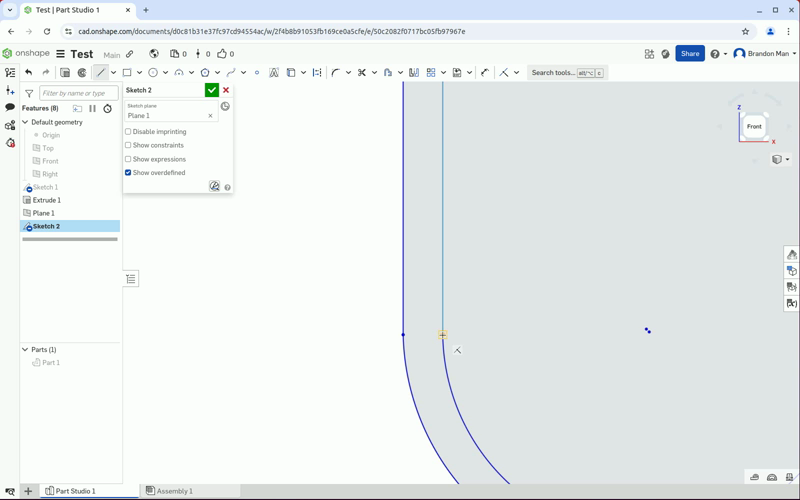
scroll(-6)
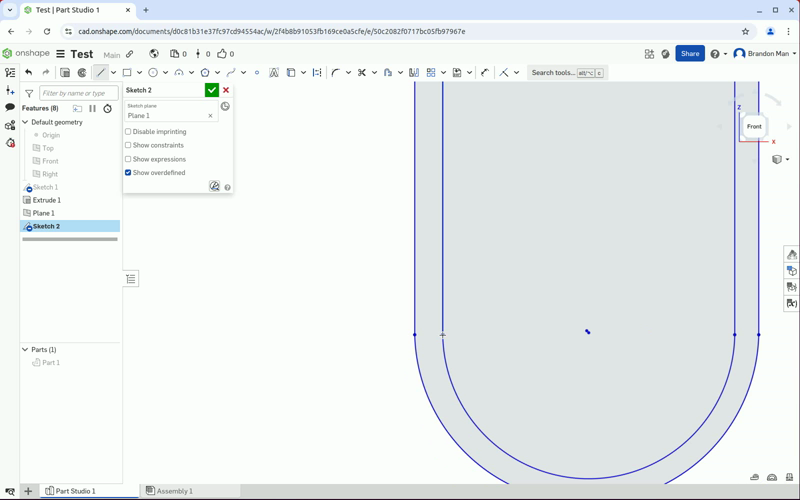
scroll(-6)
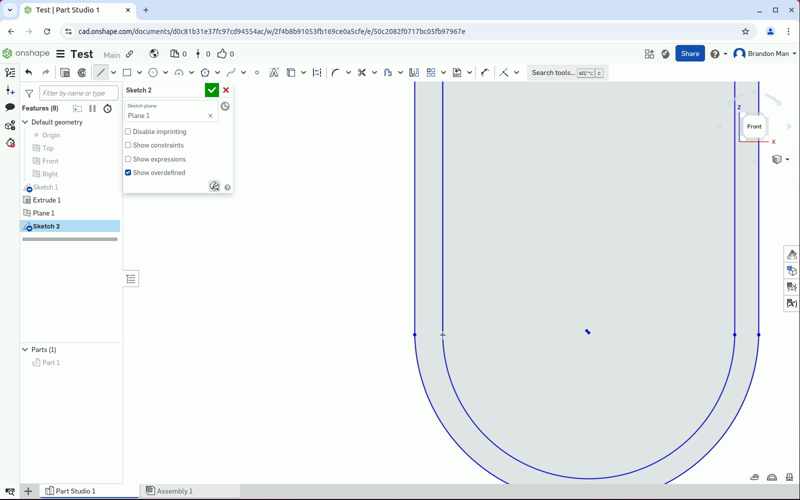
scroll(-6)
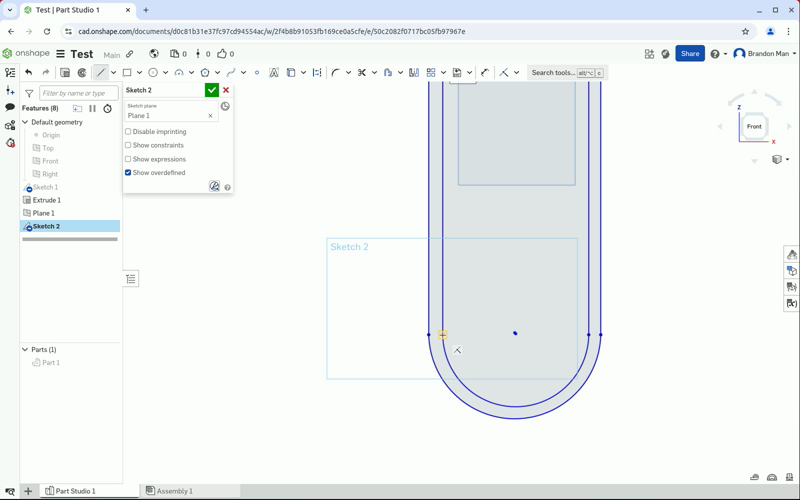
scroll(-6)
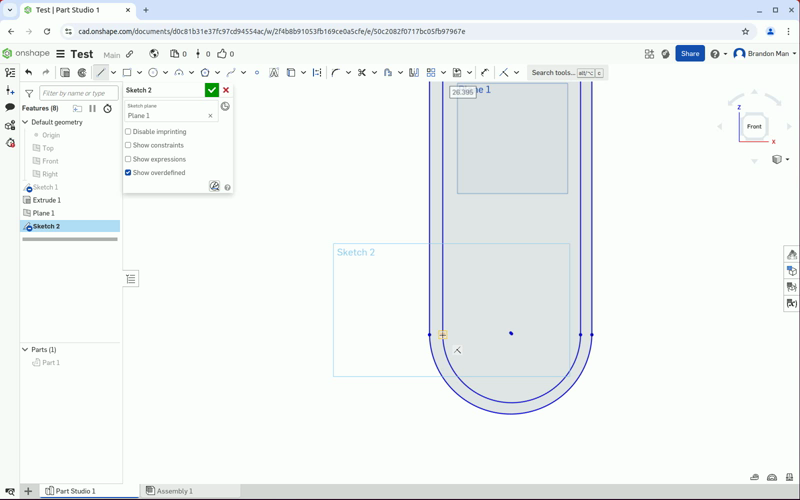
scroll(-6)
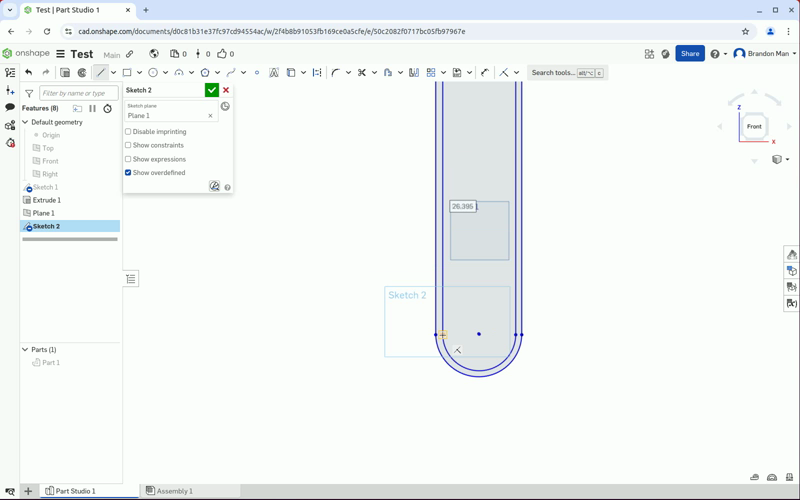
scroll(-6)
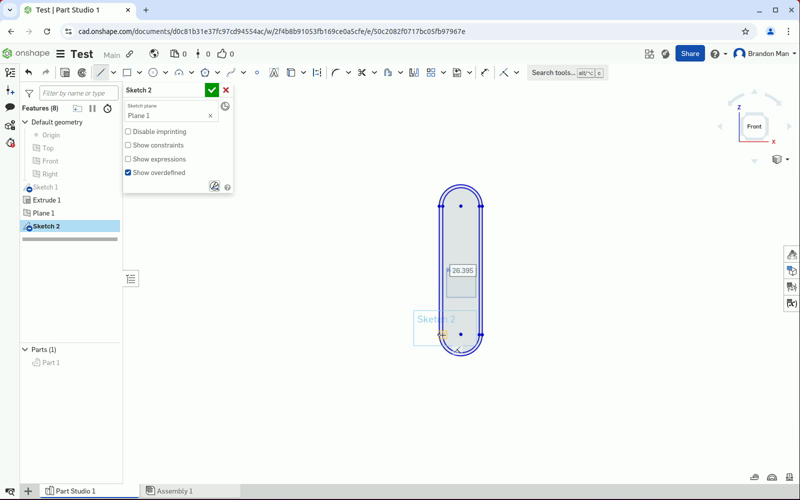
key(esc)
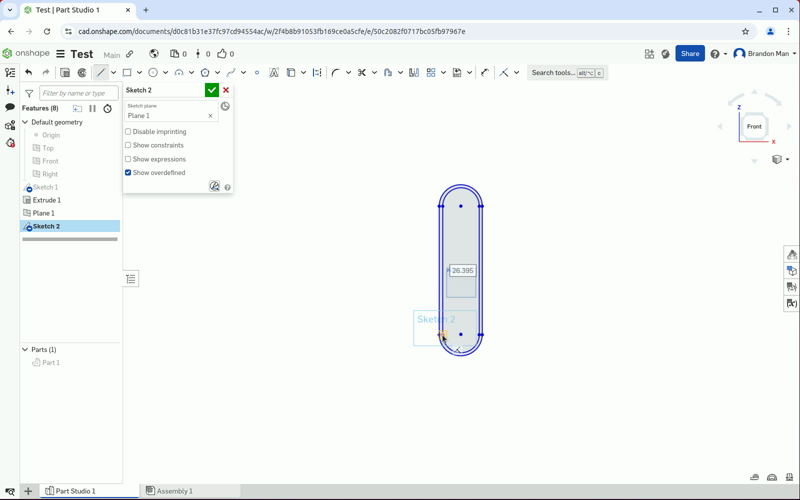
mouse_move(475, 193)
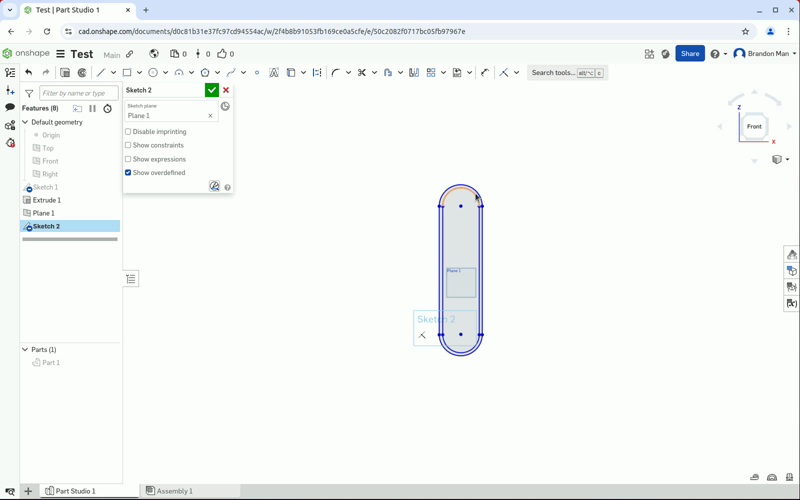
scroll(6)
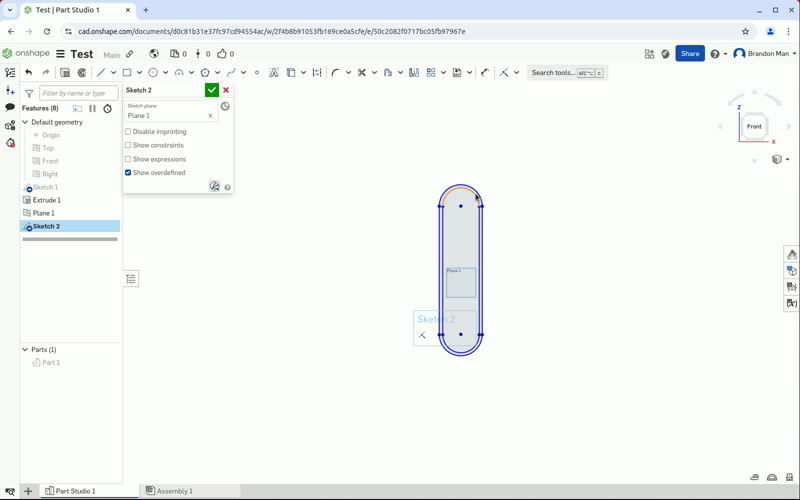
scroll(6)
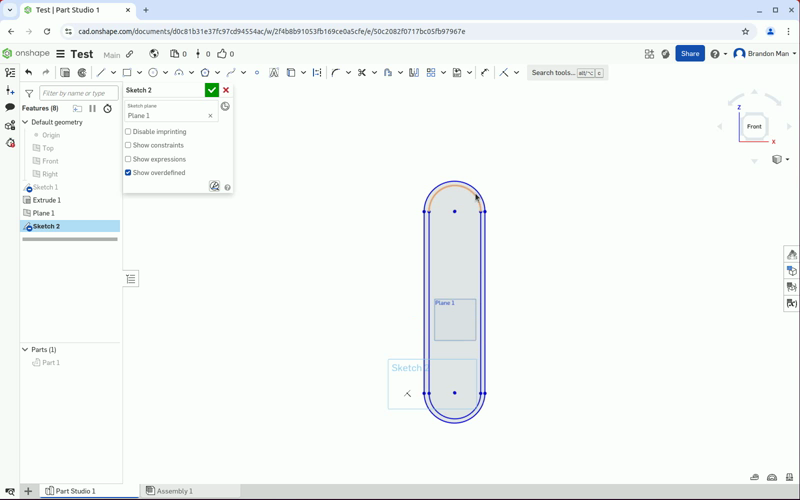
scroll(6)
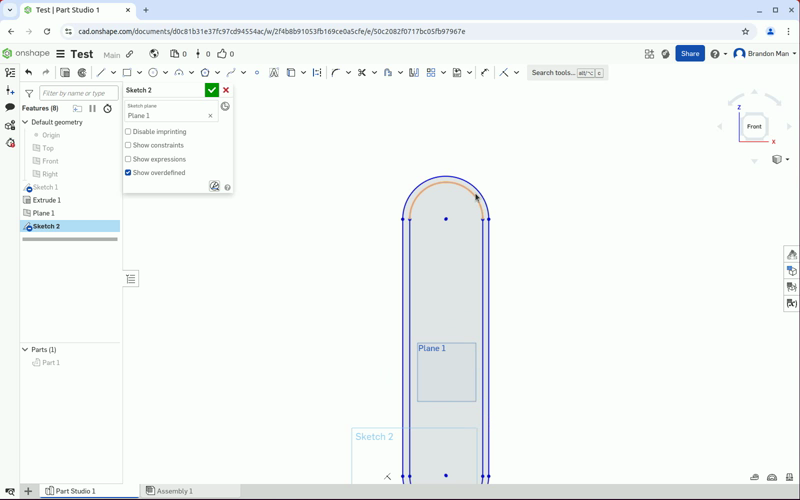
scroll(6)
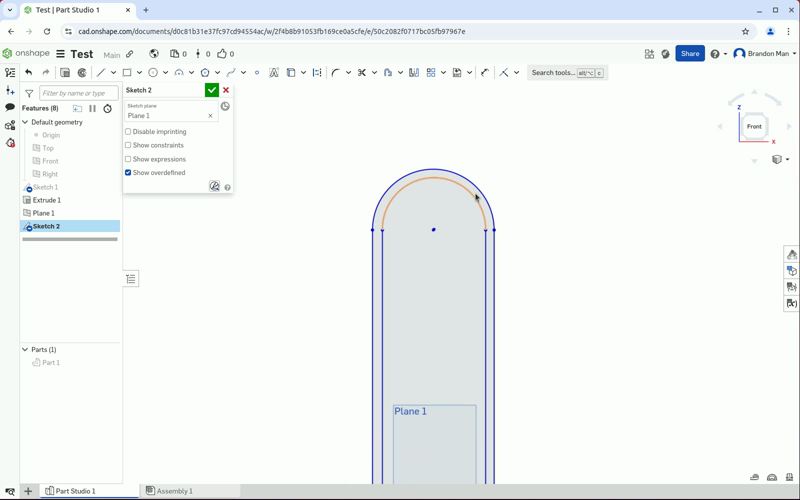
scroll(6)
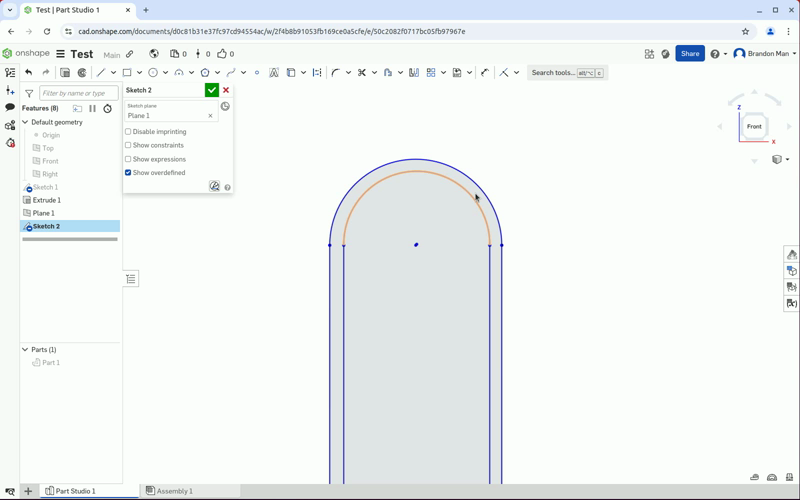
scroll(6)
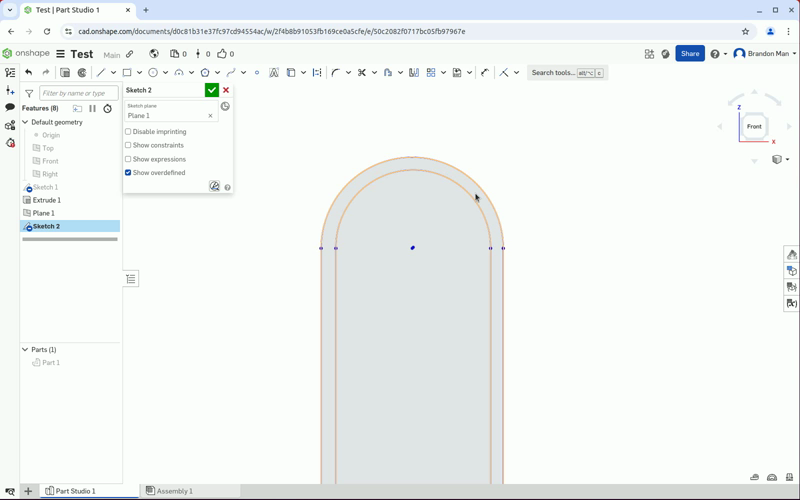
scroll(6)
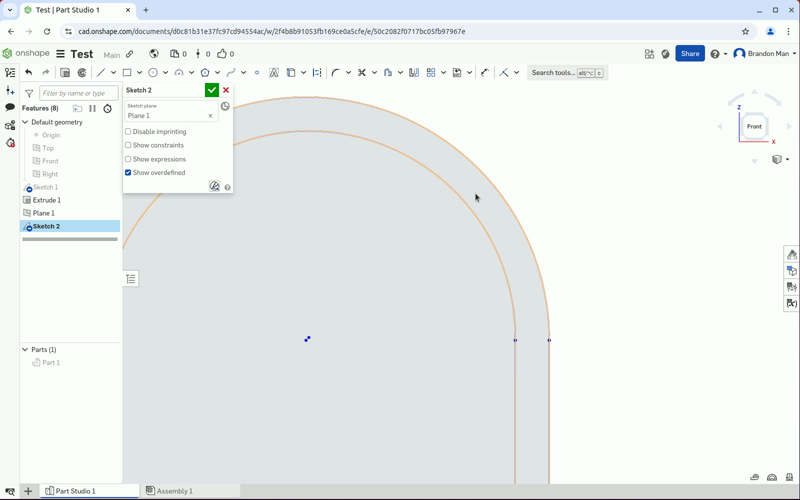
click(475, 193)
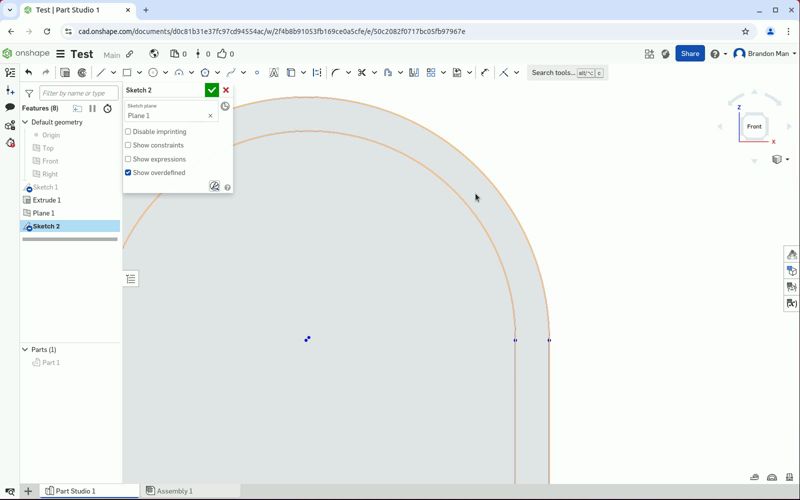
scroll(-6)
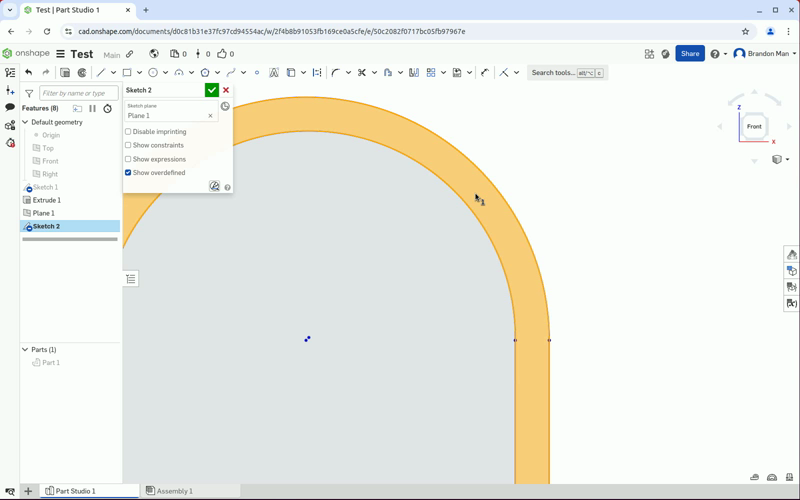
scroll(-6)
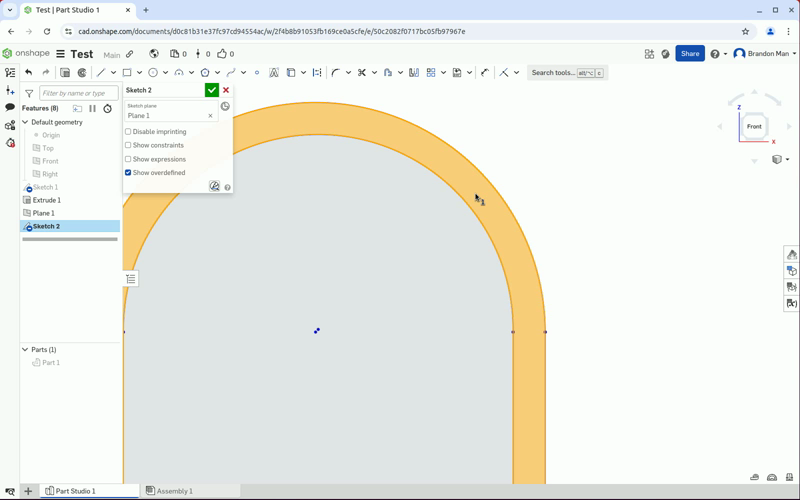
scroll(-6)
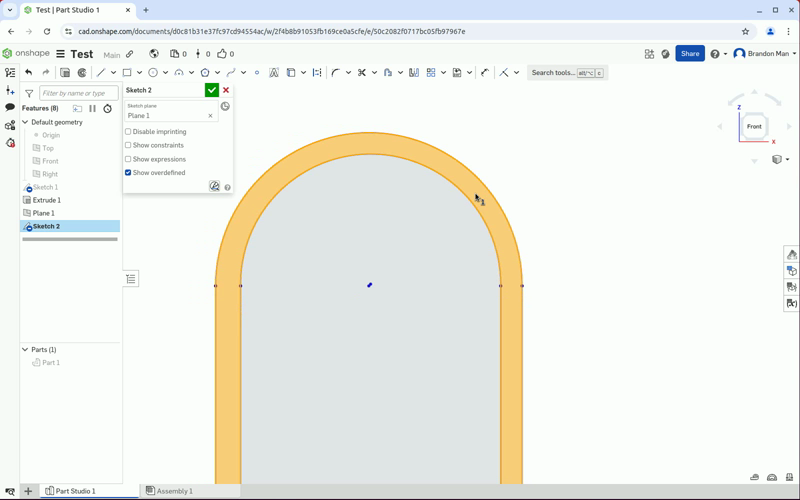
scroll(-6)
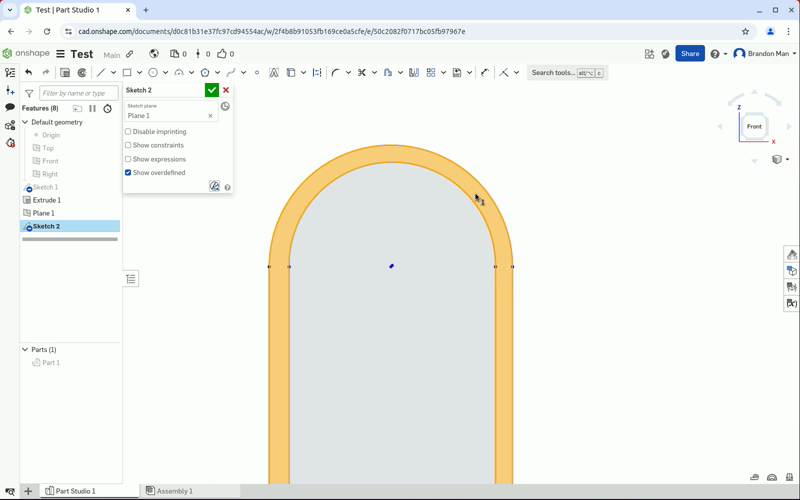
scroll(-6)
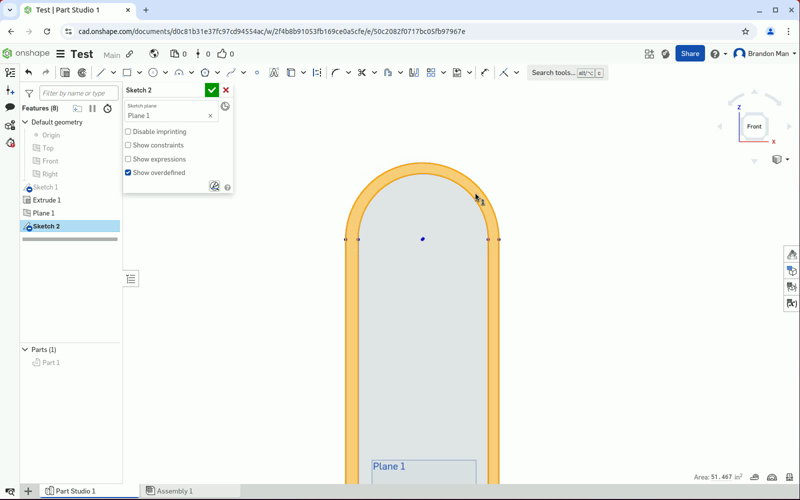
scroll(-6)
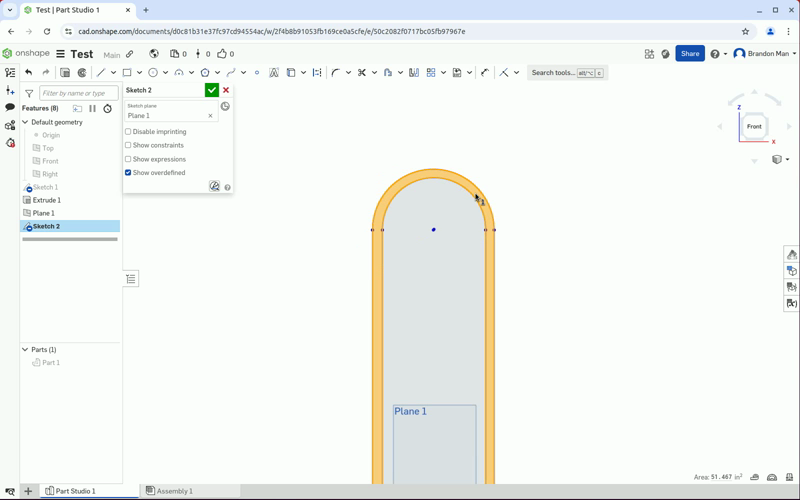
scroll(-6)
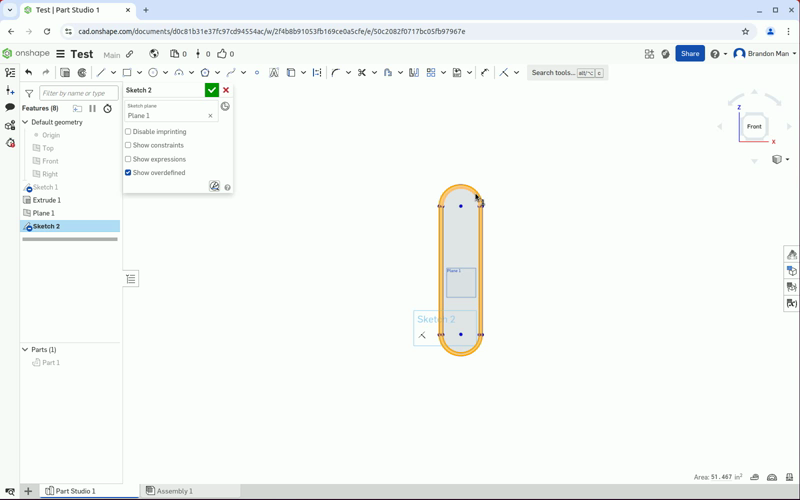
mouse_move(73, 352)
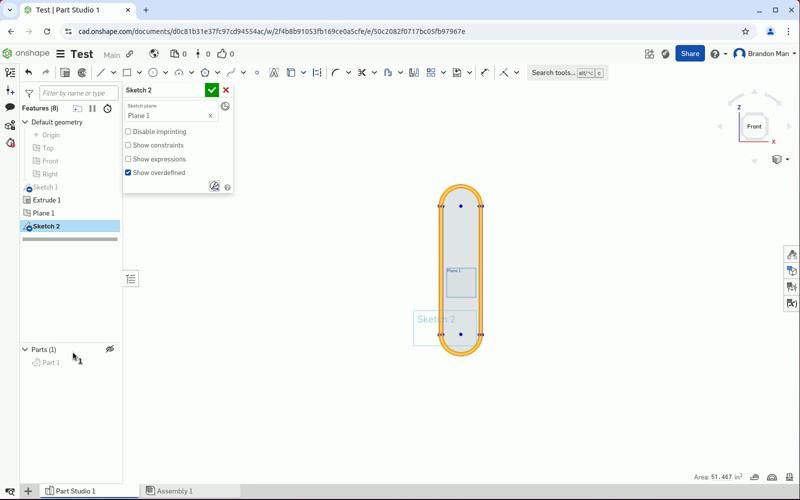
key(shift+y)
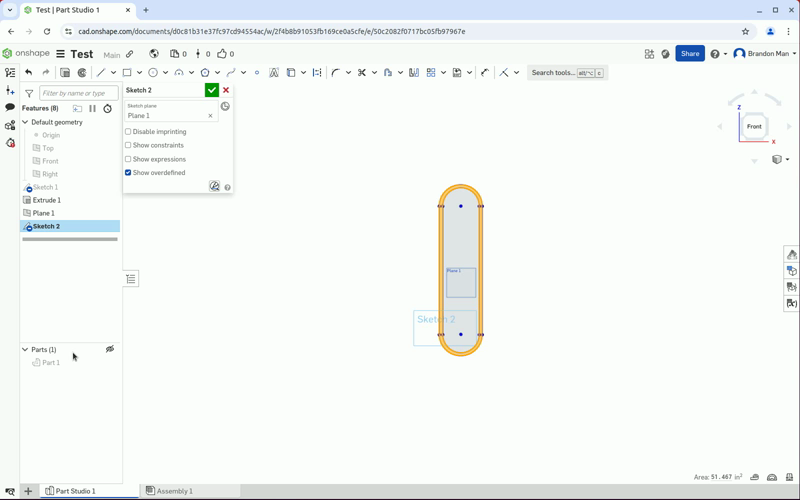
key(shift+e)
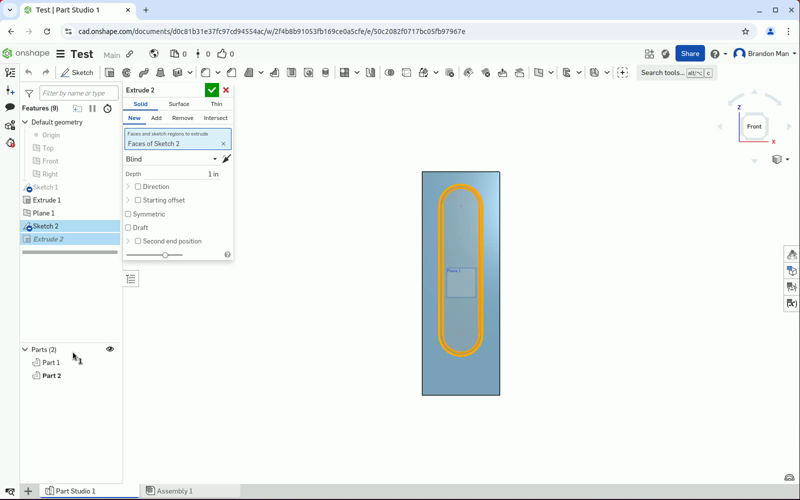
mouse_move(143, 106)
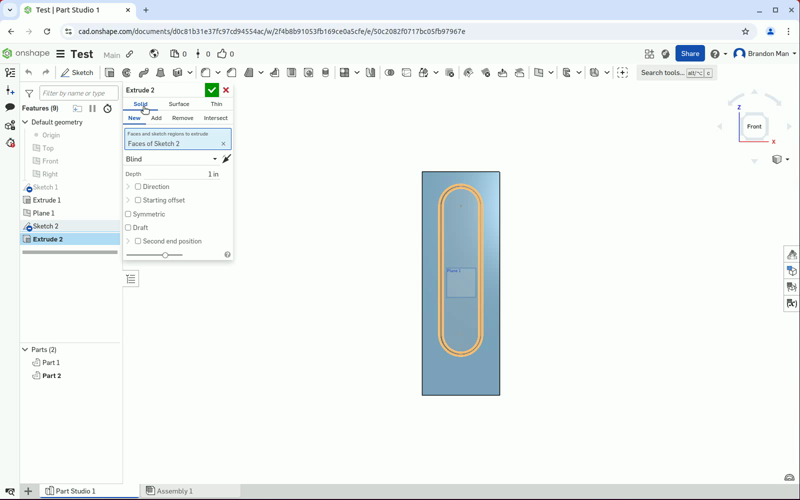
click(143, 106)
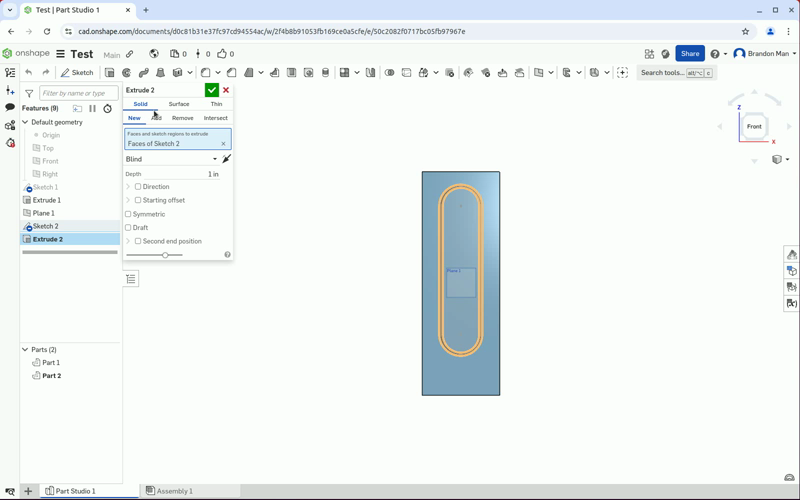
mouse_move(186, 120)
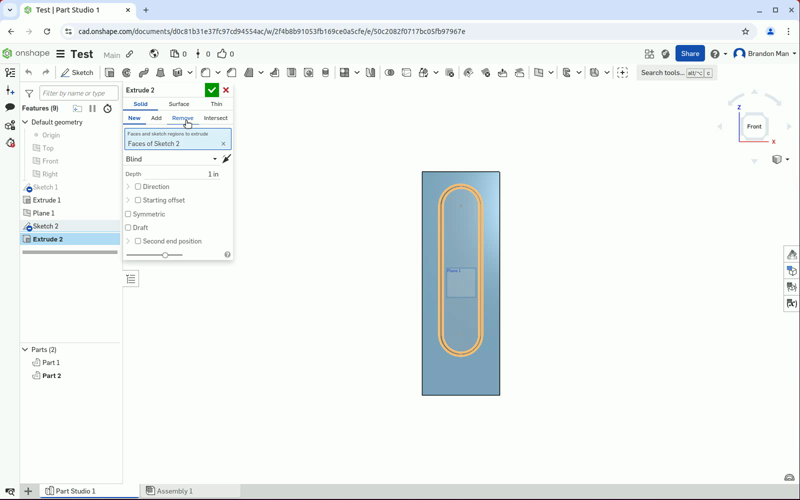
click(186, 120)
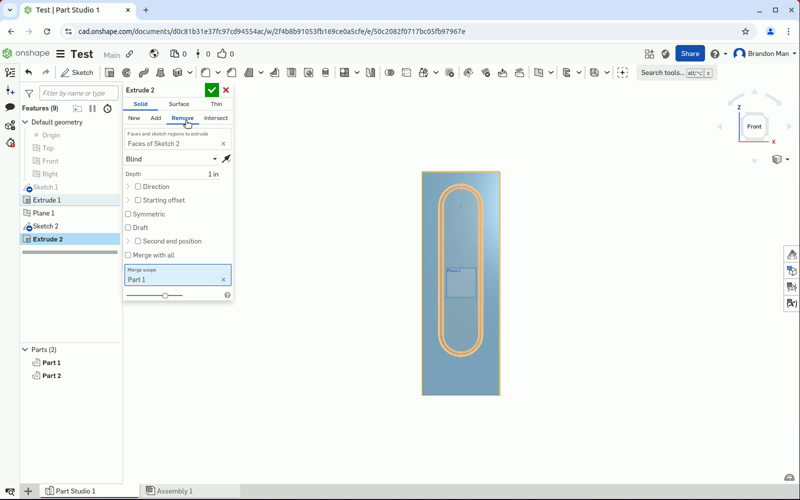
key(tab, 4)
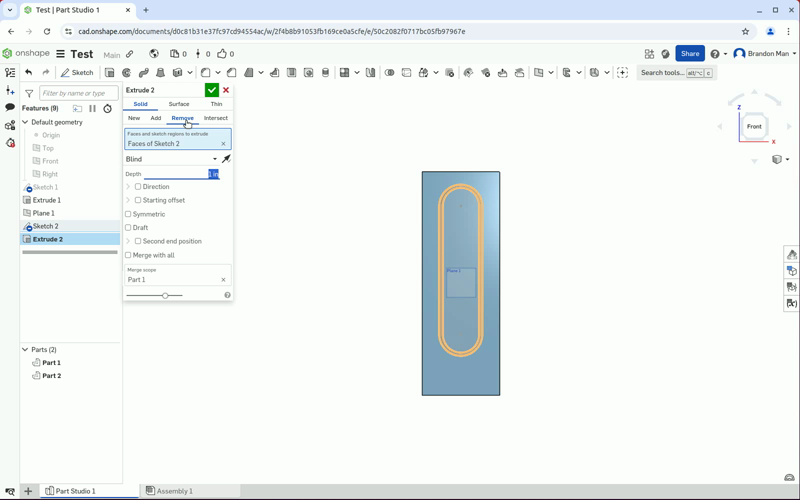
text(0.241)
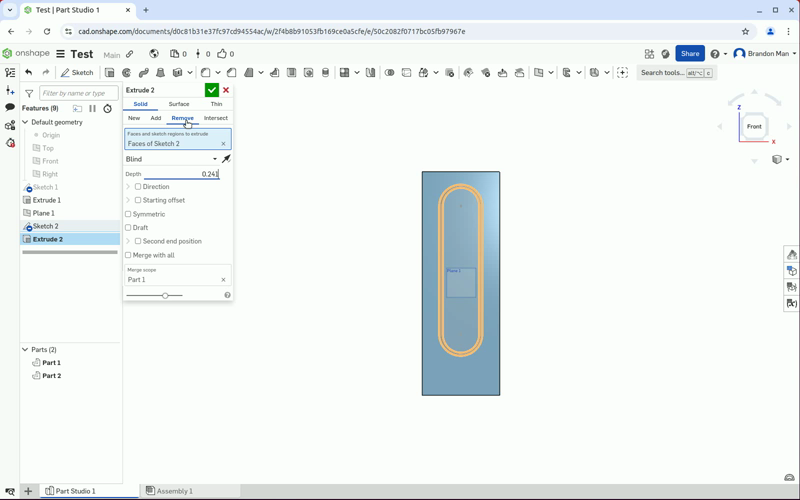
key(tab, 6)
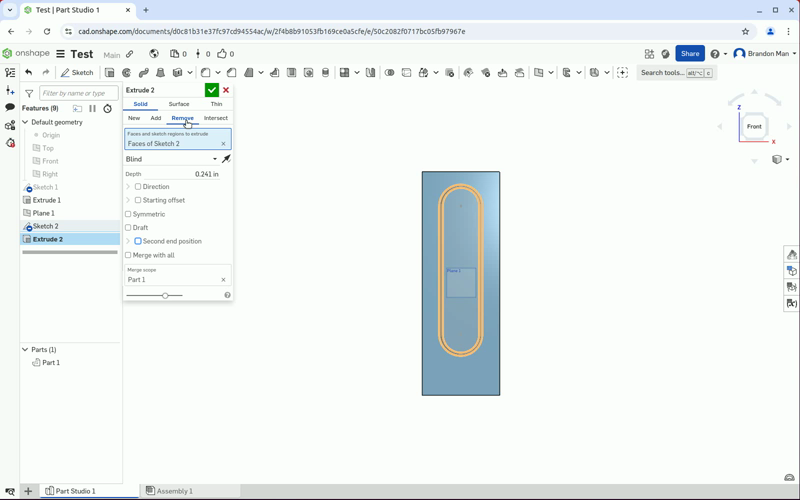
key(space)
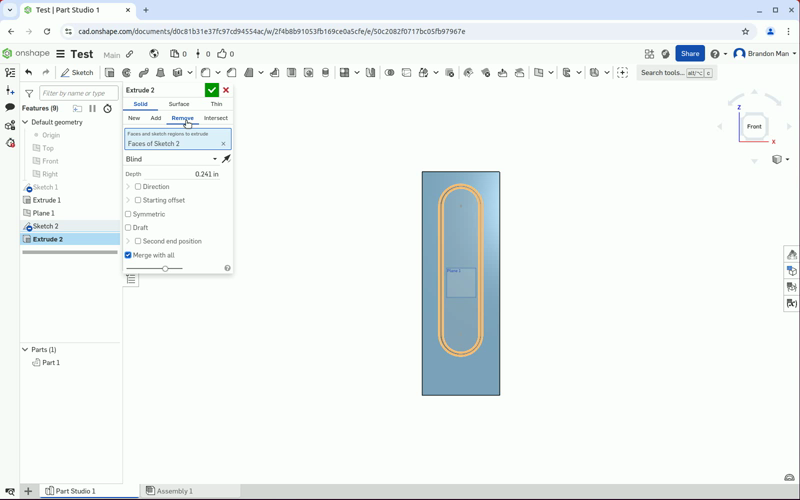
key(enter)
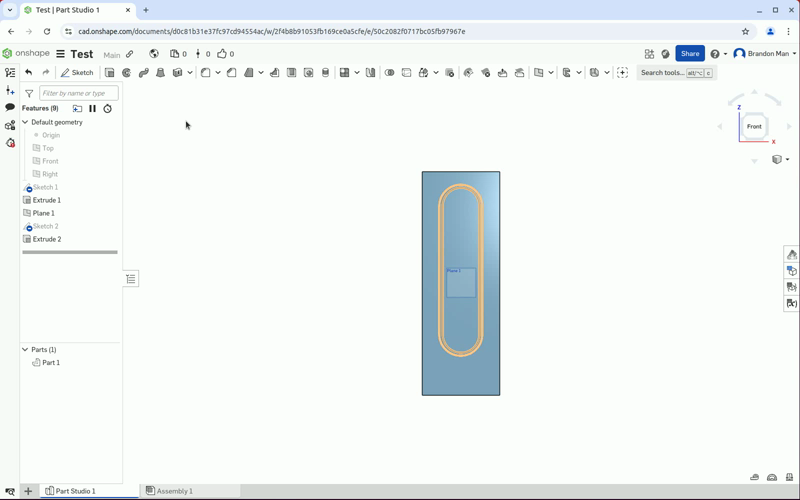
key(shift+h)
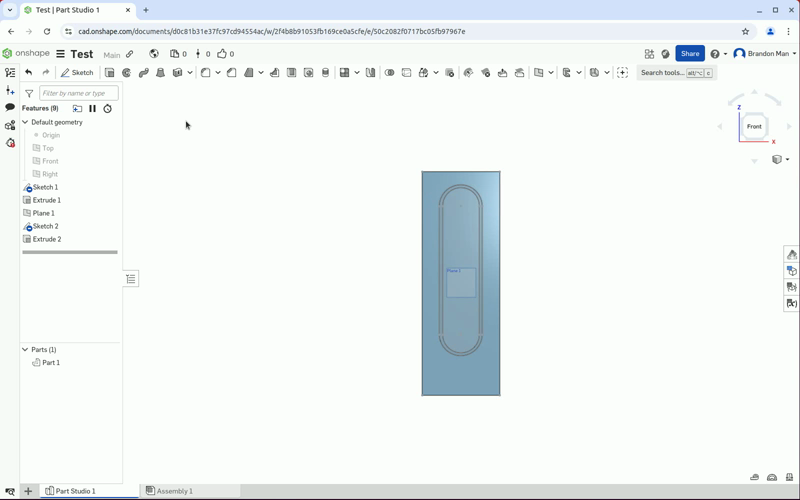
key(shift+h)
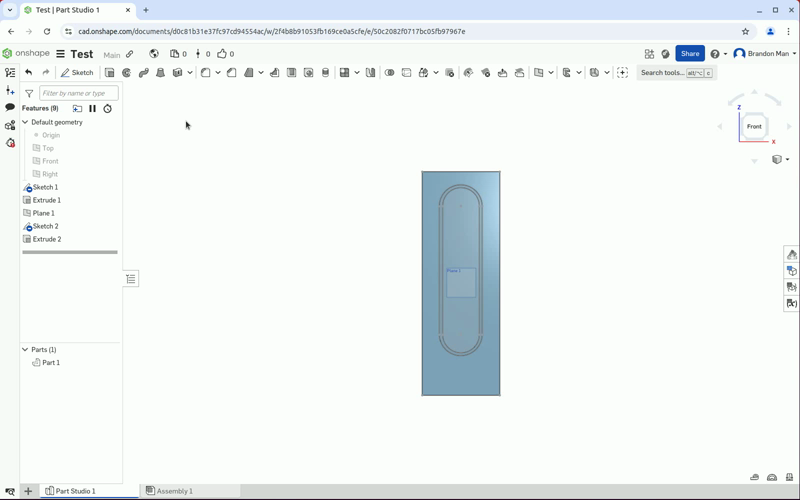
key(shift+7)
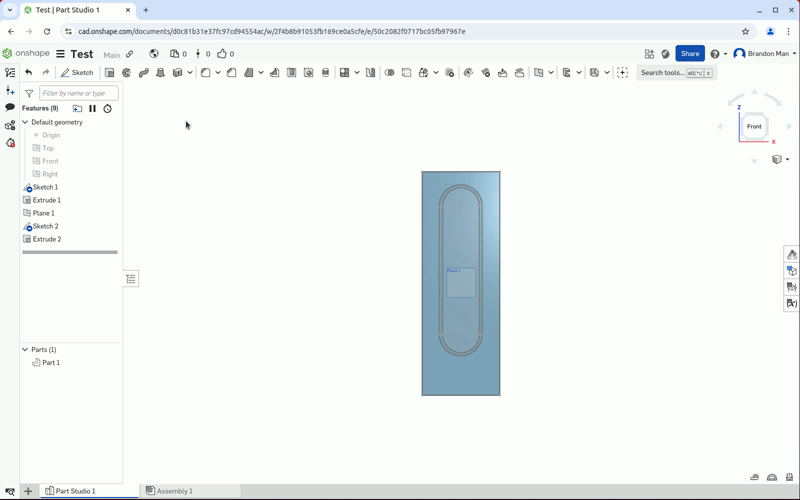
key(left, 2)
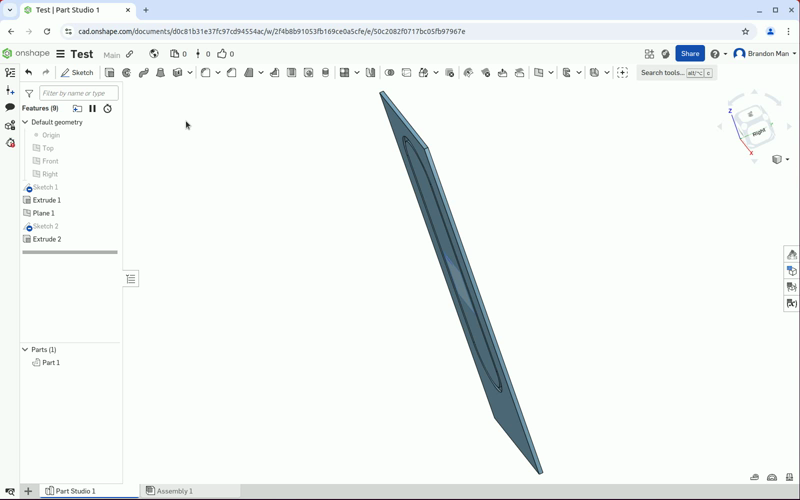
key(down, 2)
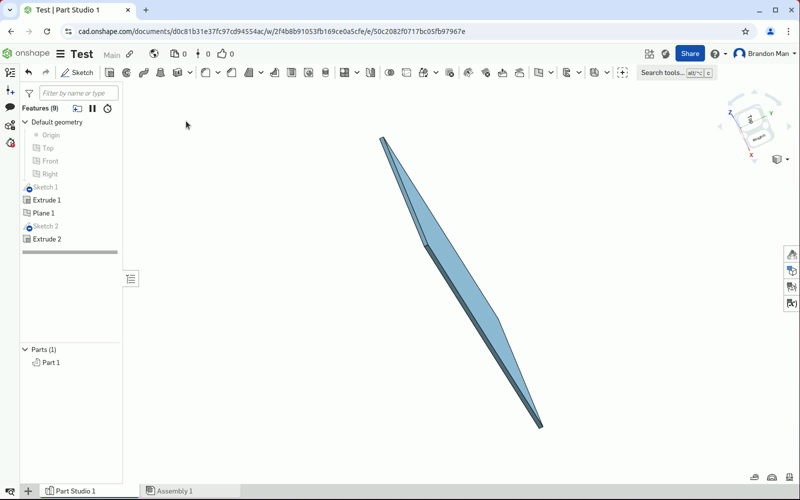
key(up, 2)
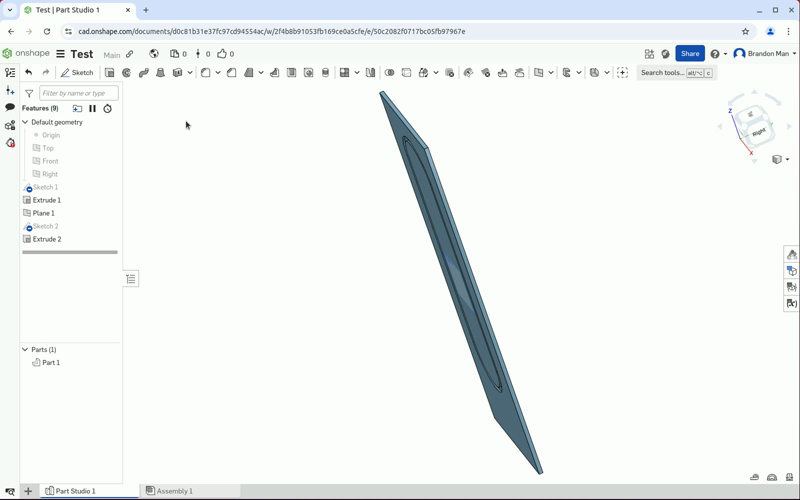
key(right, 2)
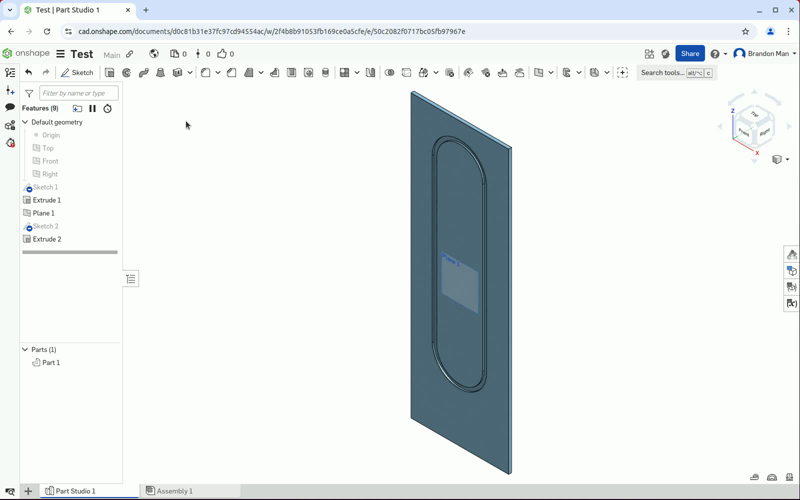
mouse_move(73, 189)
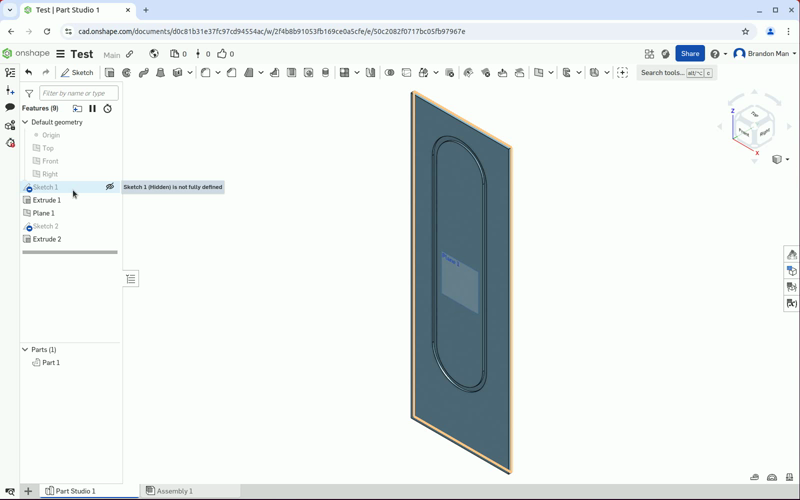
click(73, 189)